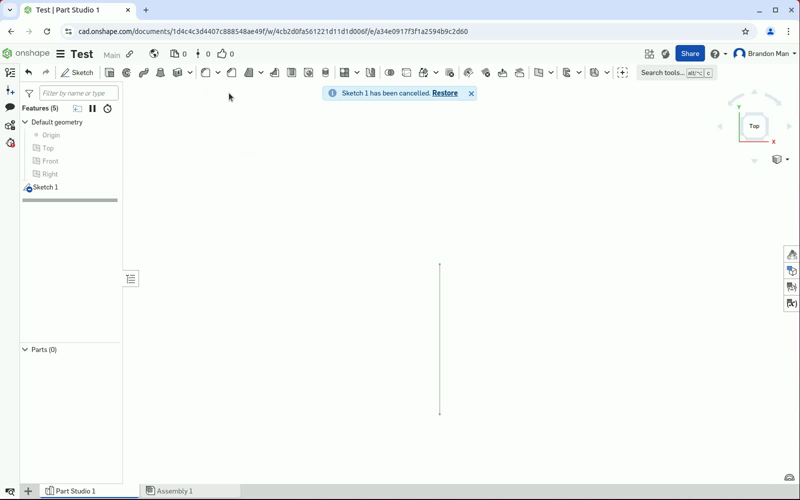
key(shift+h)
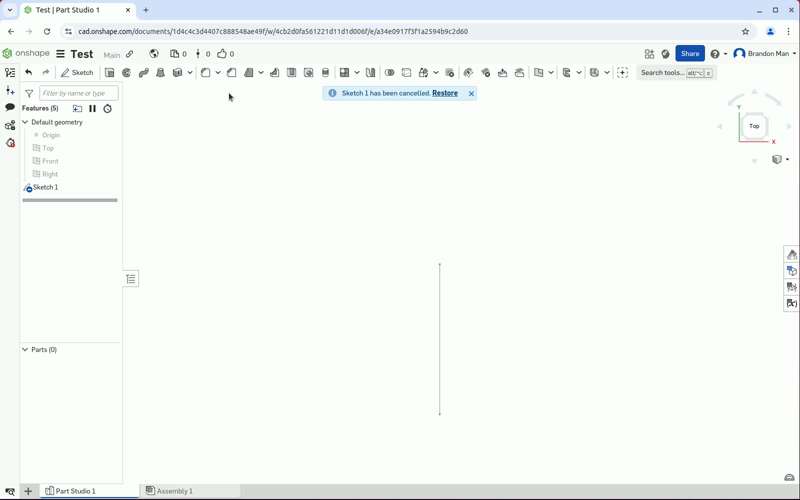
key(shift+s)
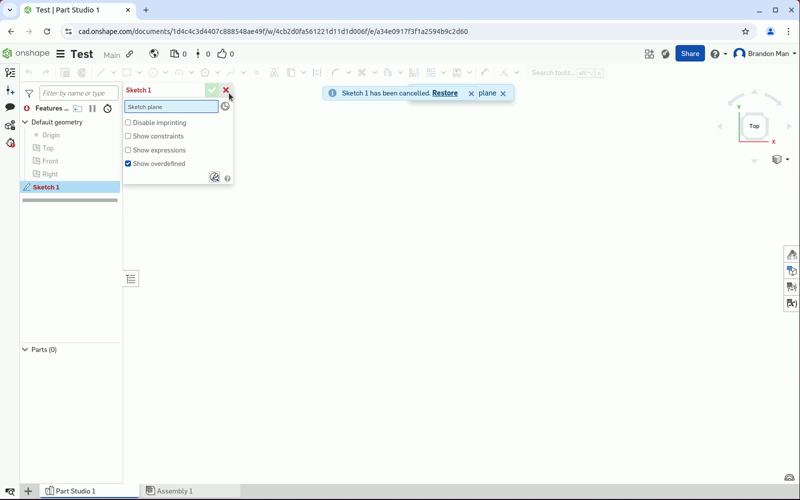
mouse_move(73, 150)
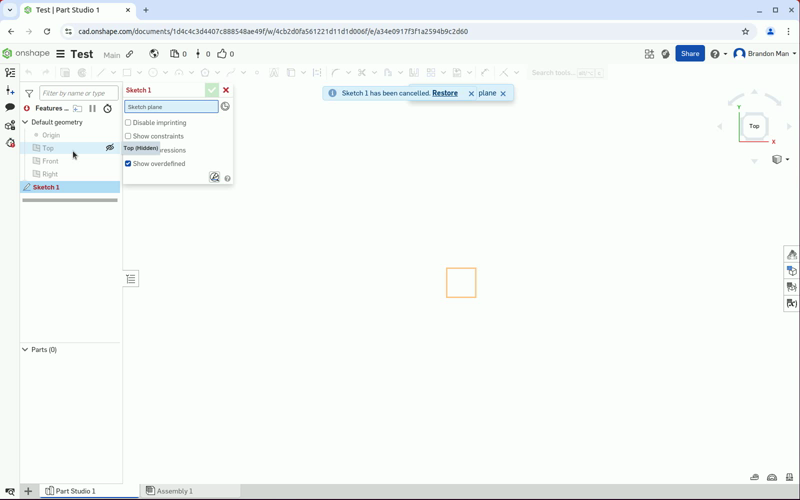
click(73, 150)
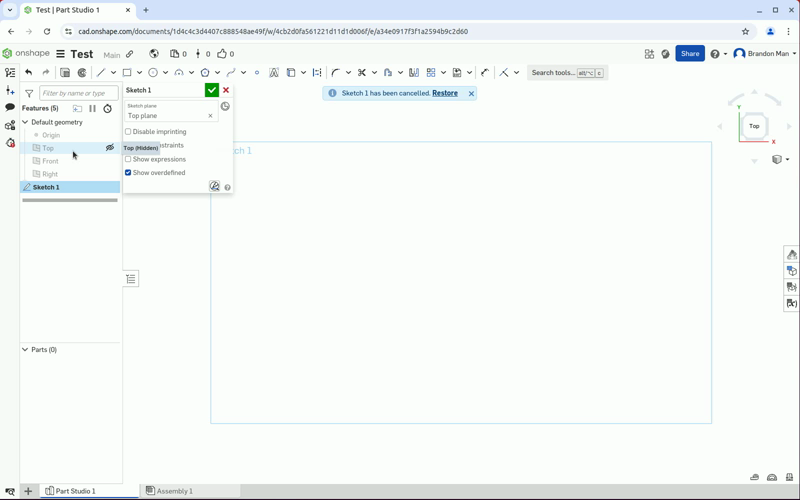
mouse_move(73, 352)
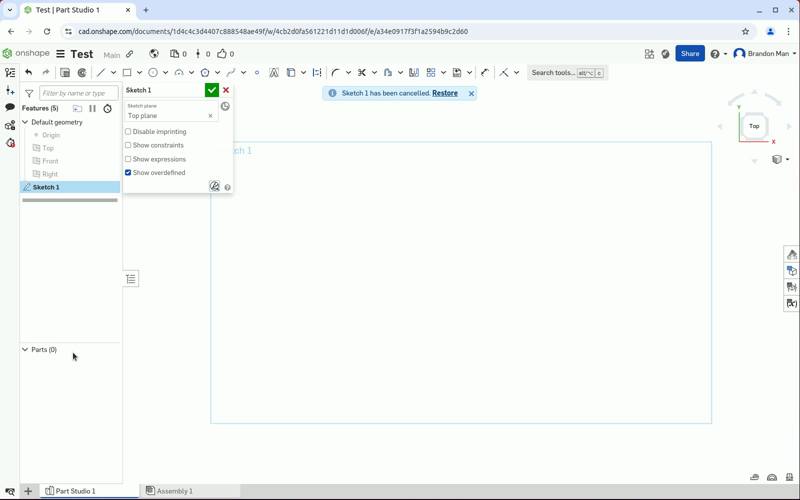
key(y)
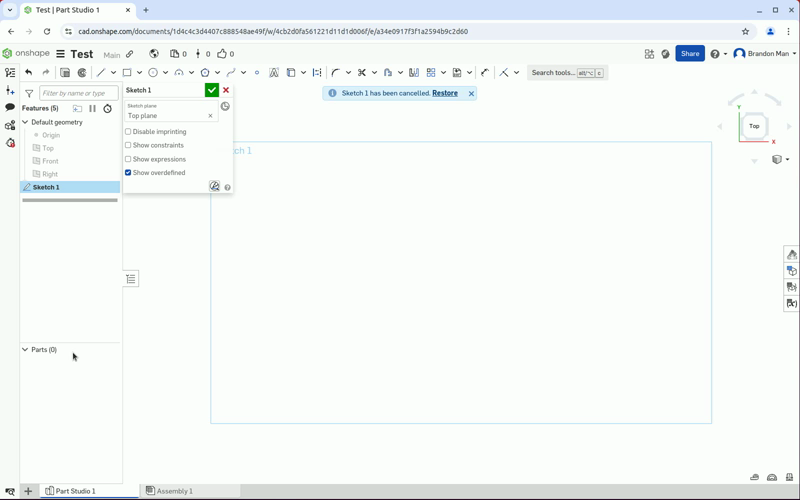
key(l)
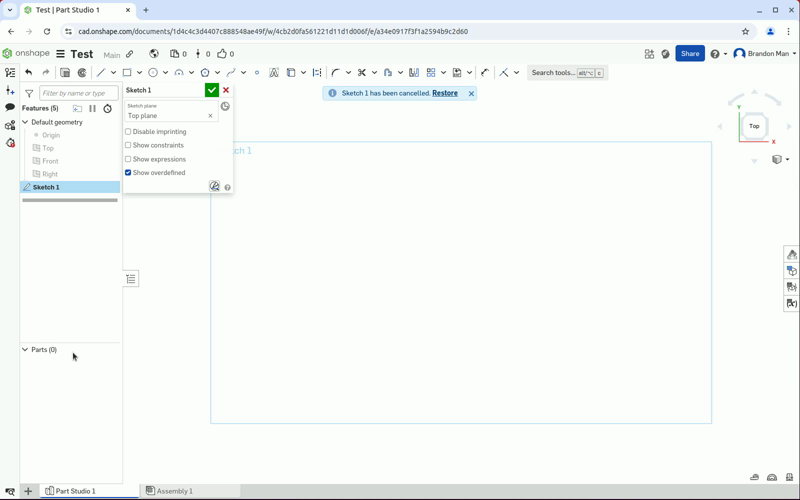
key_down(shift)
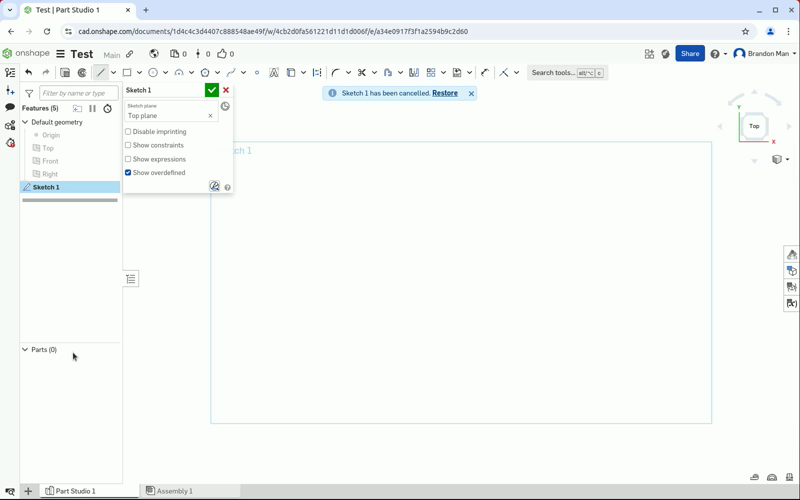
mouse_move(390, 245)
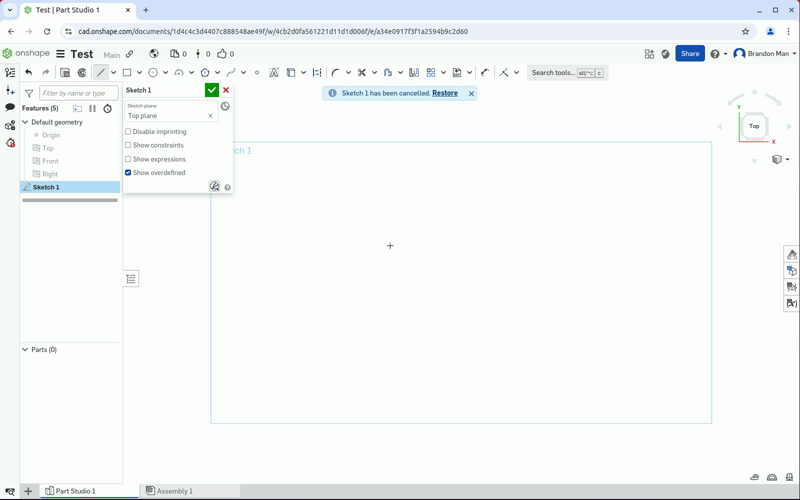
click(390, 245)
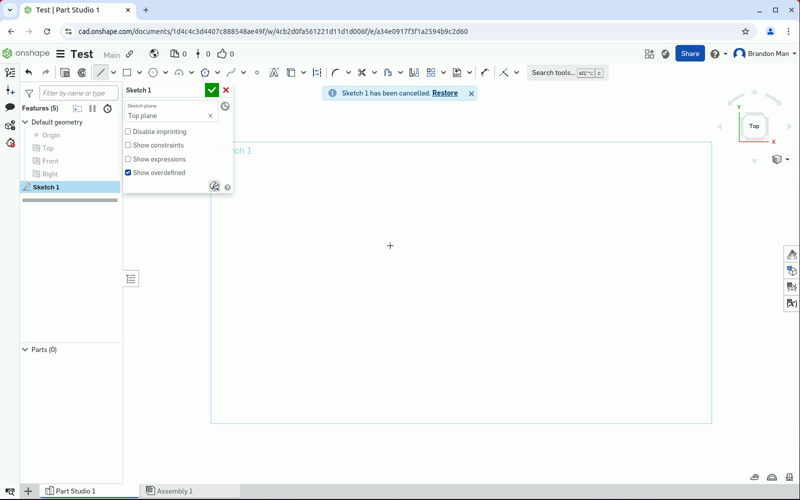
key_up(shift)
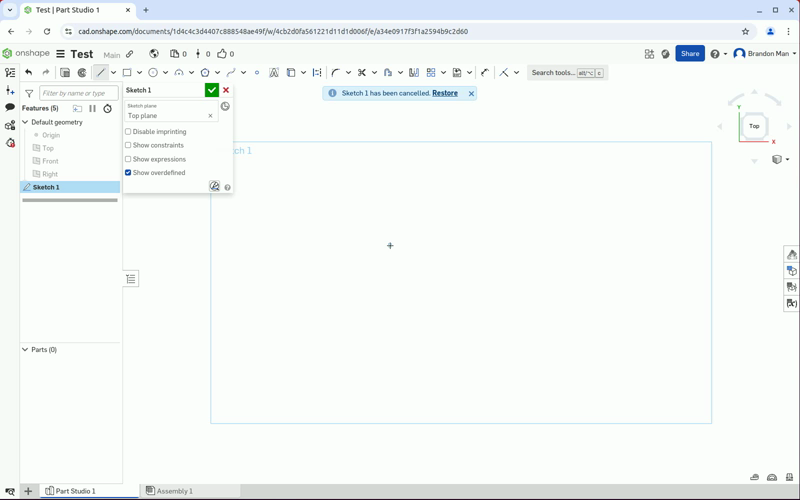
key_down(shift)
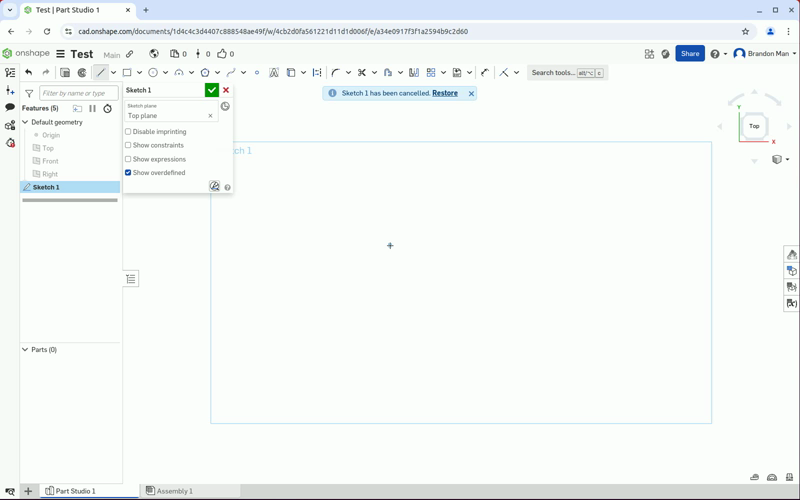
mouse_move(465, 245)
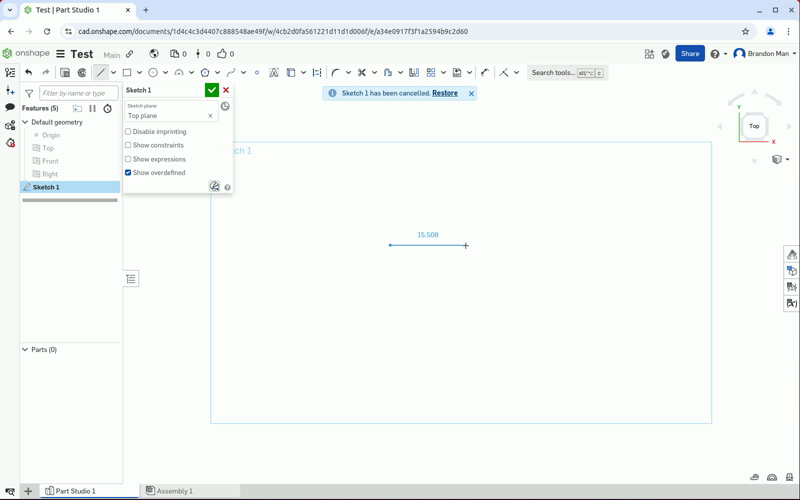
click(465, 245)
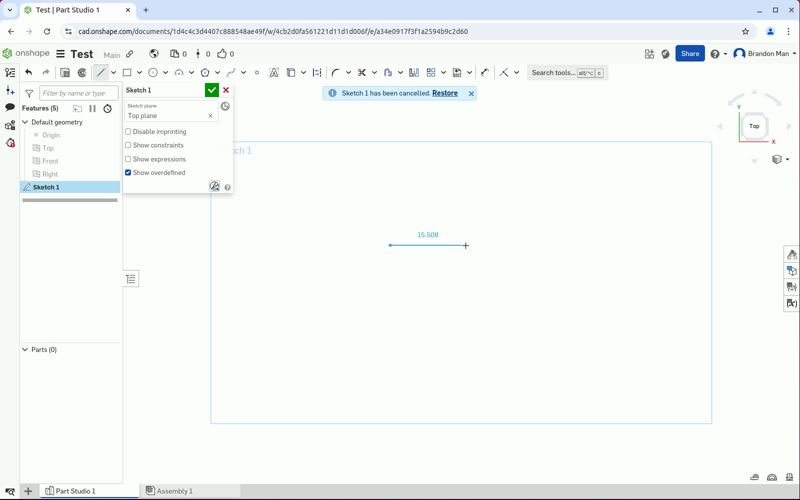
key_up(shift)
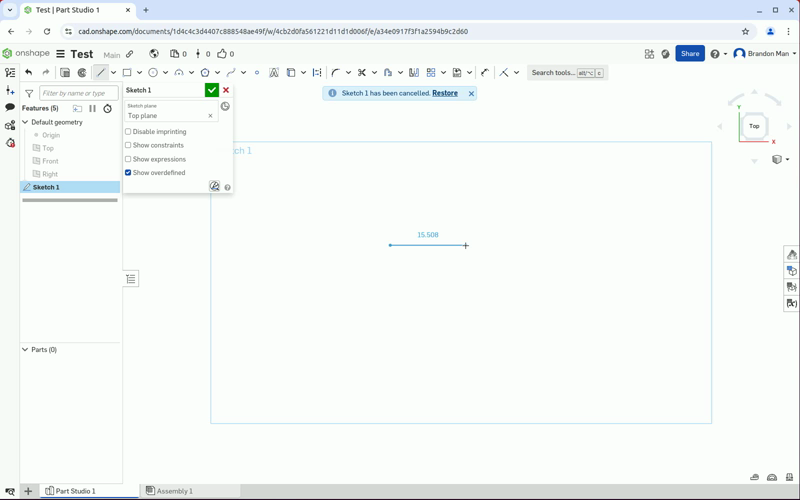
key_down(shift)
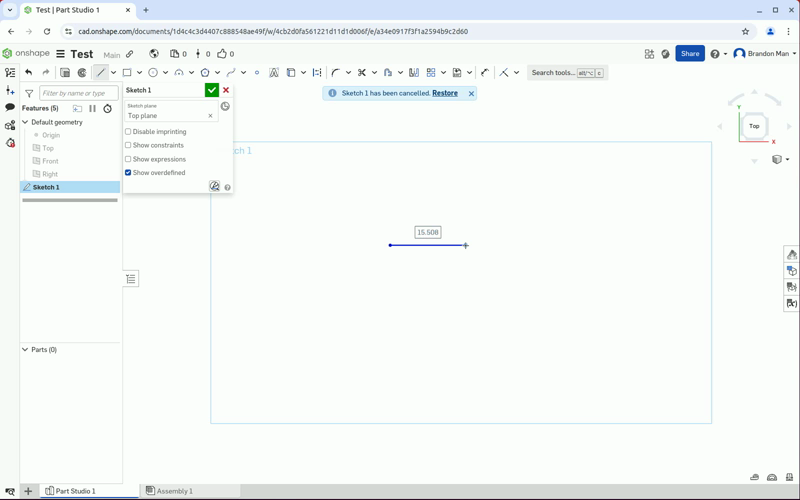
mouse_move(495, 245)
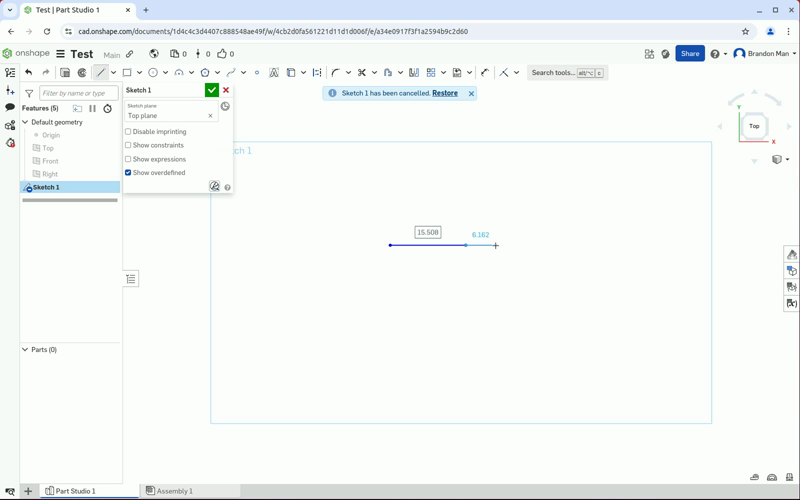
mouse_move(465, 219)
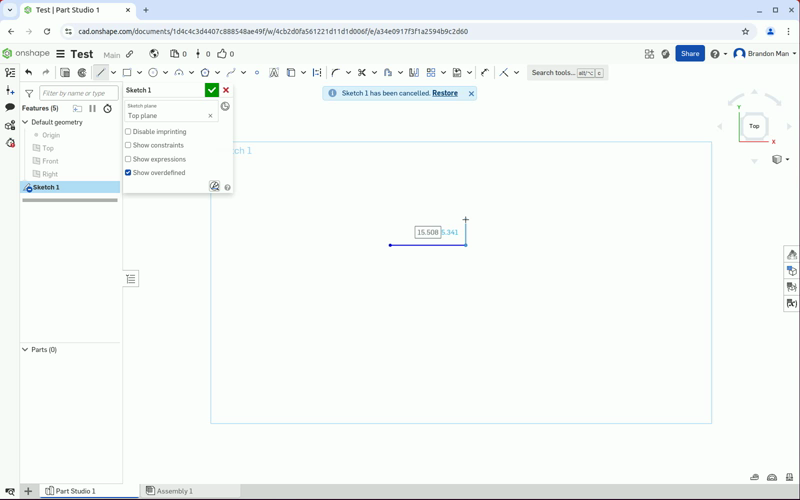
click(465, 219)
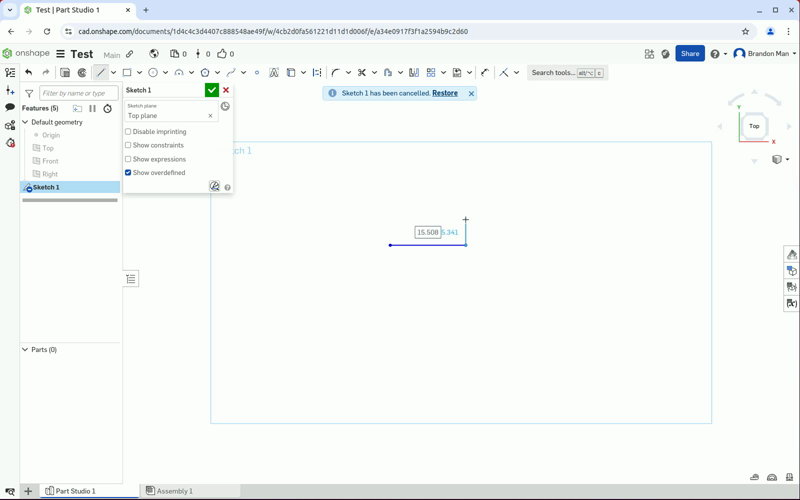
key_up(shift)
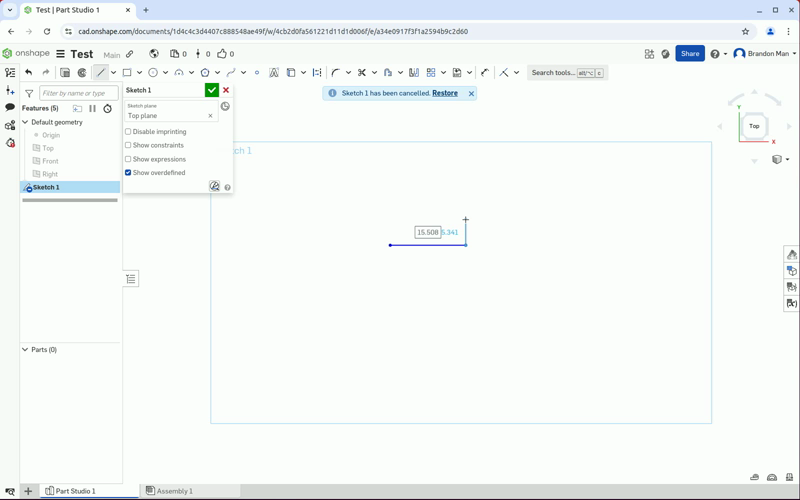
key_down(shift)
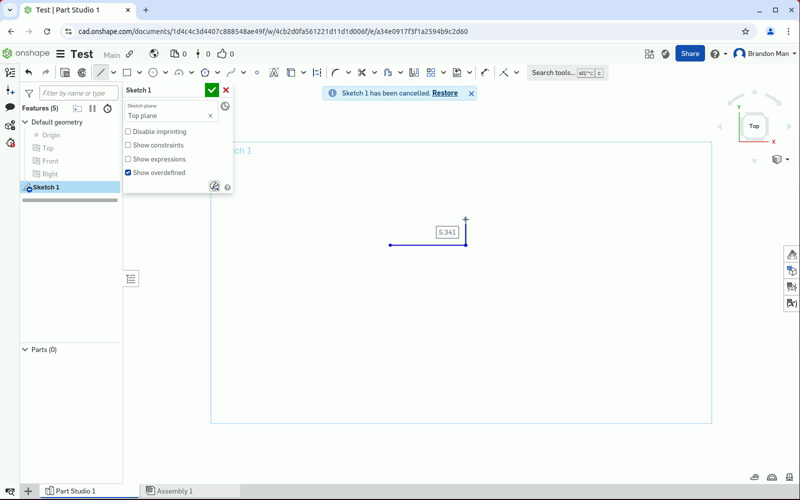
mouse_move(495, 219)
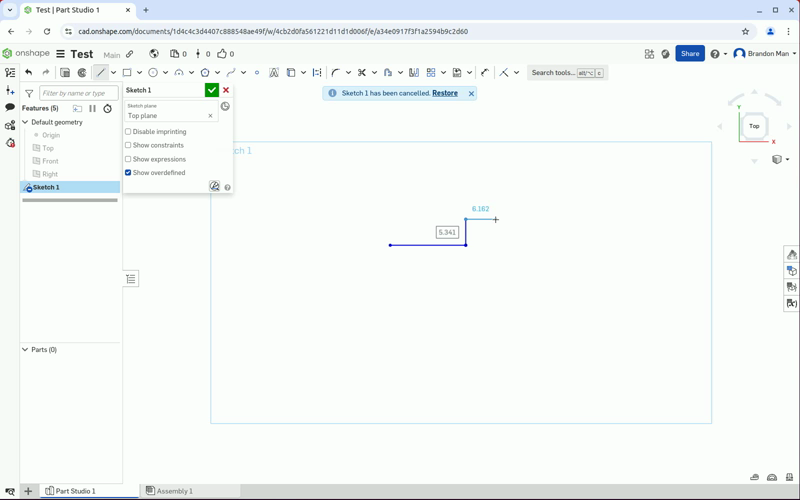
mouse_move(451, 219)
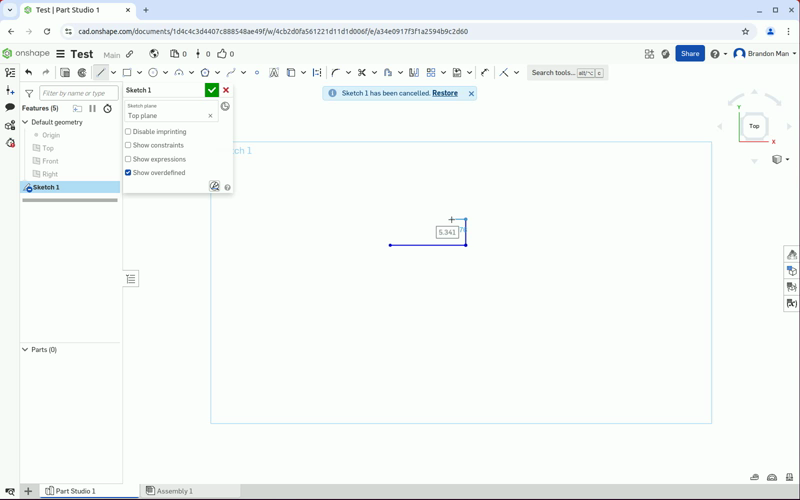
click(451, 219)
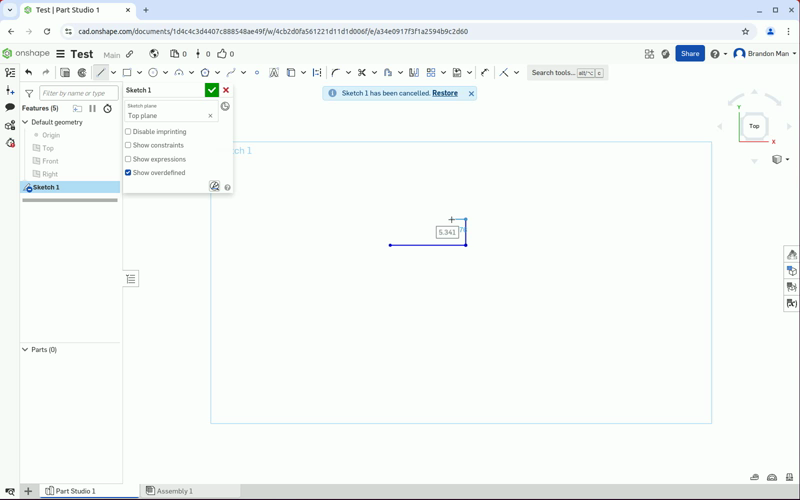
key_up(shift)
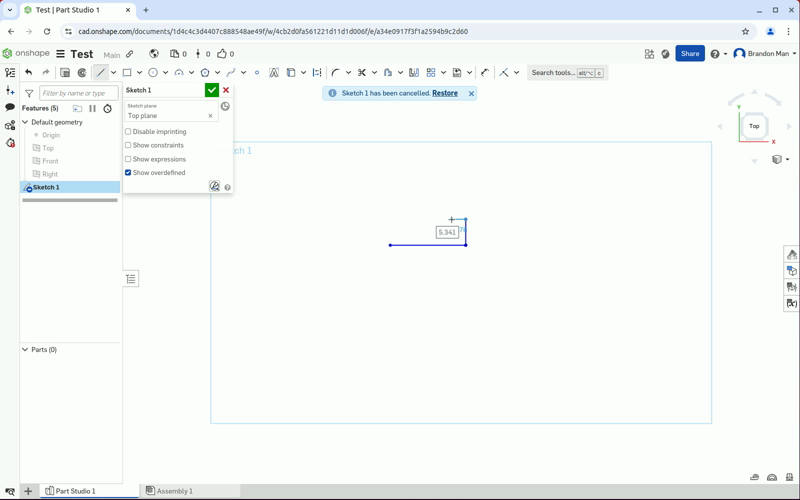
key_down(shift)
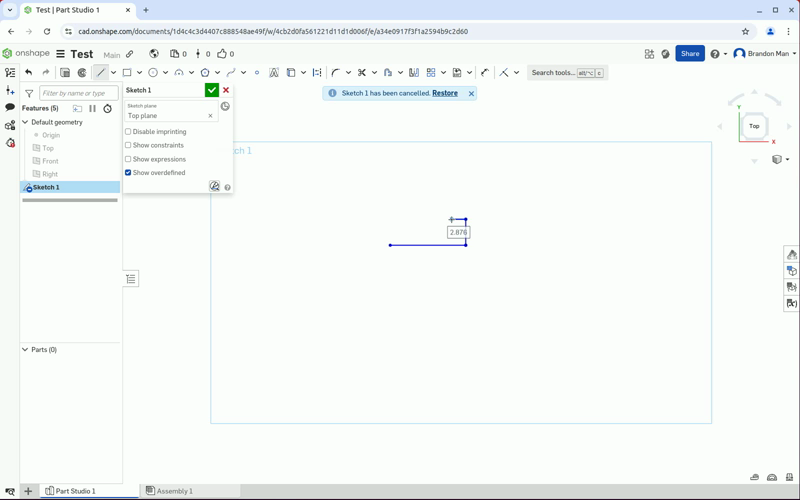
mouse_move(481, 219)
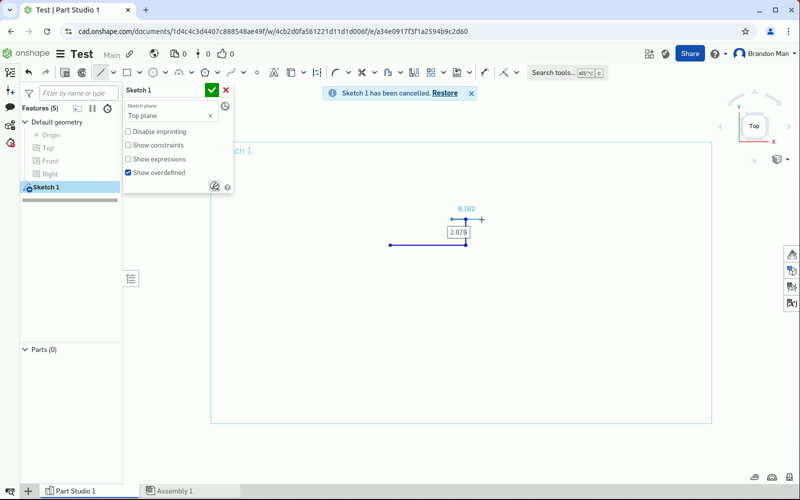
mouse_move(451, 196)
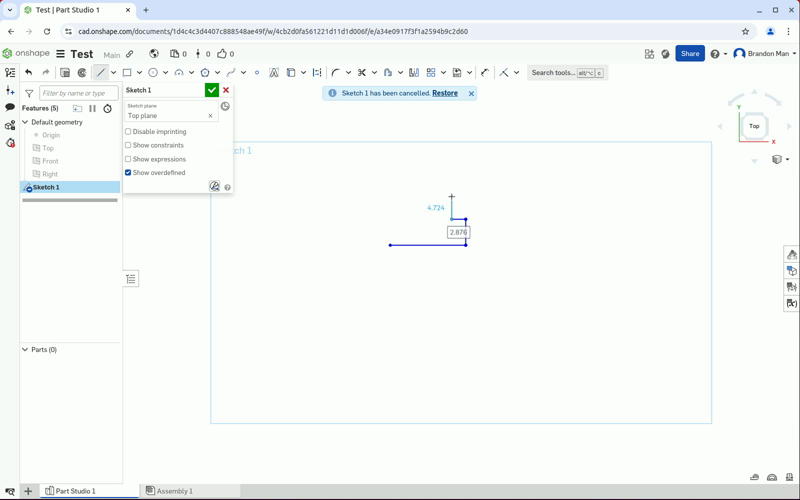
click(451, 196)
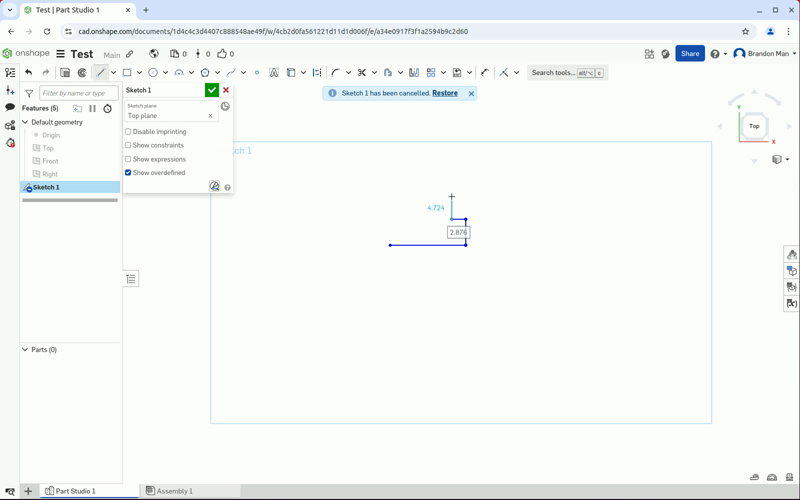
key_up(shift)
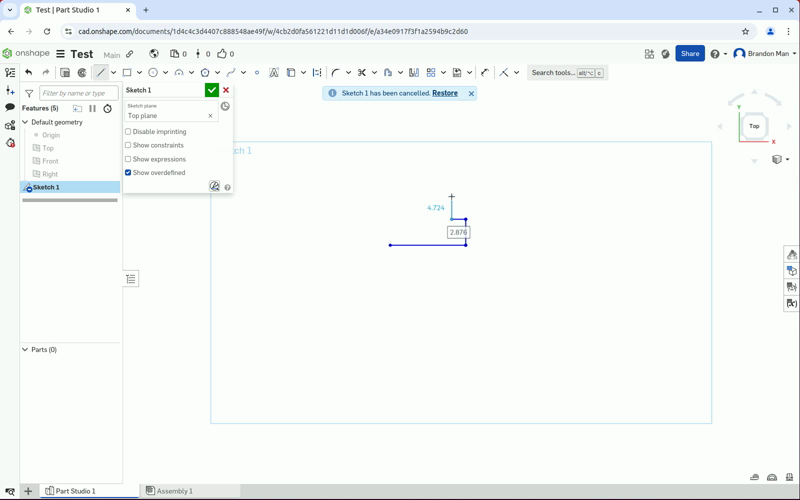
key_down(shift)
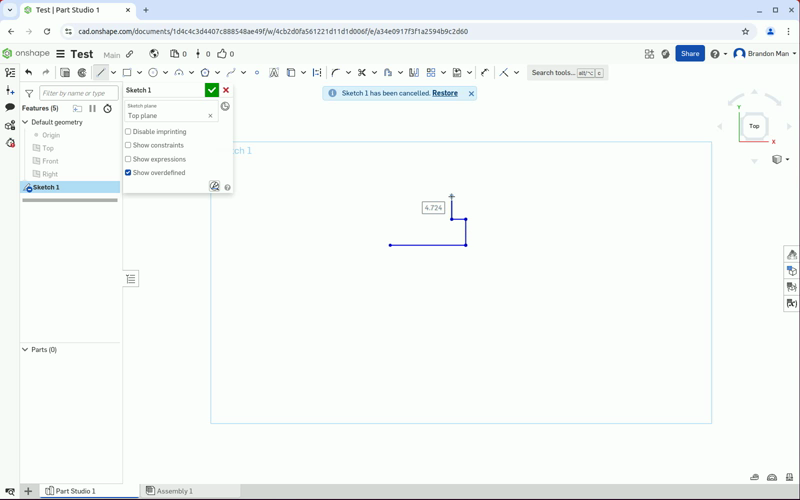
mouse_move(481, 196)
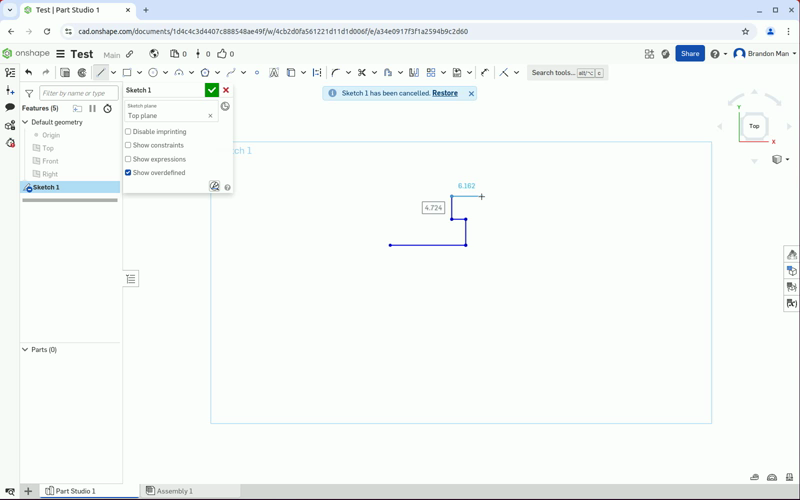
mouse_move(465, 196)
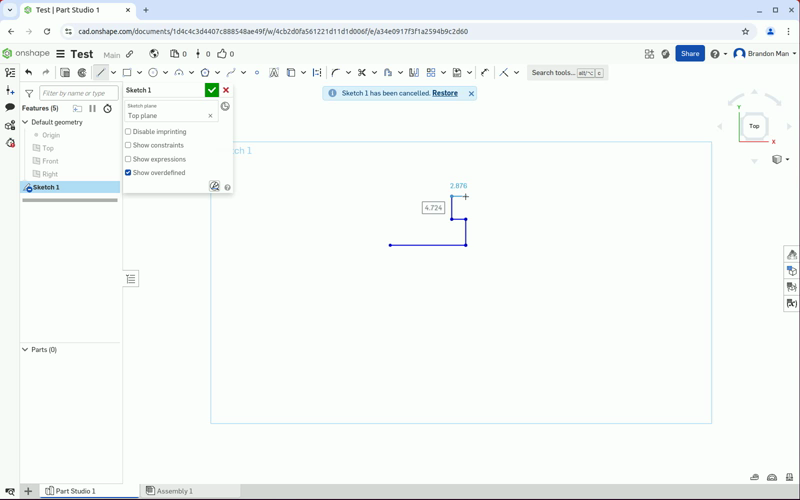
click(465, 196)
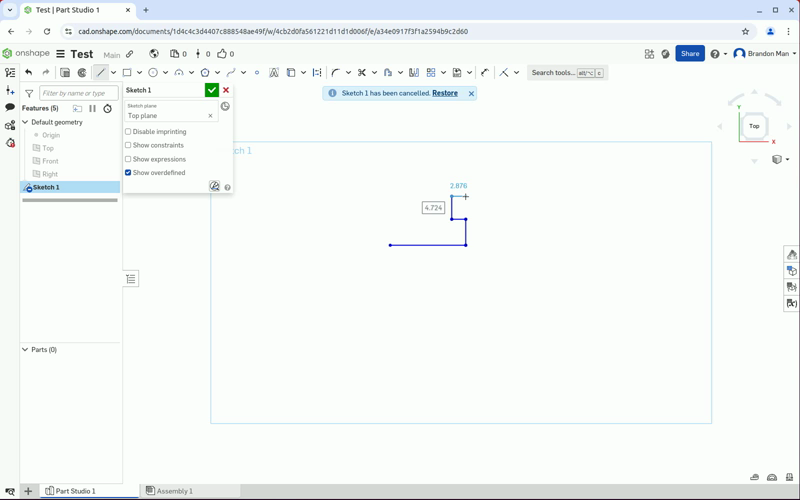
key_up(shift)
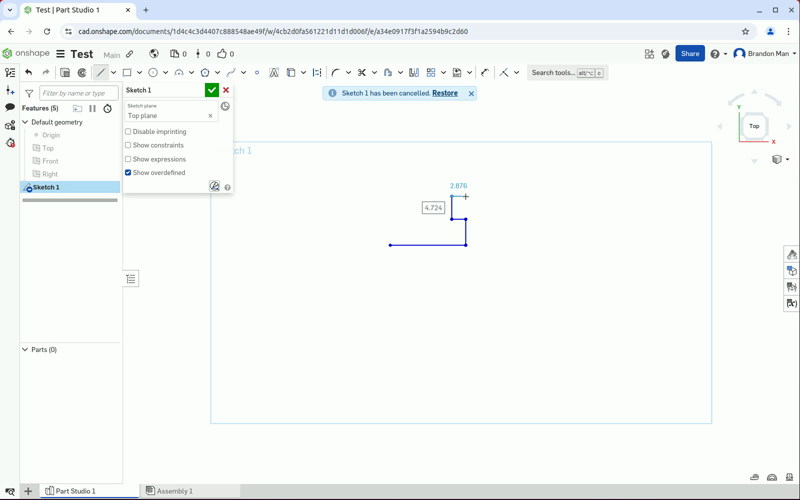
key_down(shift)
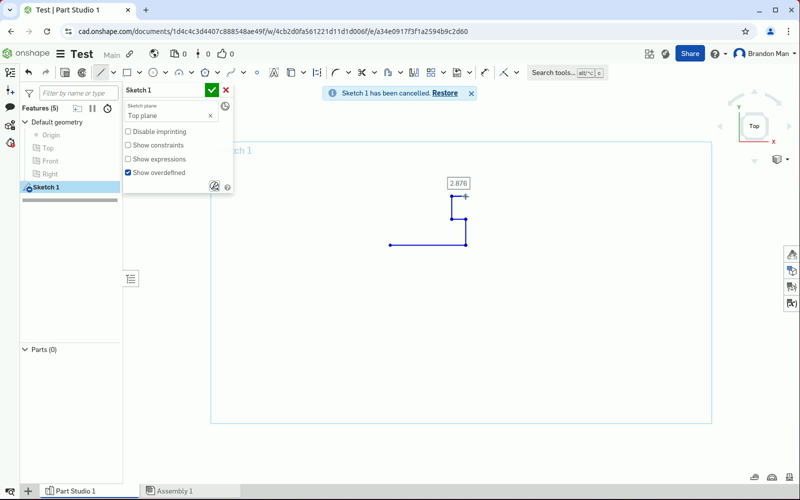
mouse_move(495, 196)
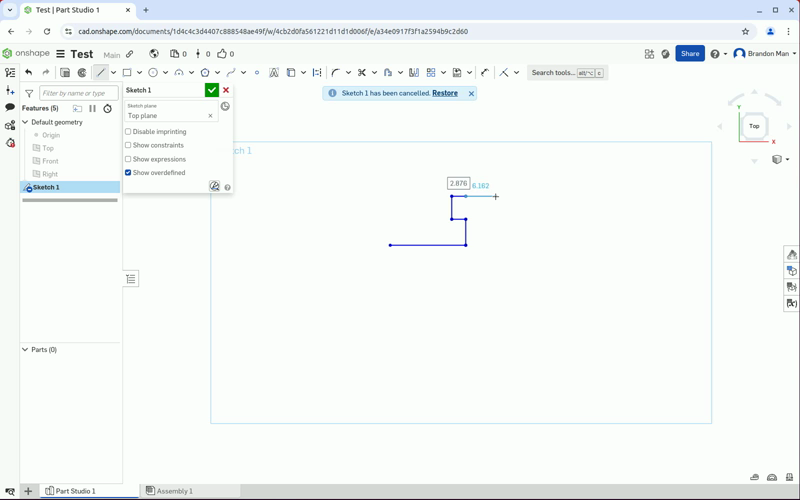
mouse_move(465, 170)
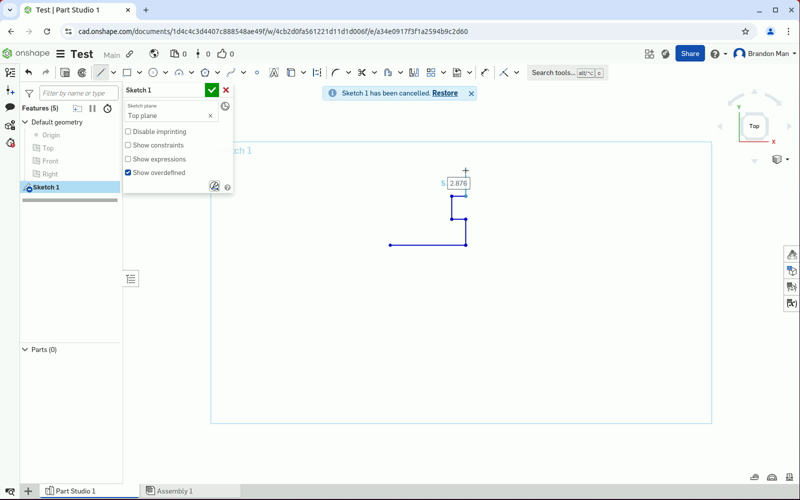
click(465, 170)
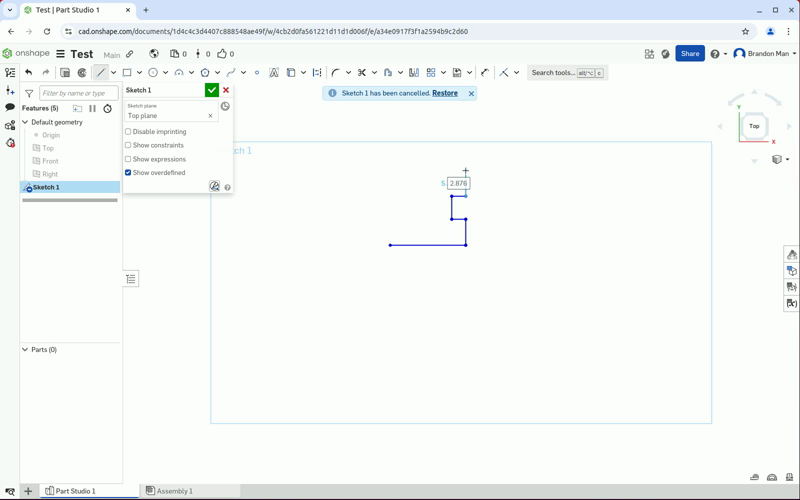
key_up(shift)
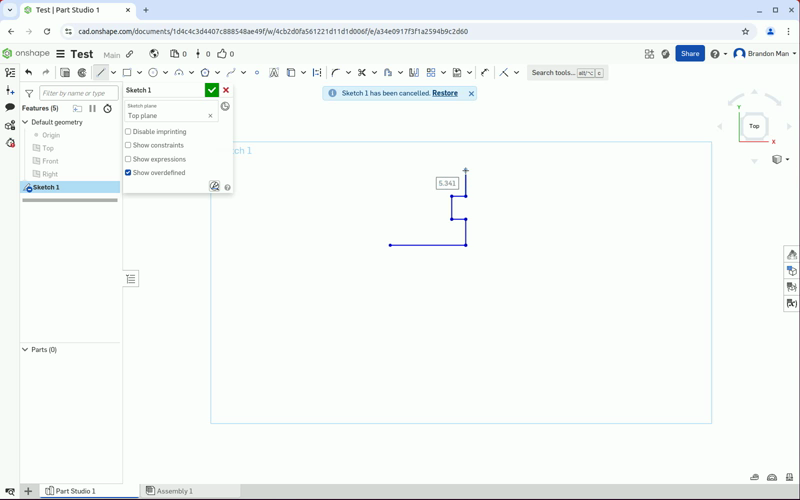
key_down(shift)
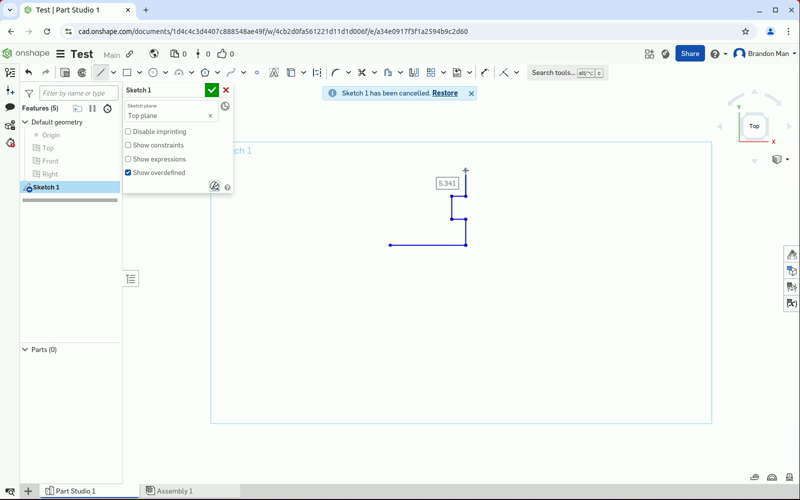
mouse_move(390, 170)
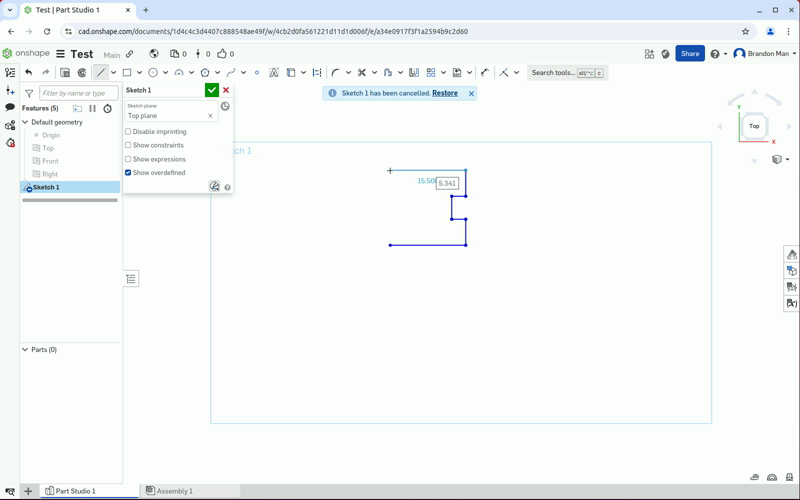
click(390, 170)
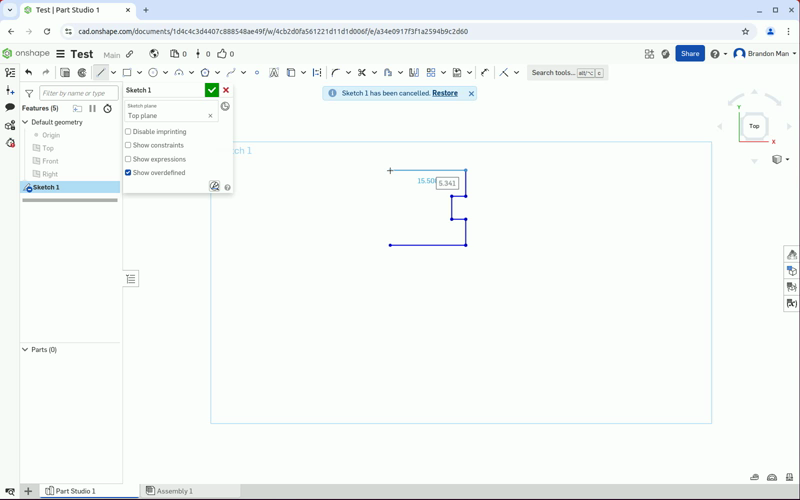
key_up(shift)
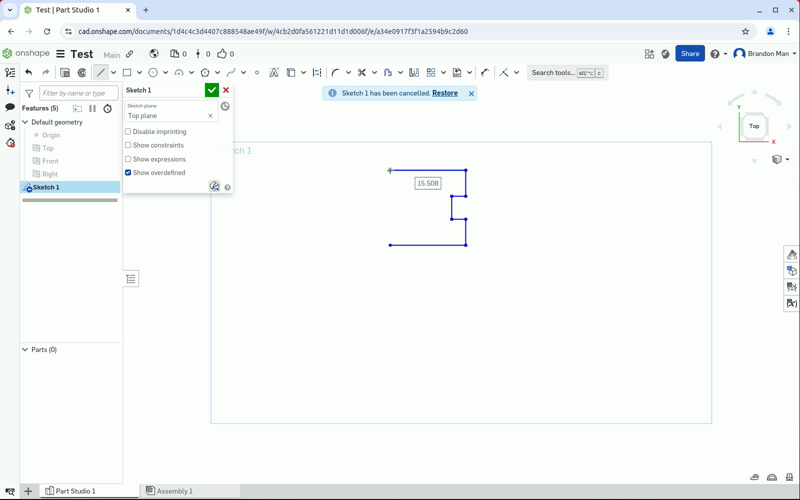
key_down(shift)
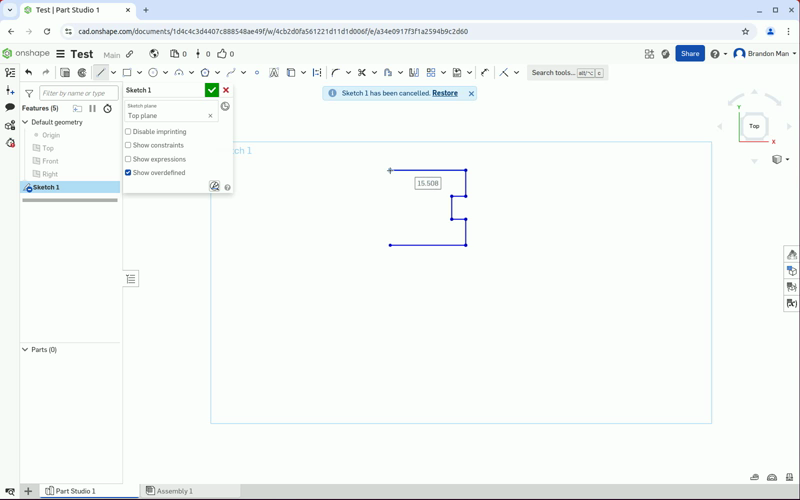
mouse_move(420, 170)
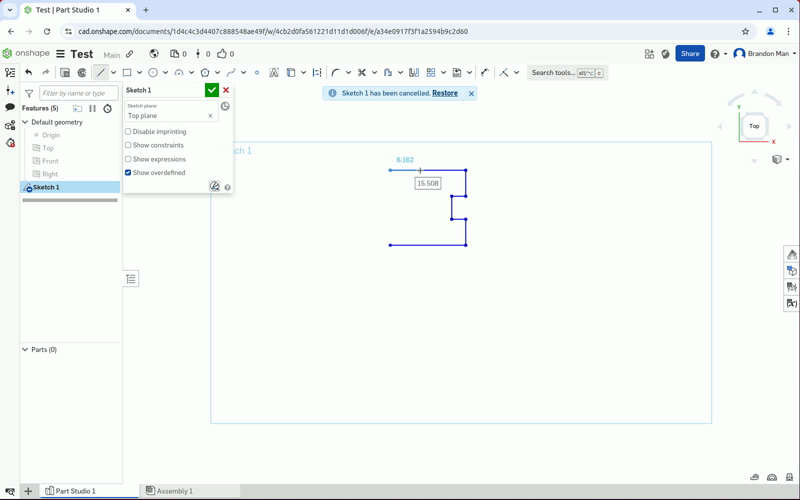
mouse_move(390, 196)
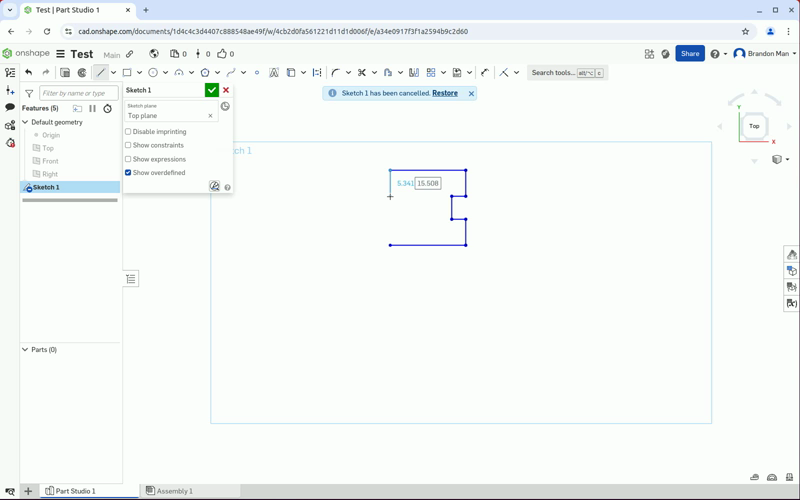
click(390, 196)
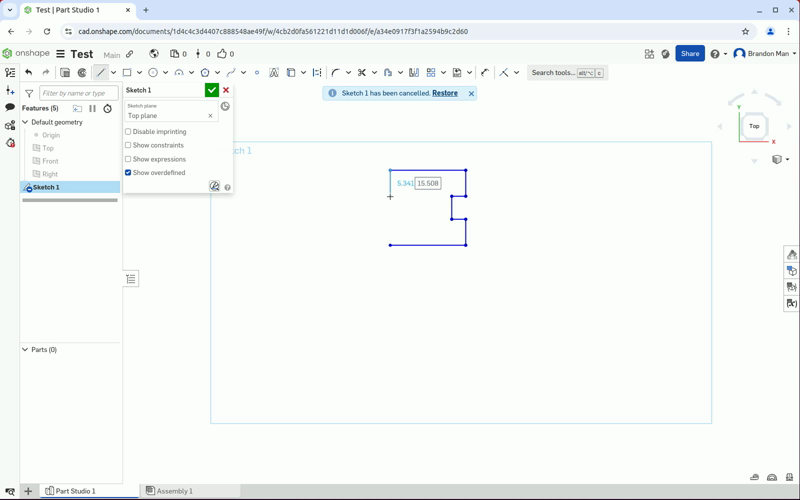
key_up(shift)
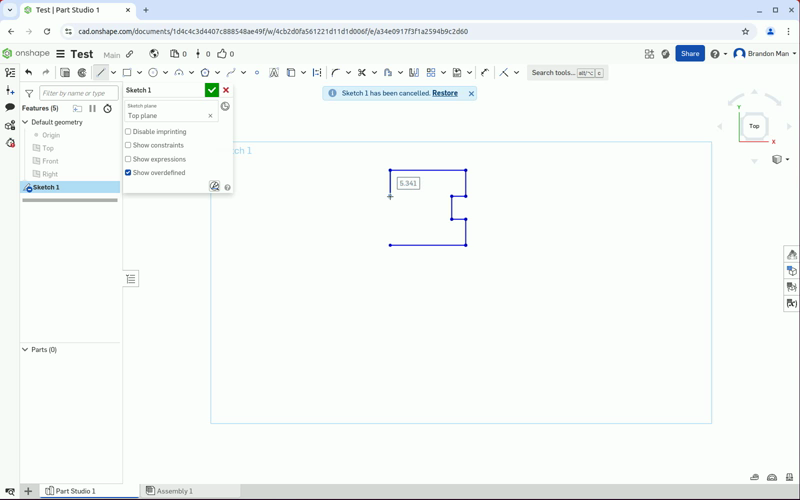
key_down(shift)
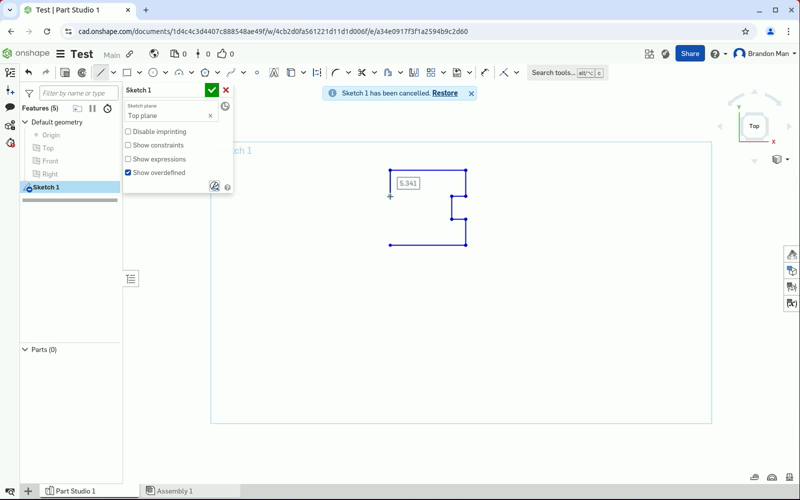
mouse_move(420, 196)
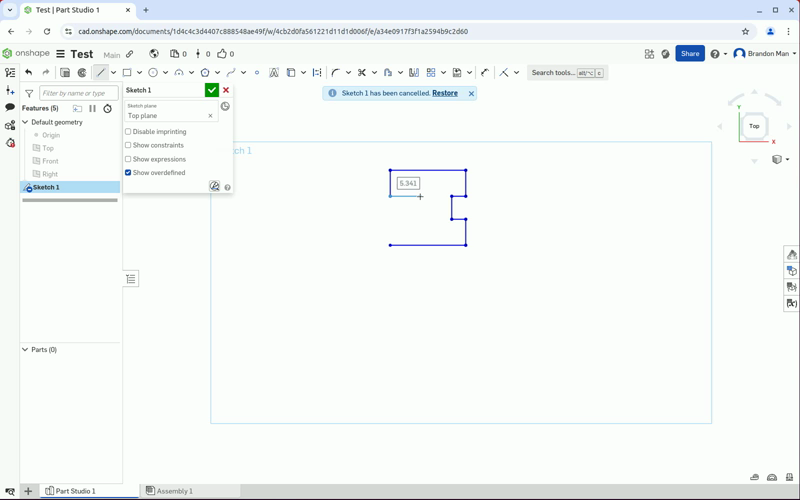
mouse_move(404, 196)
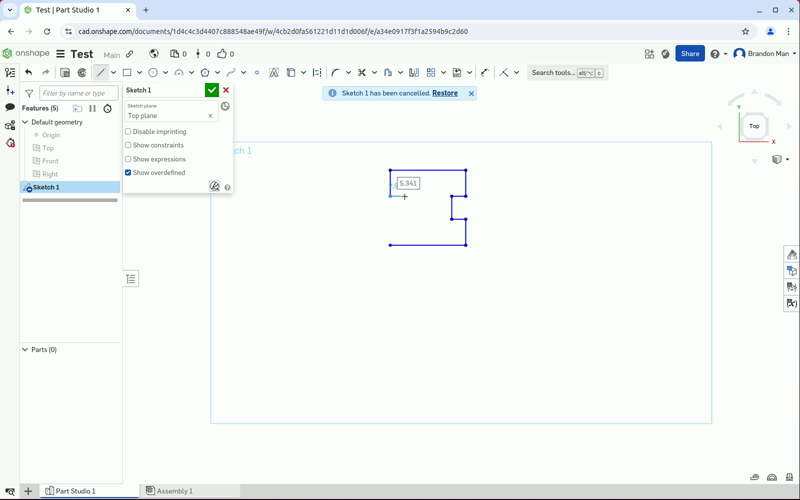
click(404, 196)
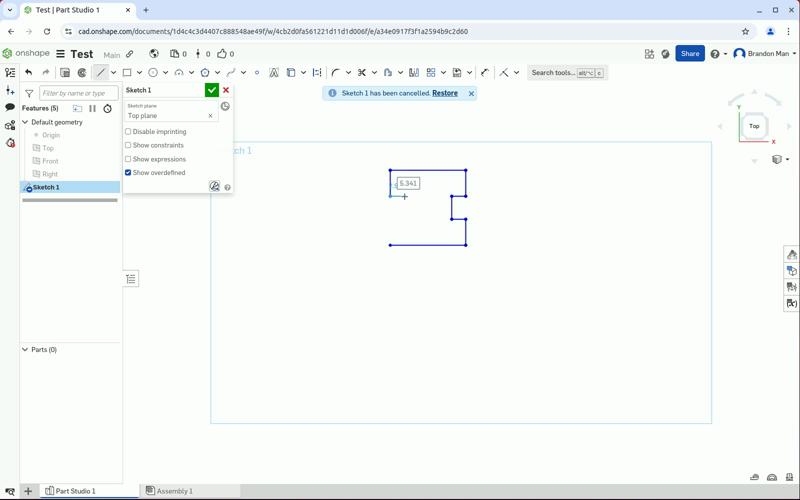
key_up(shift)
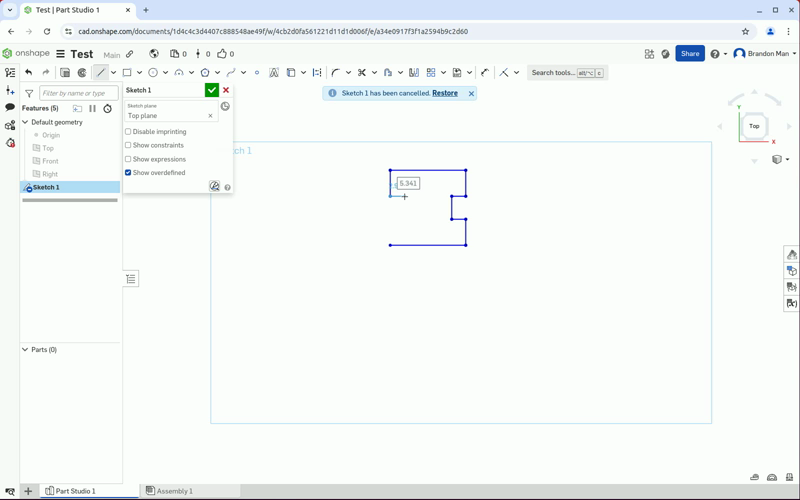
key_down(shift)
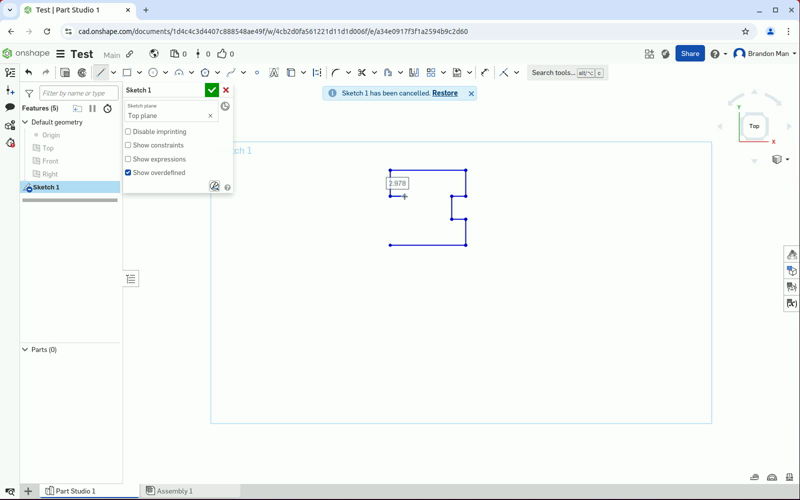
mouse_move(434, 196)
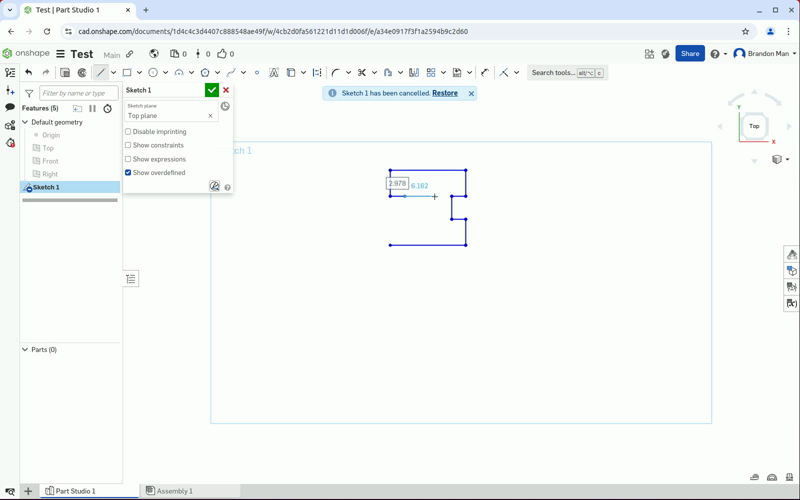
mouse_move(404, 219)
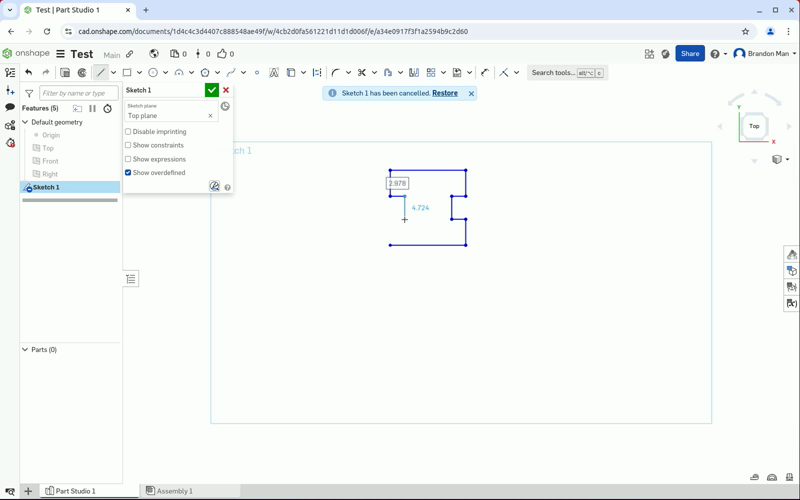
click(404, 219)
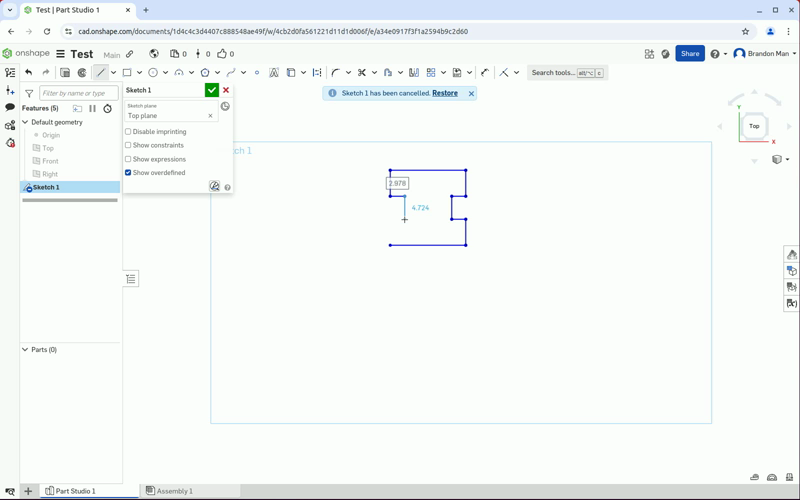
key_up(shift)
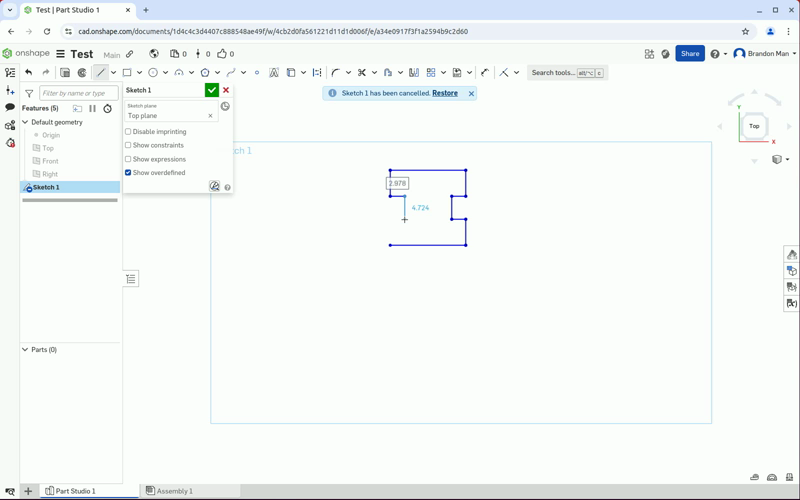
key_down(shift)
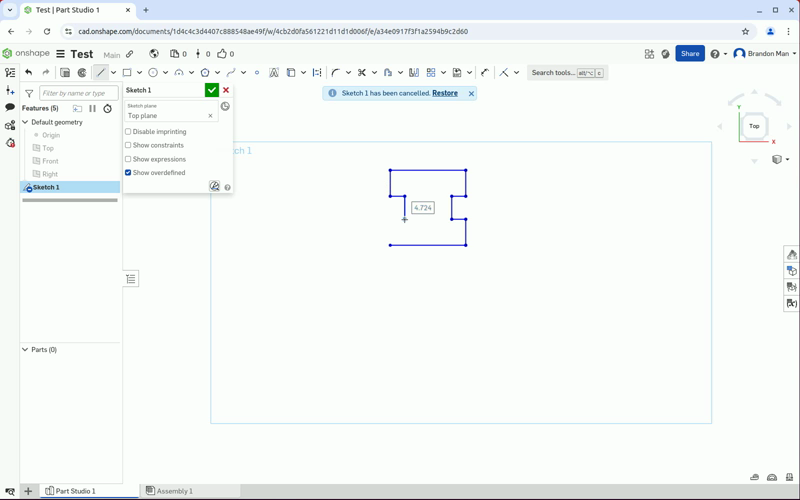
mouse_move(434, 219)
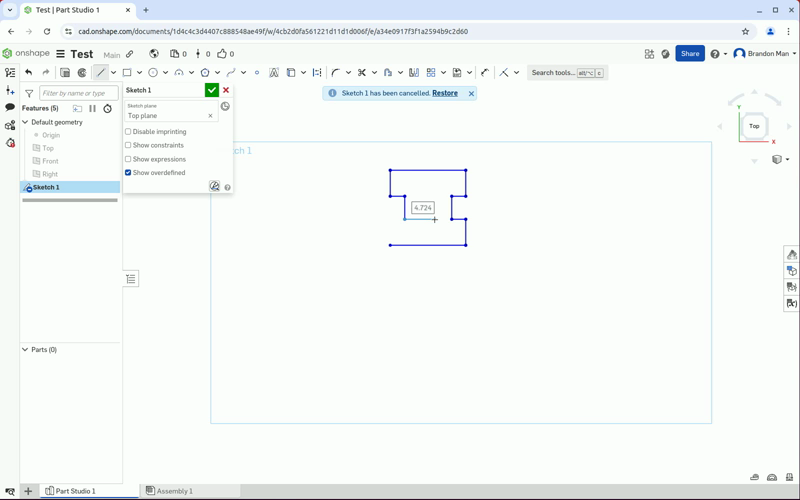
mouse_move(390, 219)
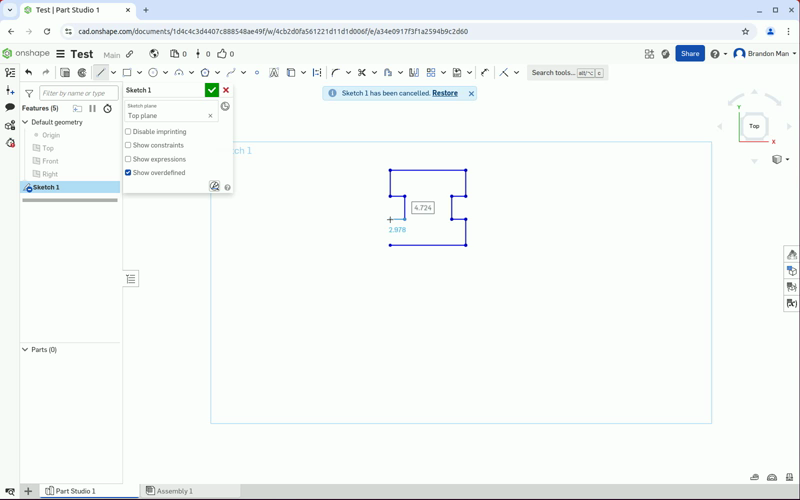
click(390, 219)
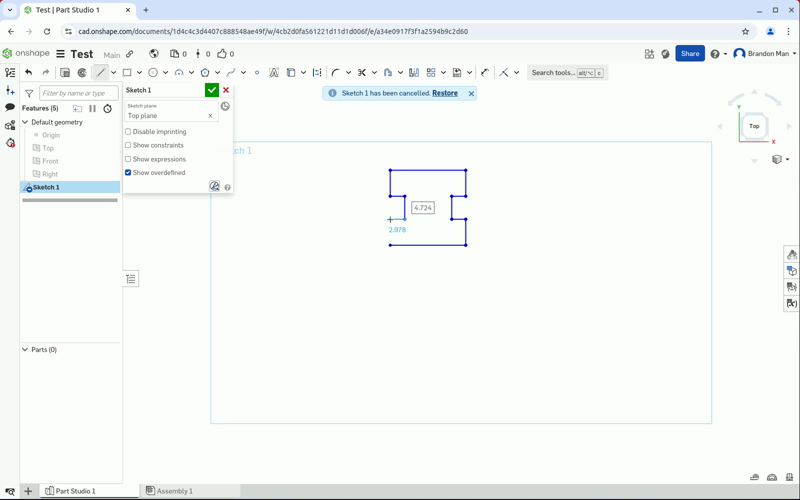
key_up(shift)
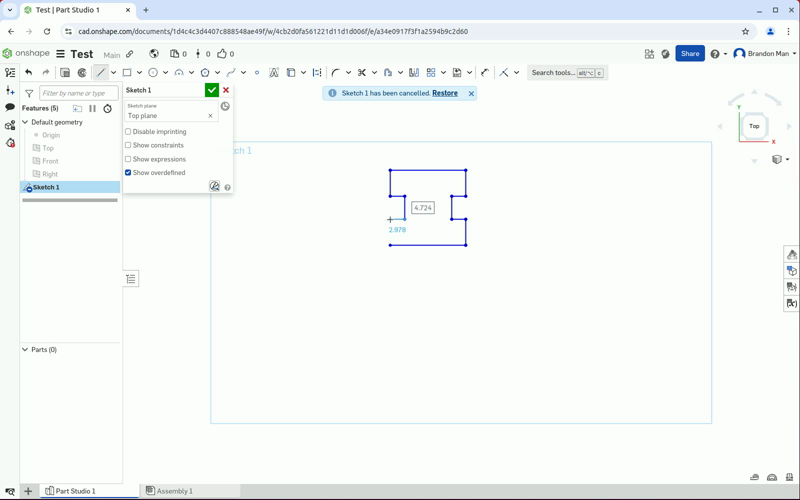
mouse_move(420, 219)
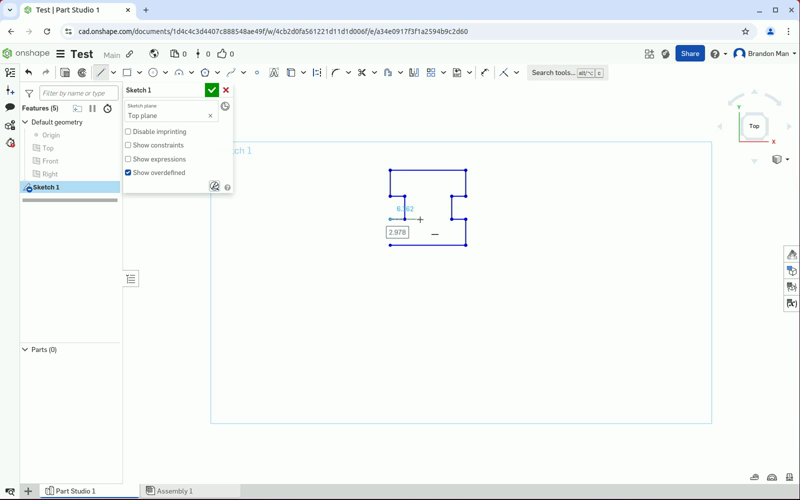
key_down(shift)
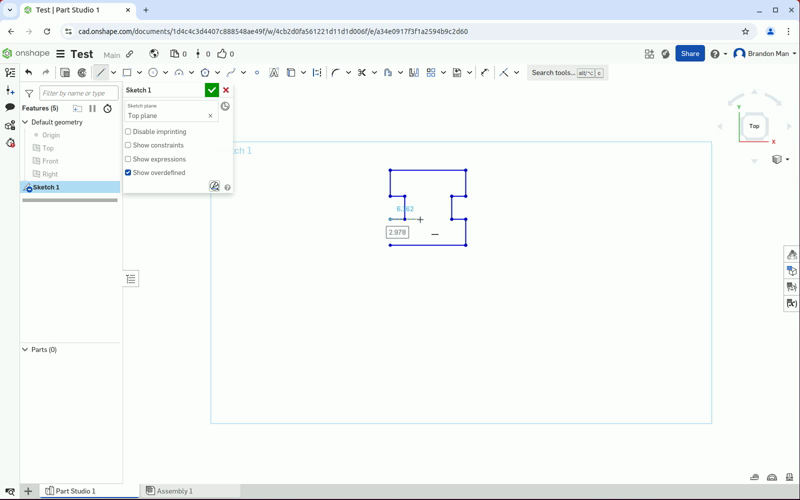
mouse_move(390, 245)
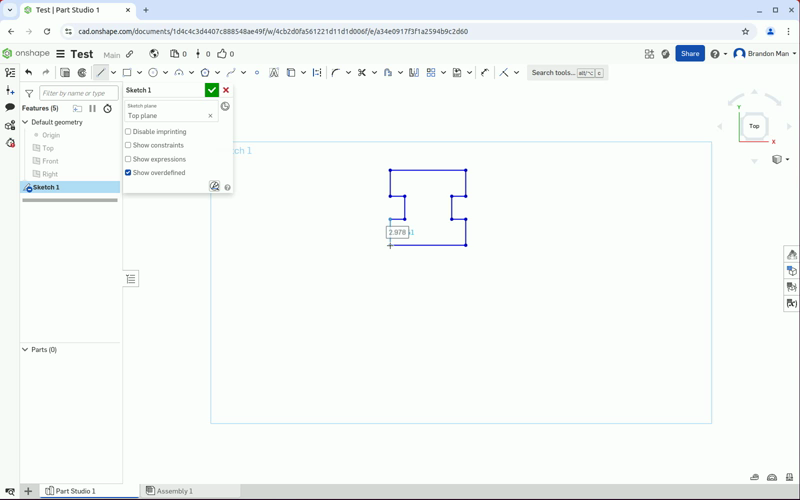
key_up(shift)
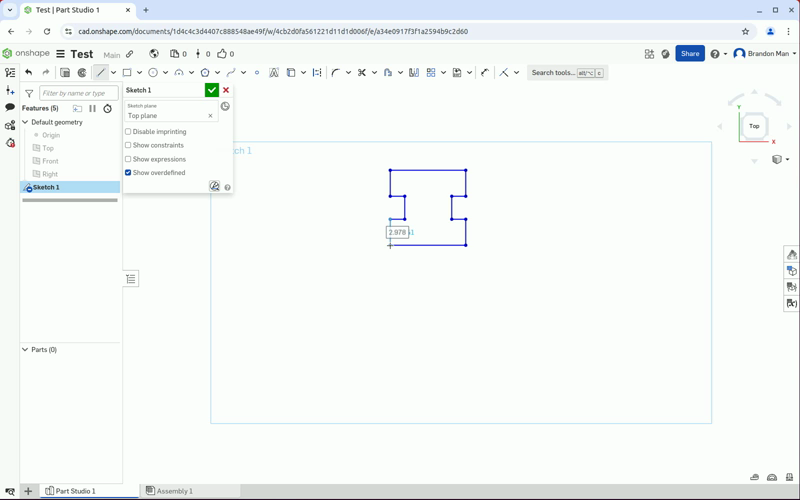
click(390, 245)
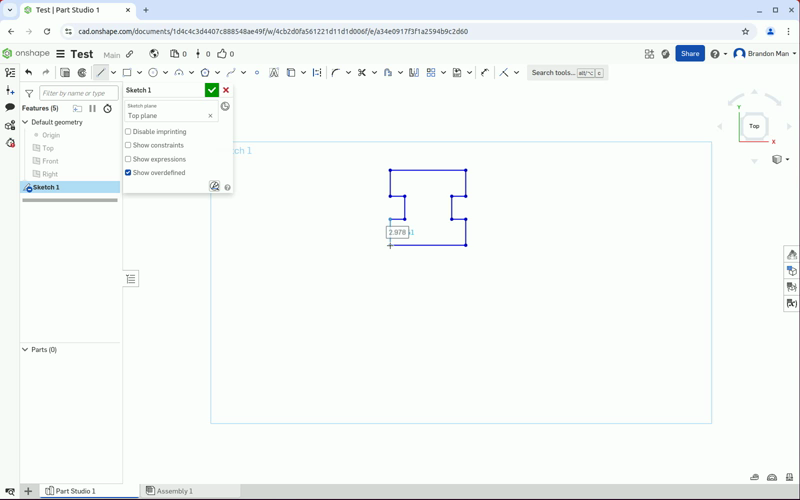
key(esc)
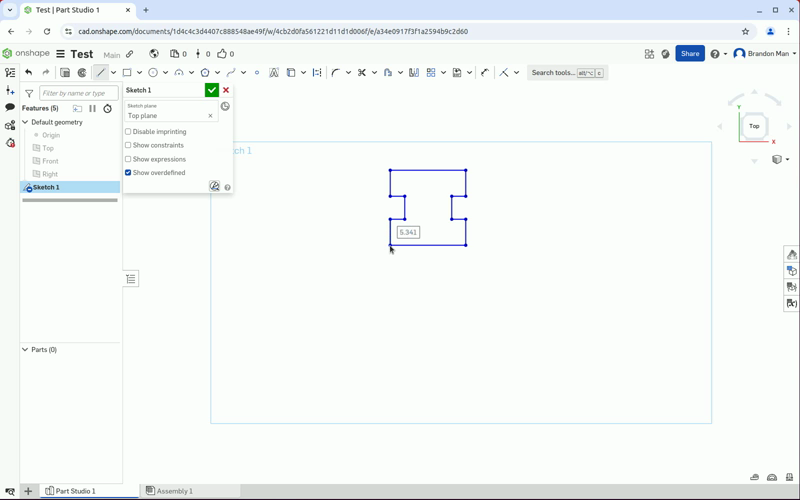
key(c)
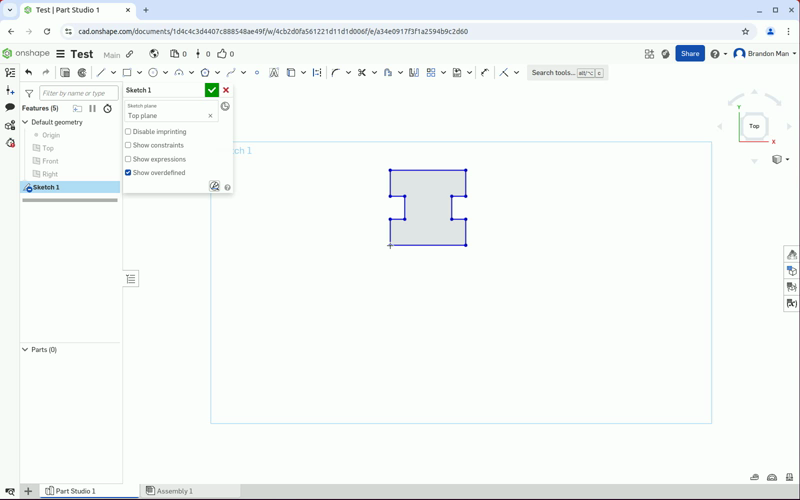
key_down(shift)
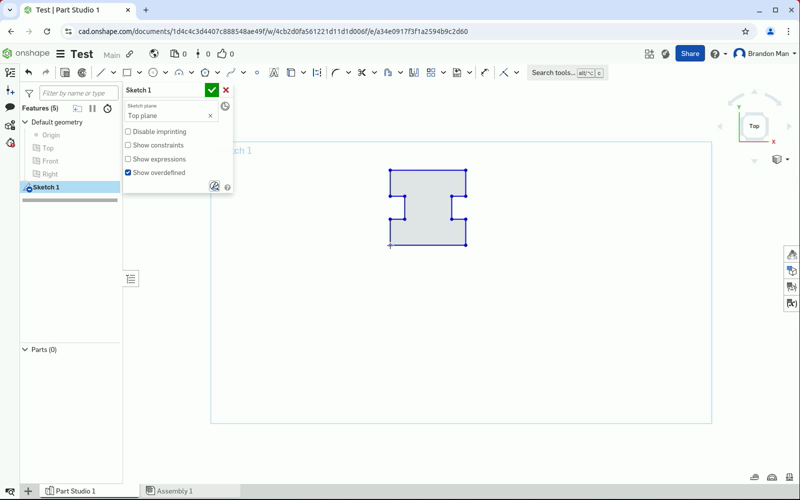
mouse_move(428, 207)
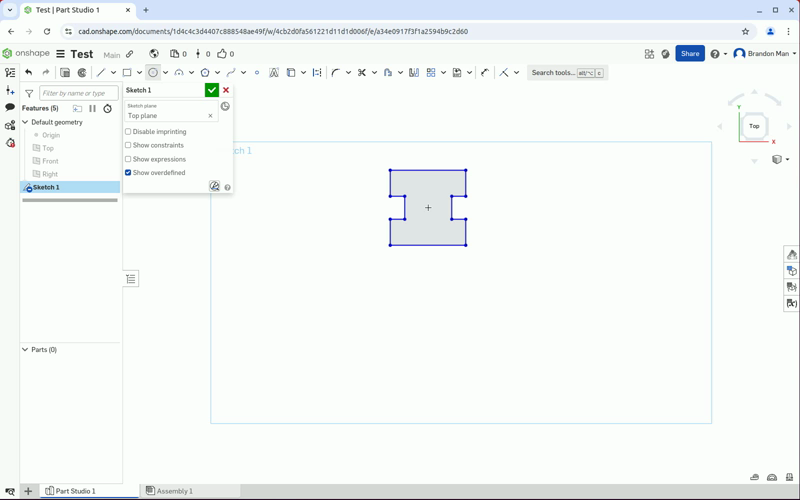
click(428, 207)
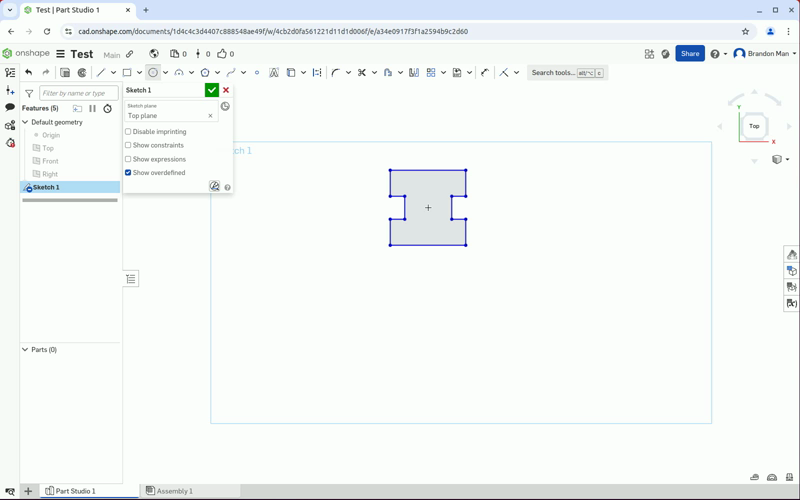
key_up(shift)
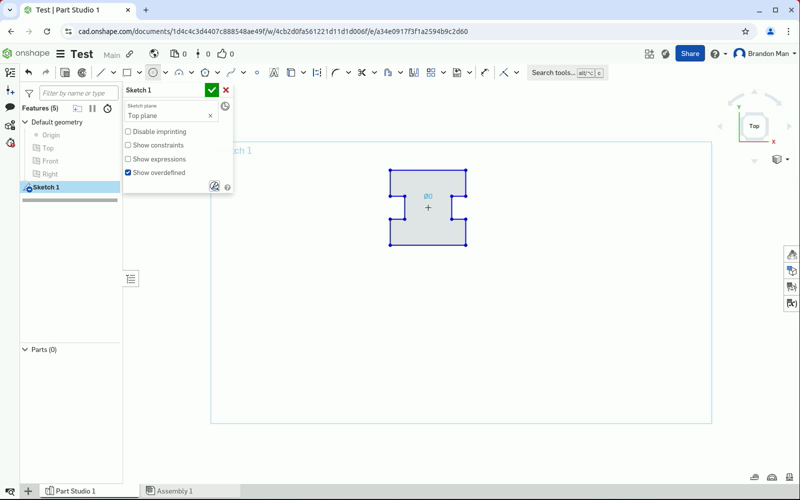
mouse_move(437, 207)
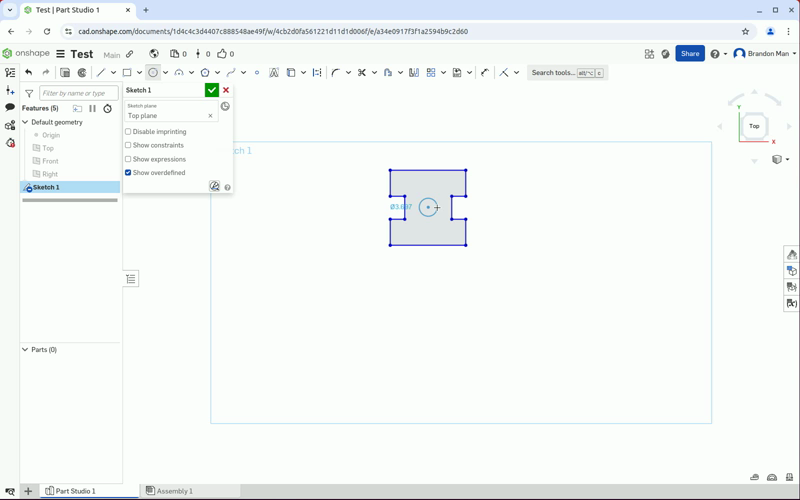
click(437, 207)
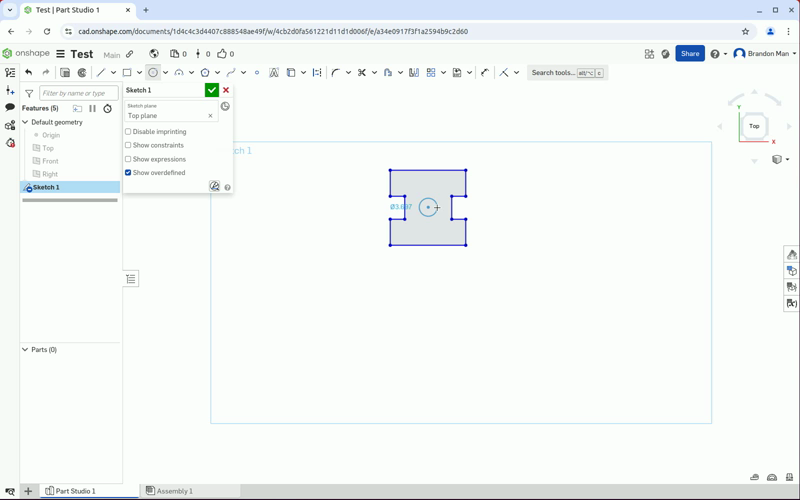
key(esc)
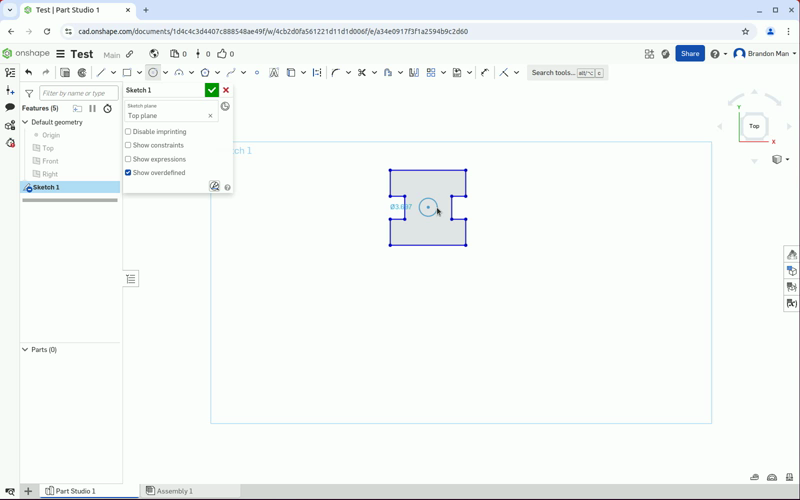
mouse_move(436, 227)
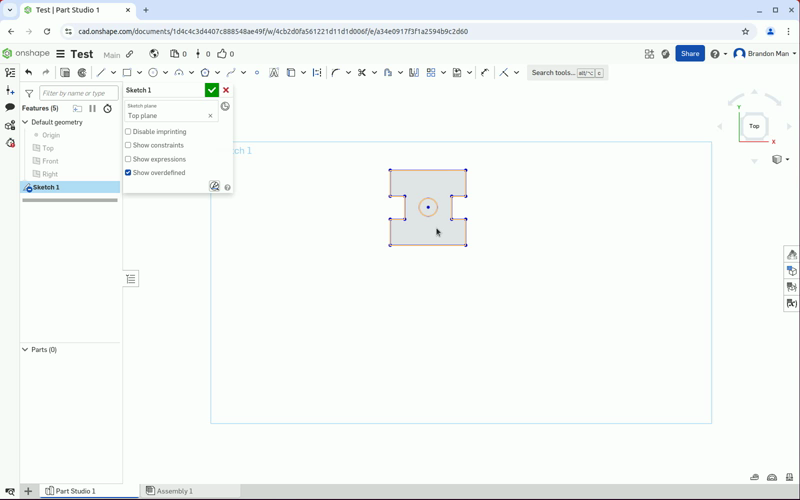
click(436, 227)
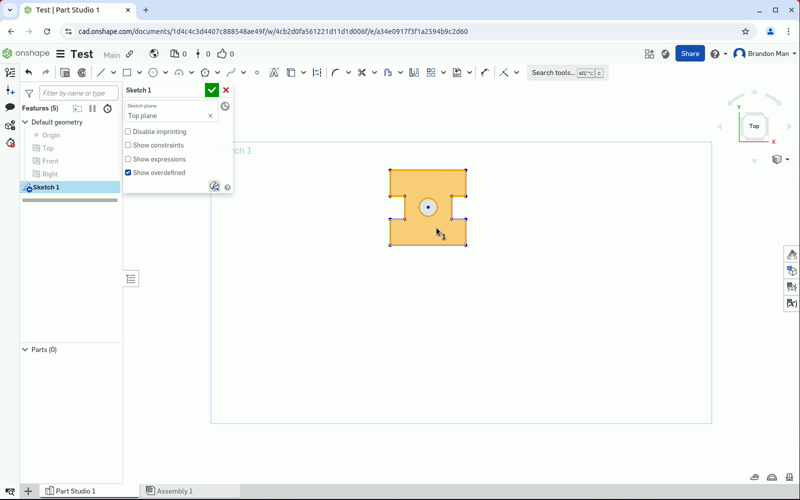
mouse_move(73, 352)
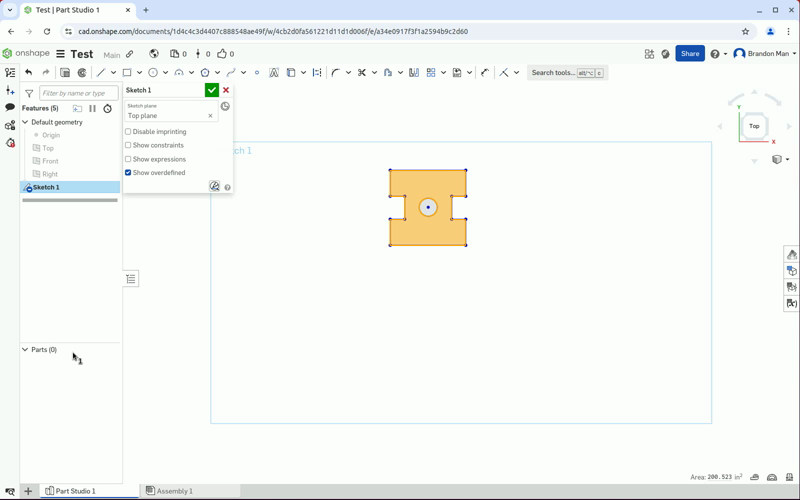
key(shift+y)
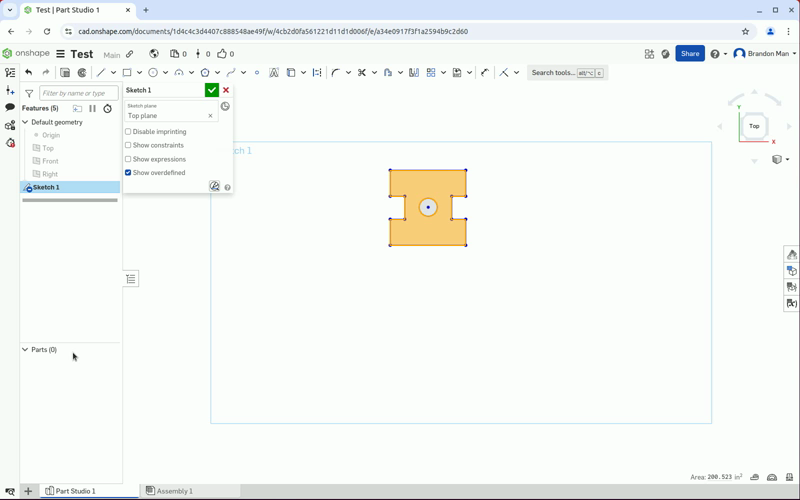
key(shift+e)
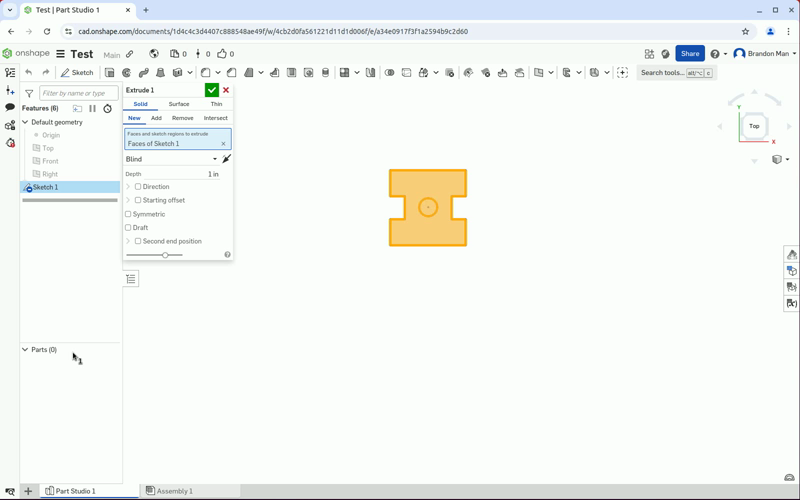
mouse_move(143, 106)
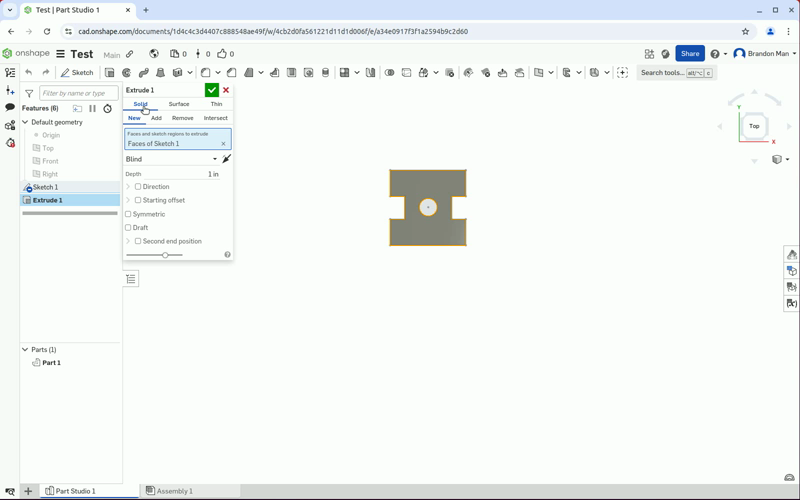
click(143, 106)
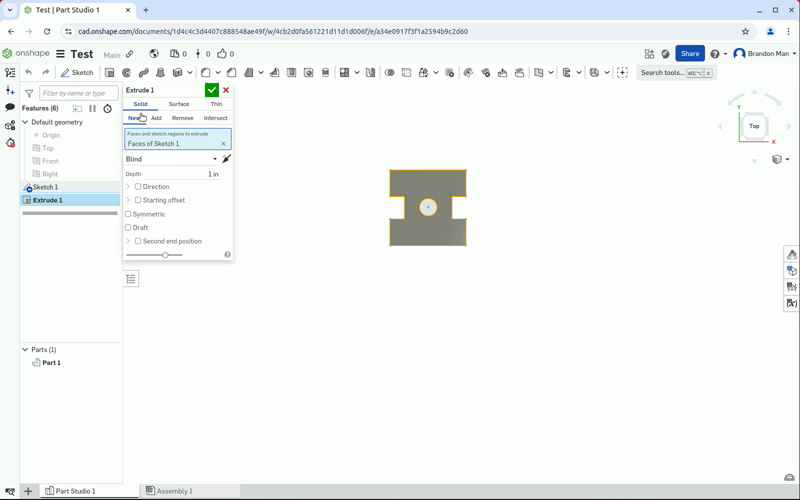
mouse_move(137, 120)
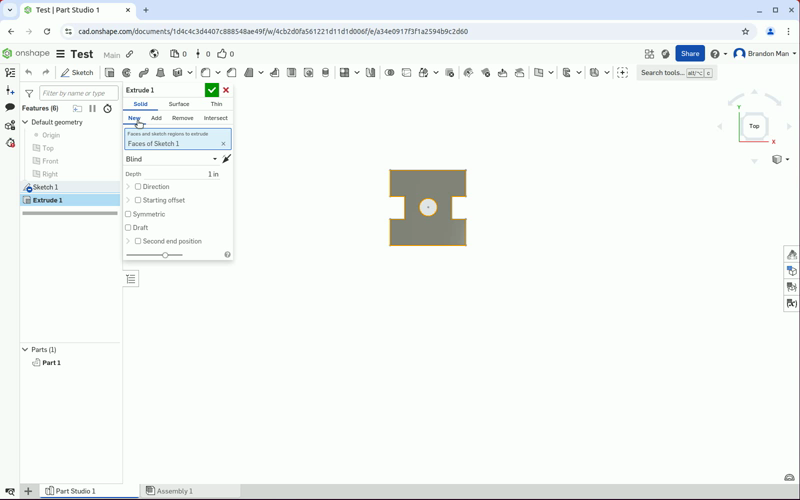
click(137, 120)
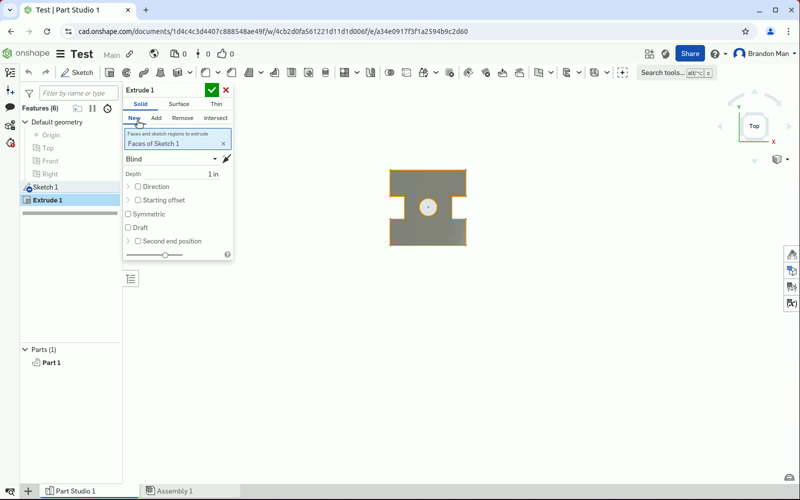
key(tab, 4)
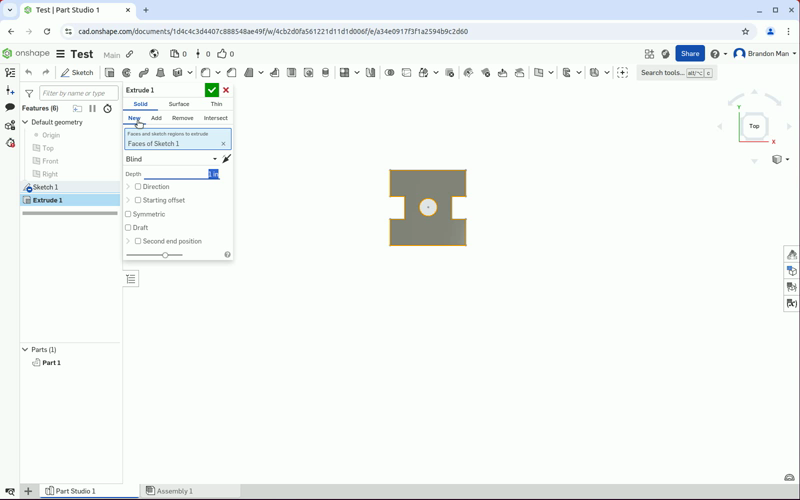
text(3.851)
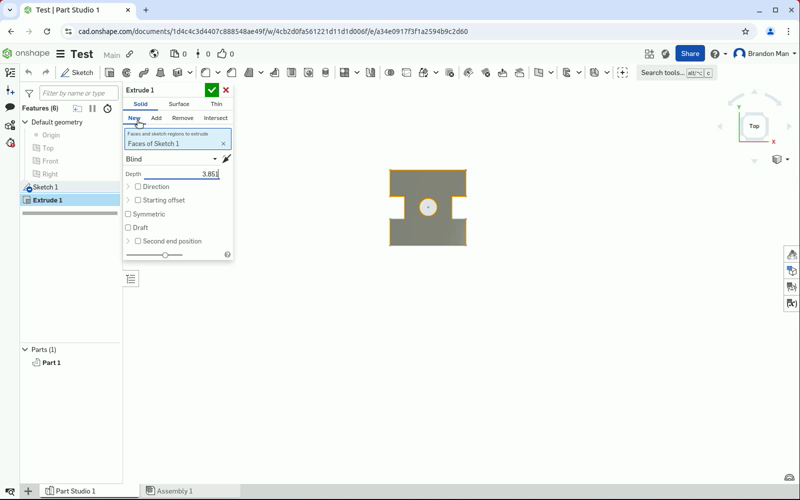
key(enter)
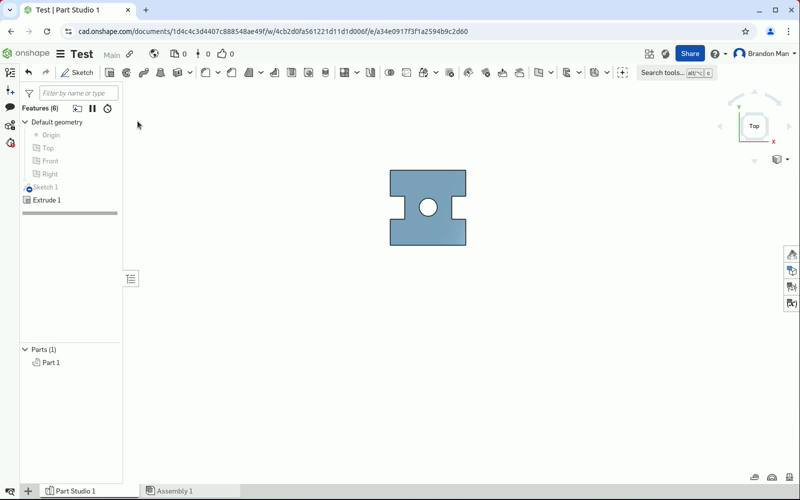
key(shift+h)
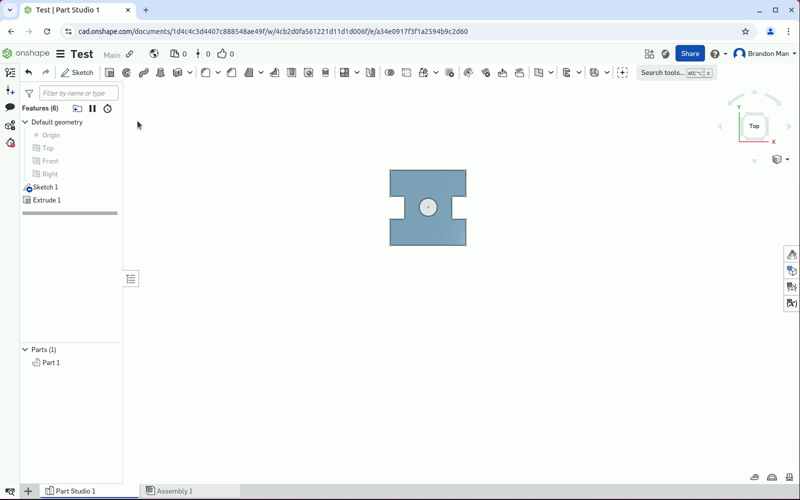
key(shift+h)
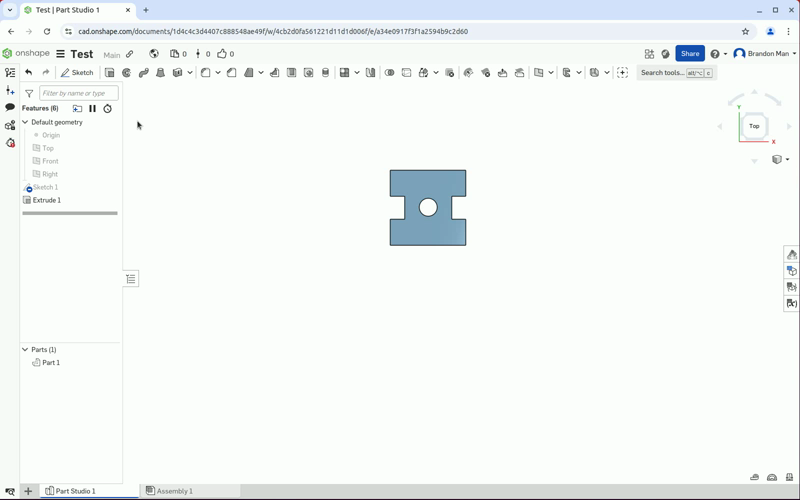
mouse_move(73, 189)
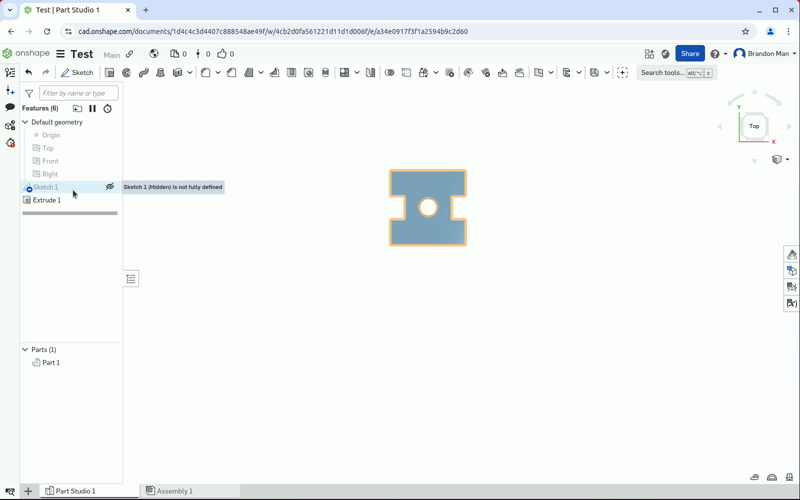
click(73, 189)
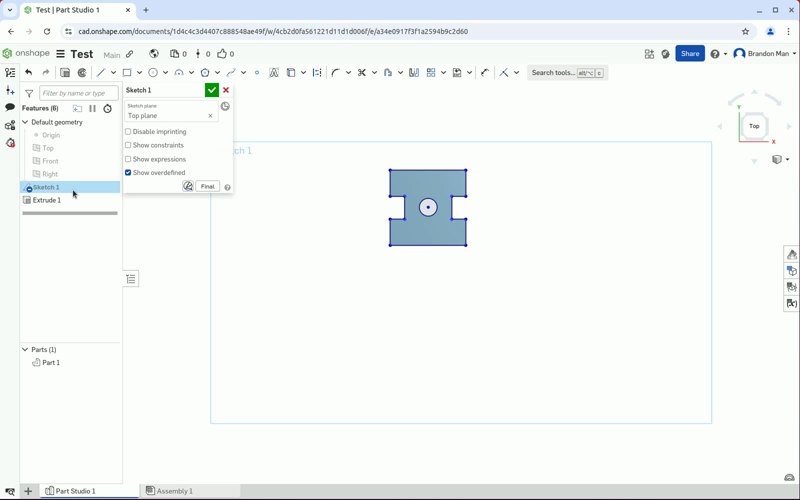
mouse_move(229, 92)
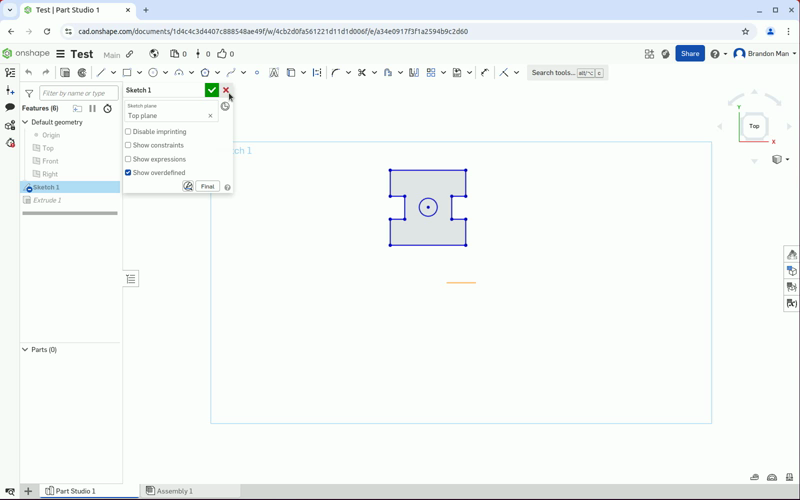
click(229, 92)
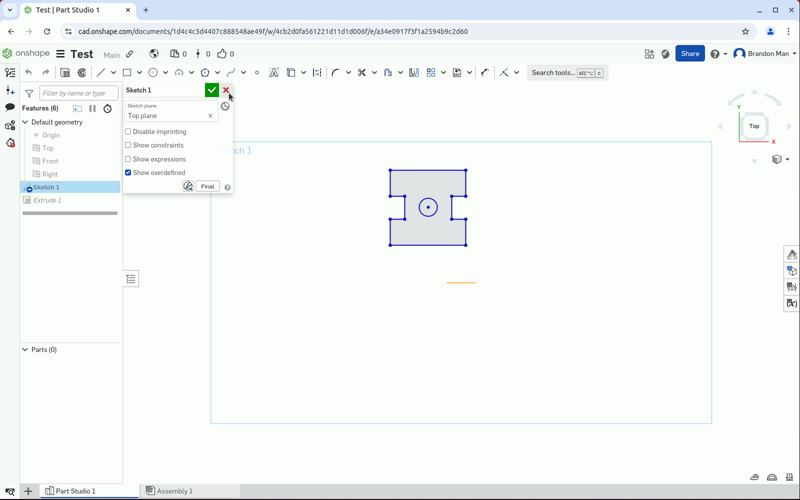
key(shift+s)
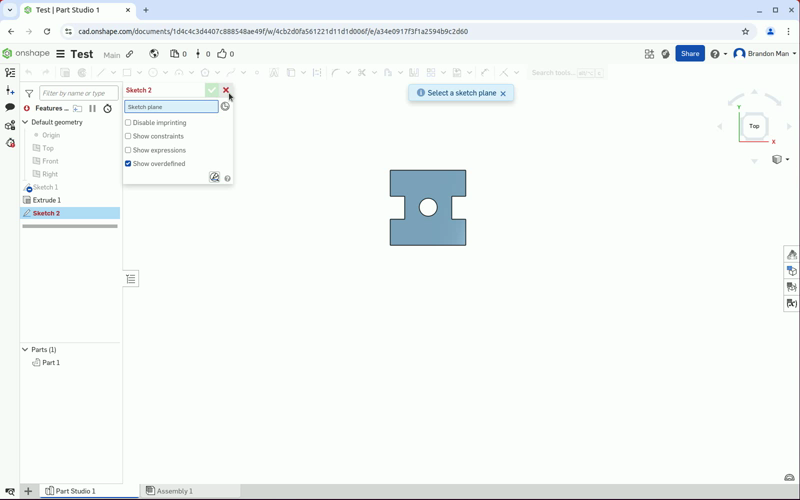
mouse_move(73, 150)
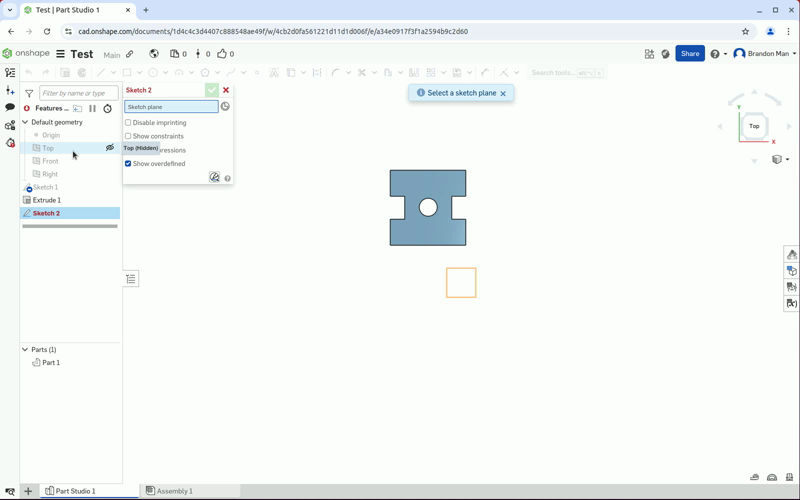
click(73, 150)
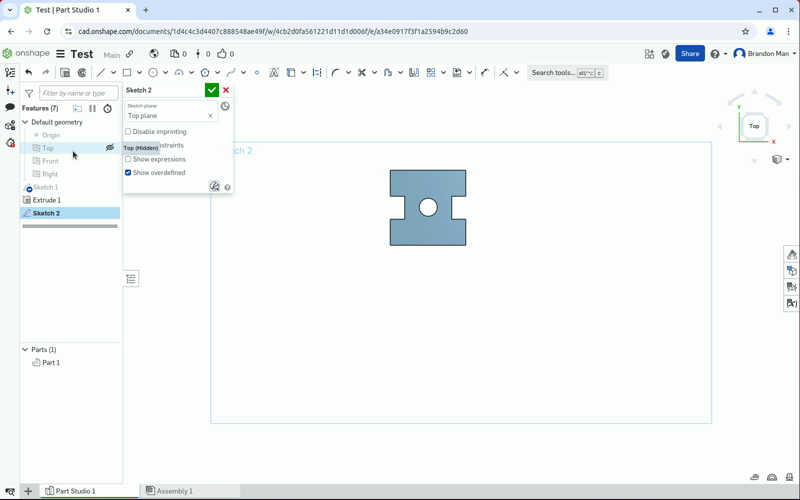
mouse_move(73, 352)
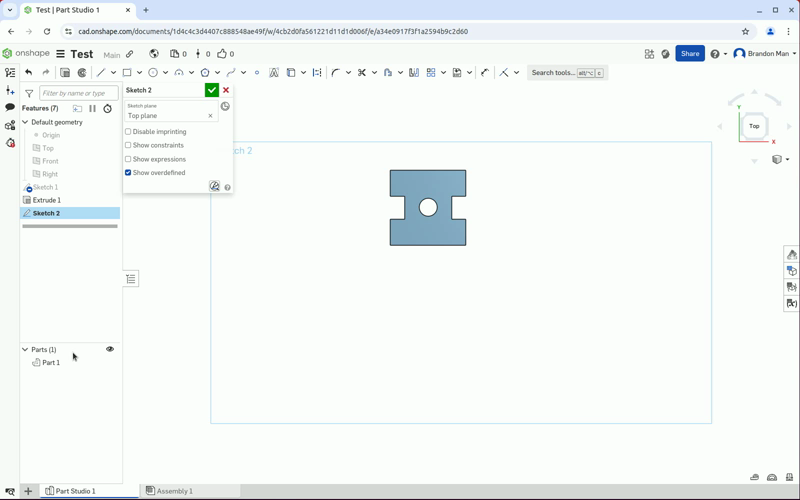
key(y)
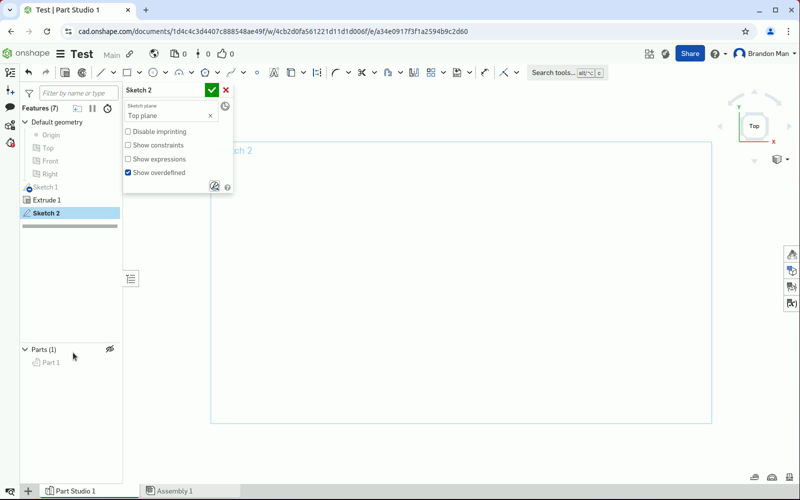
key(l)
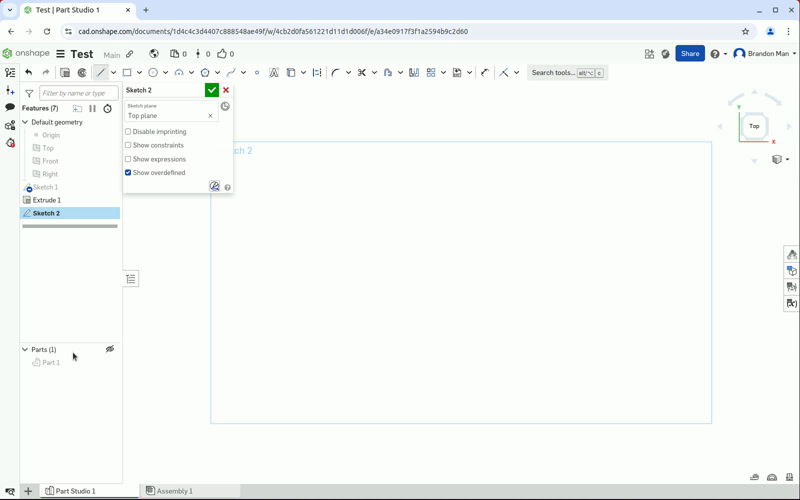
key_down(shift)
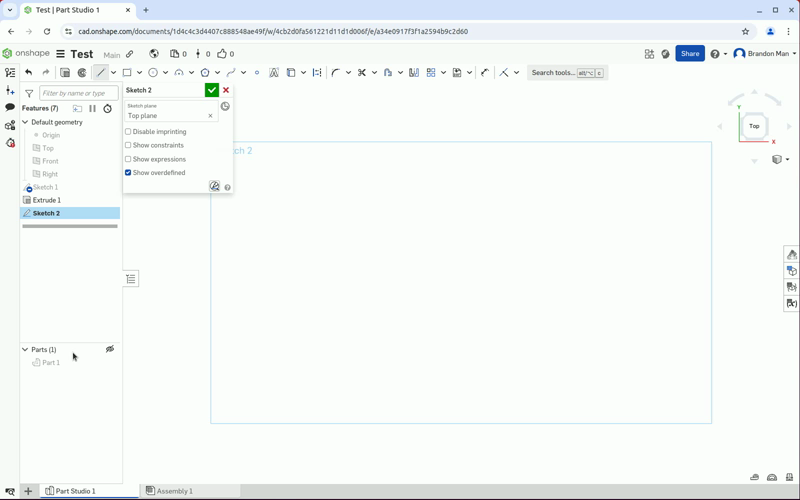
mouse_move(390, 282)
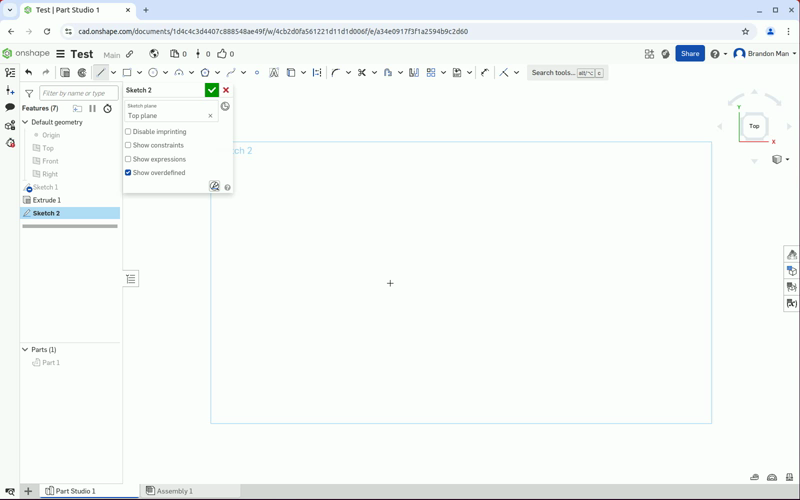
click(390, 282)
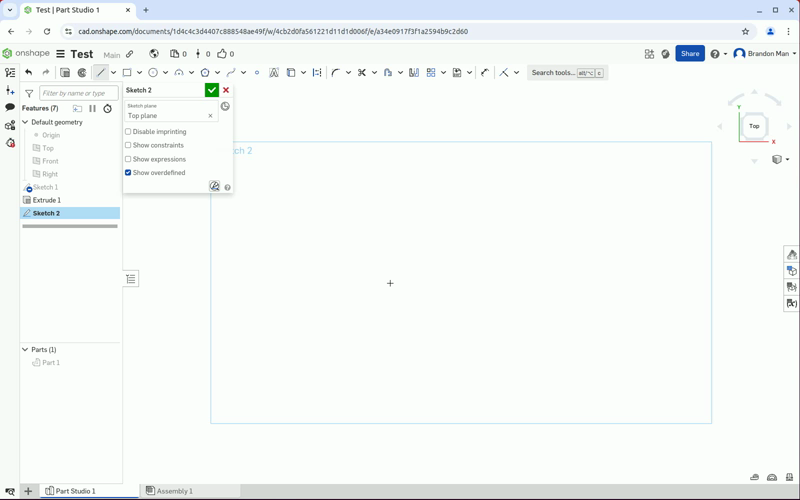
key_up(shift)
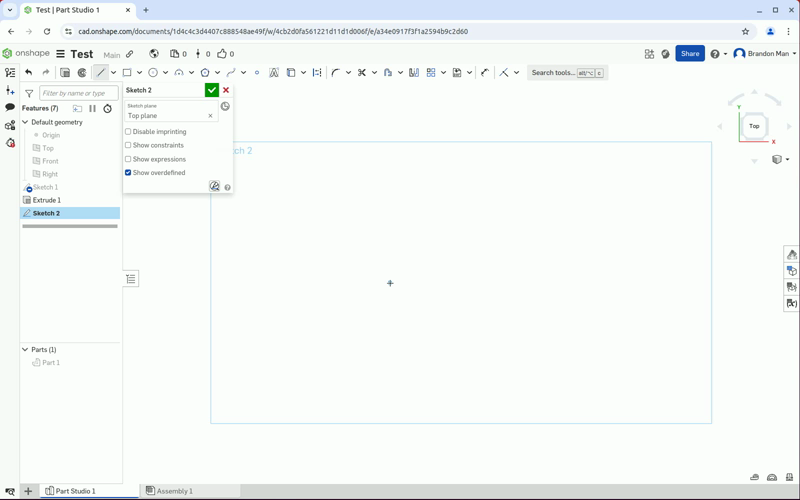
key_down(shift)
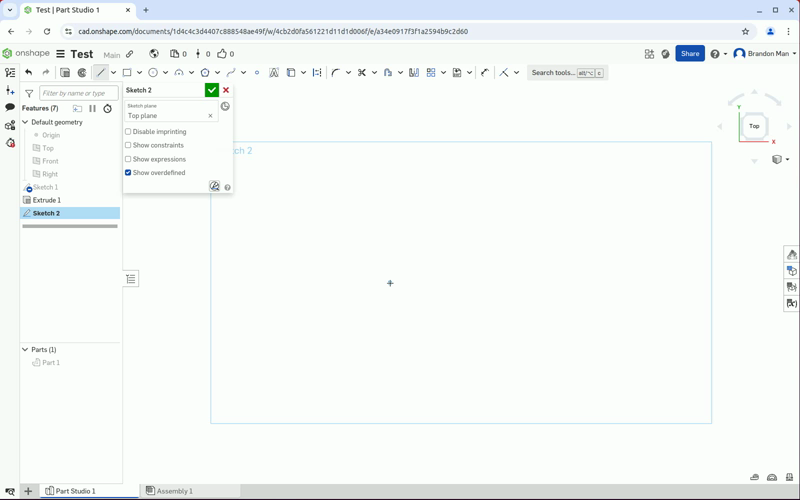
mouse_move(465, 282)
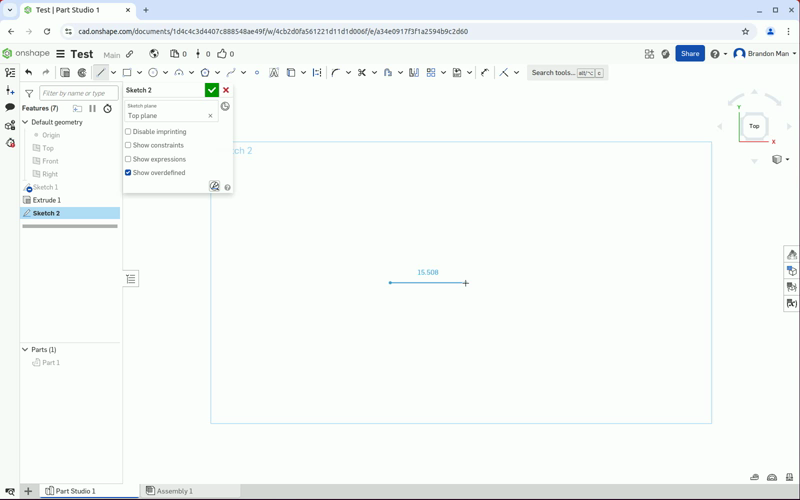
click(465, 282)
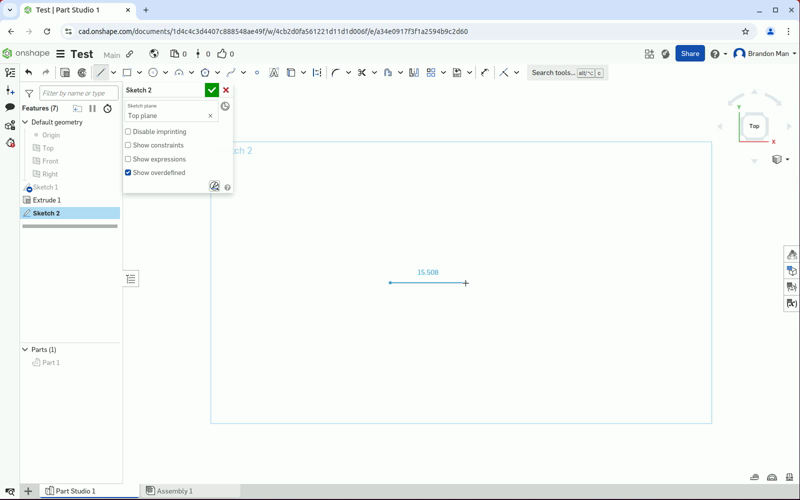
key_up(shift)
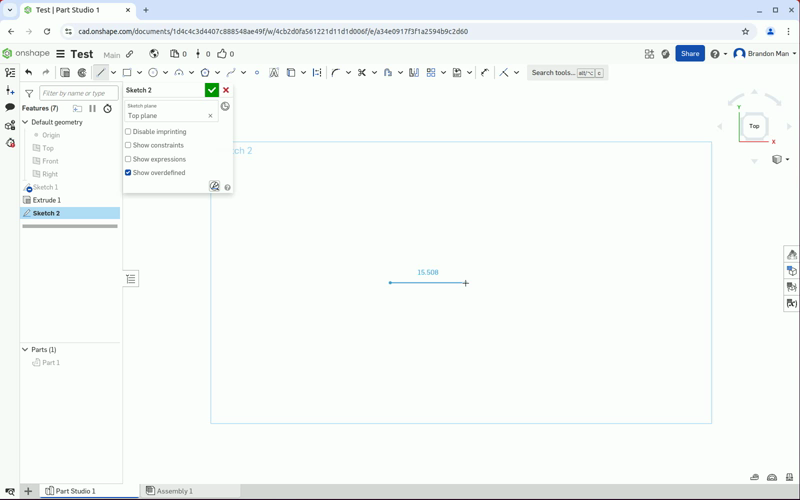
key_down(shift)
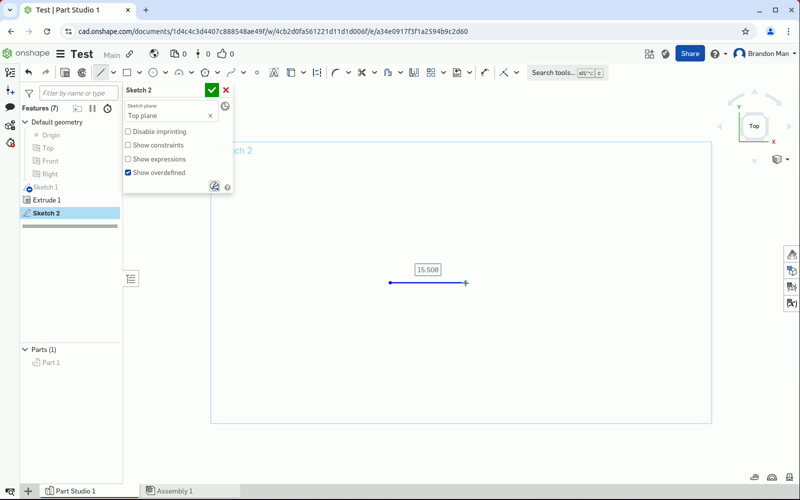
mouse_move(495, 282)
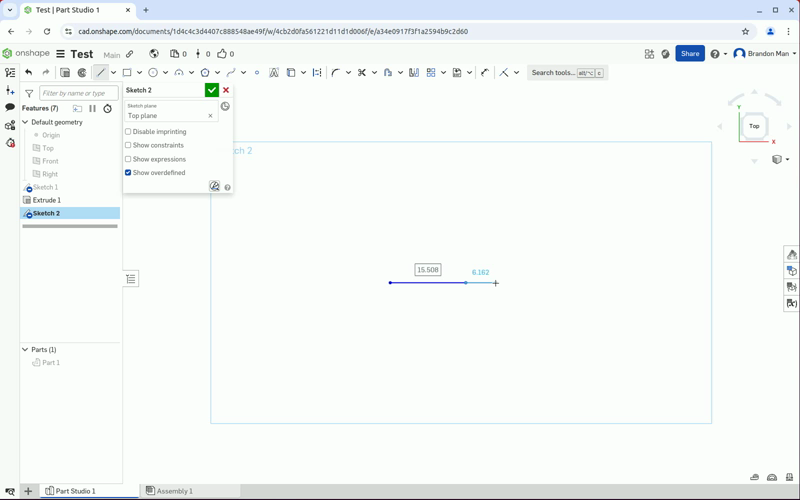
mouse_move(465, 244)
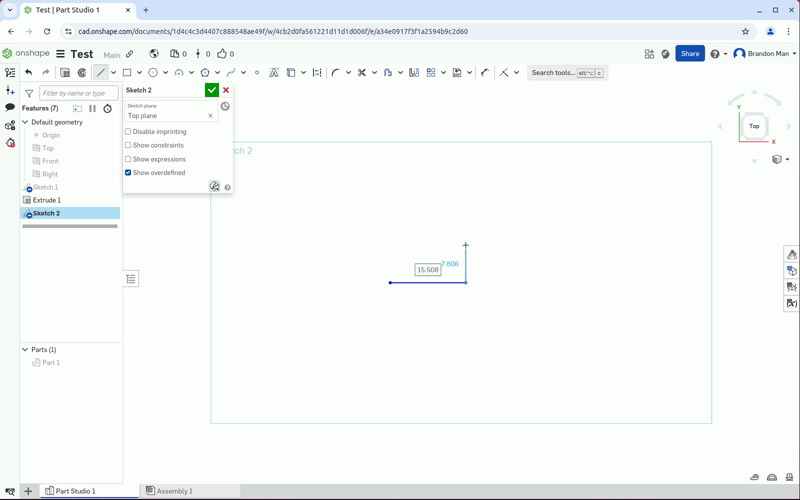
click(465, 244)
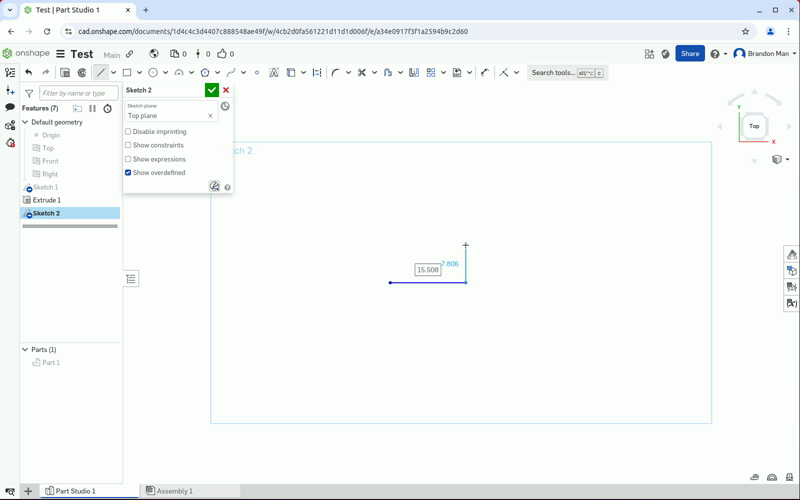
key_up(shift)
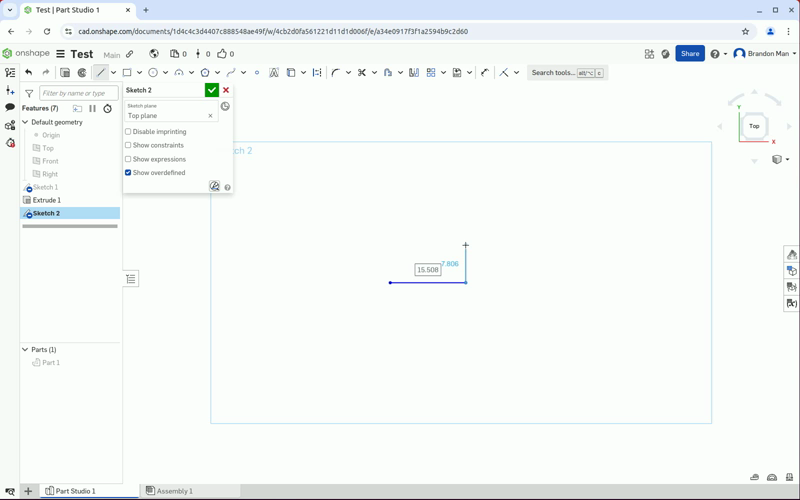
key_down(shift)
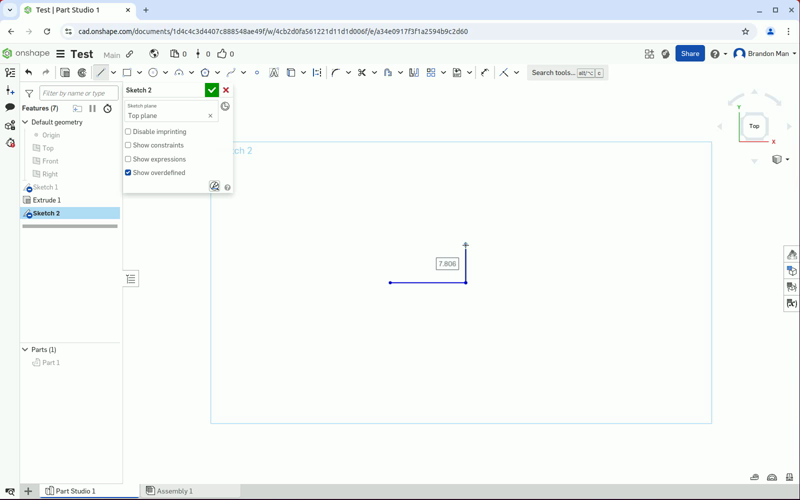
mouse_move(390, 244)
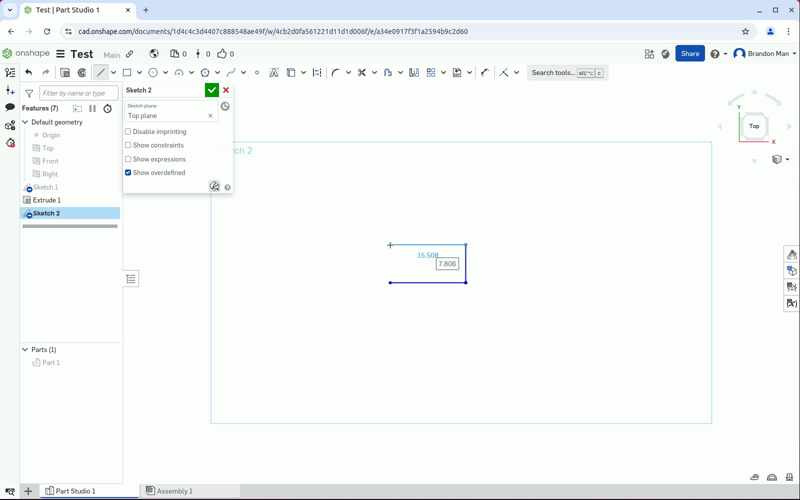
click(390, 244)
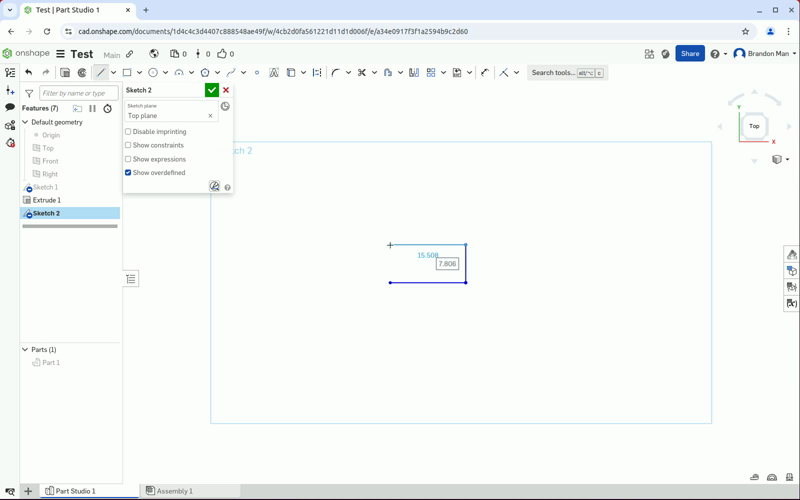
key_up(shift)
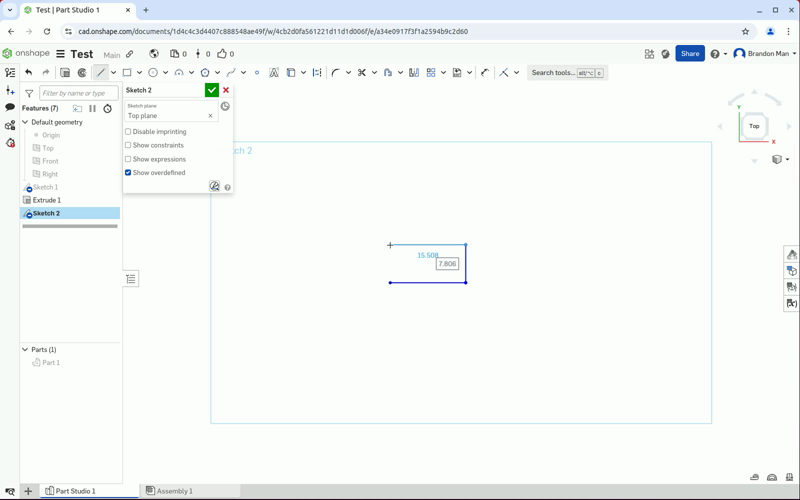
mouse_move(420, 244)
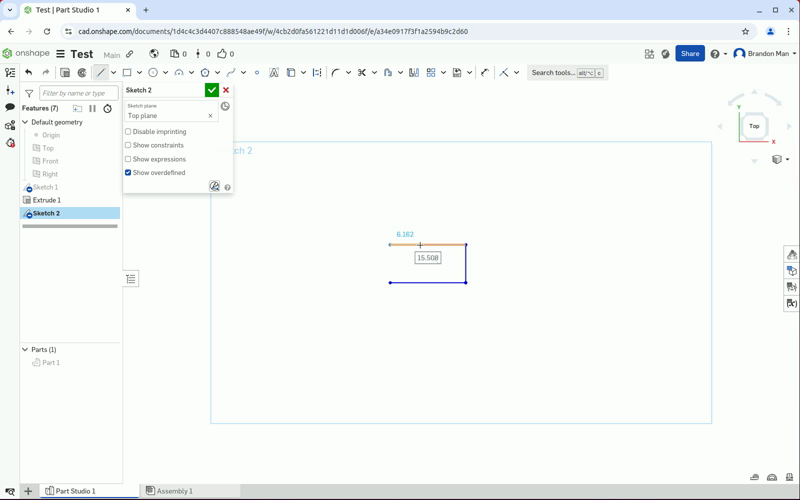
key_down(shift)
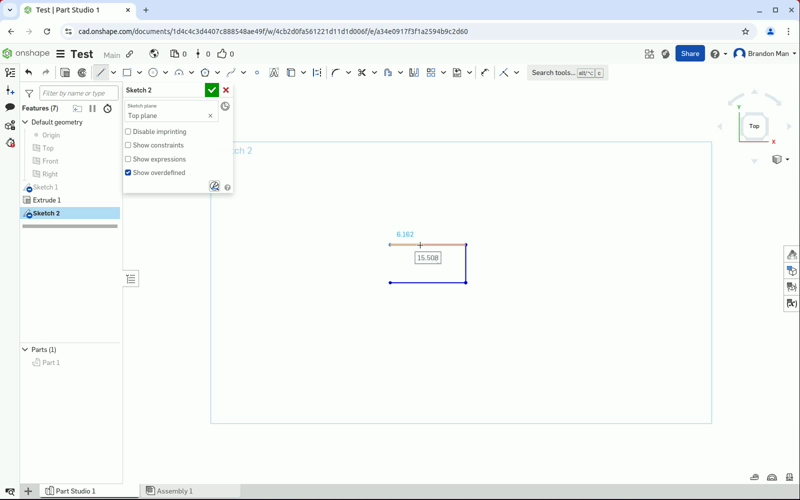
mouse_move(390, 282)
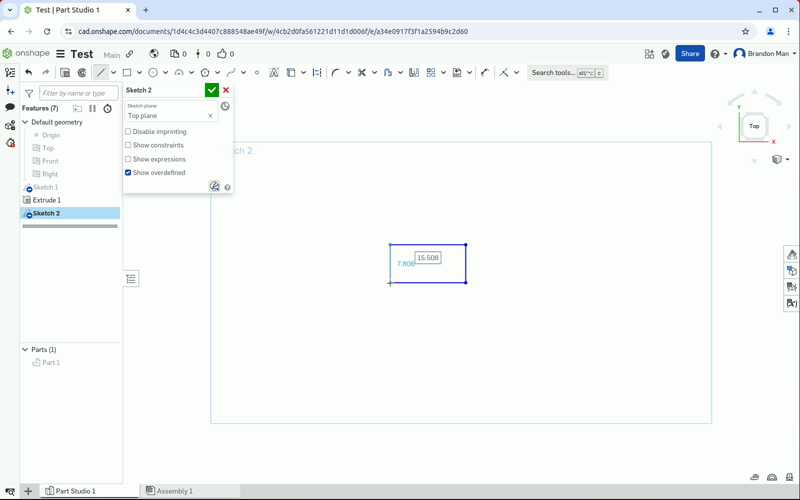
key_up(shift)
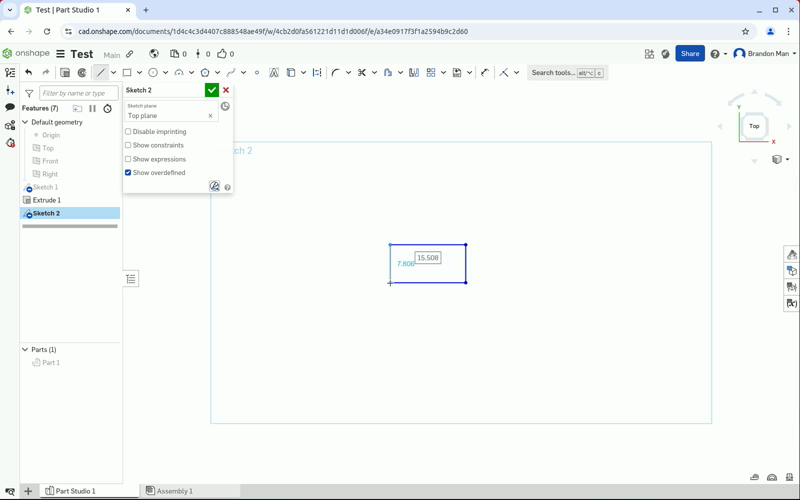
click(390, 282)
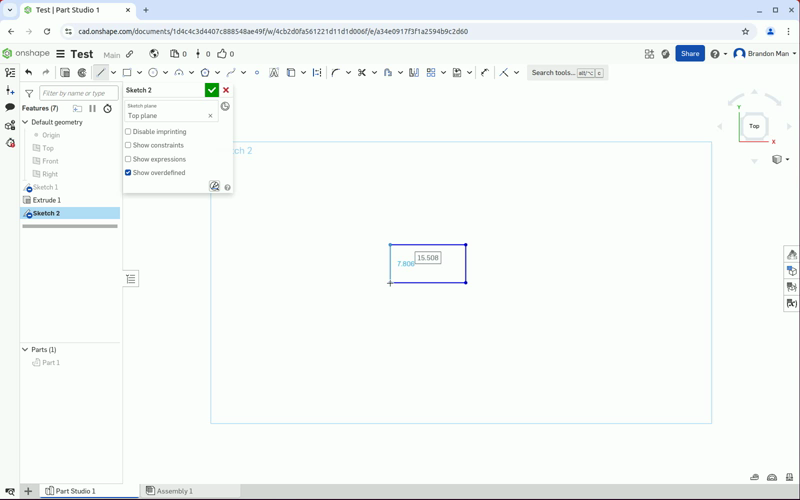
key(esc)
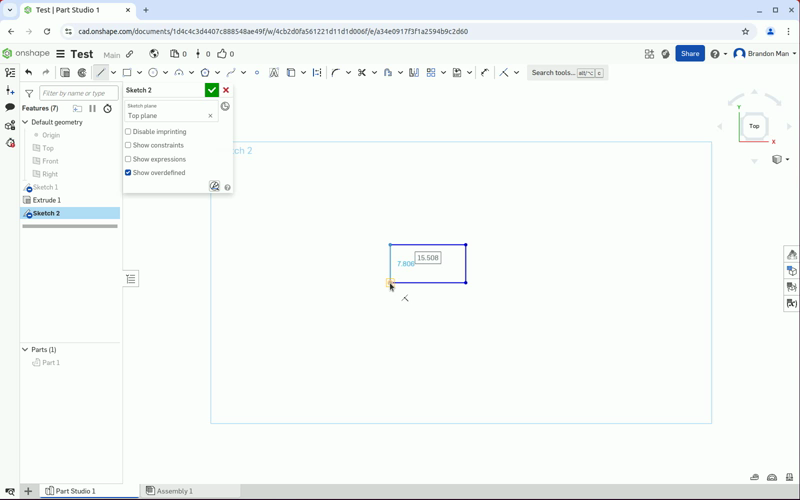
key(c)
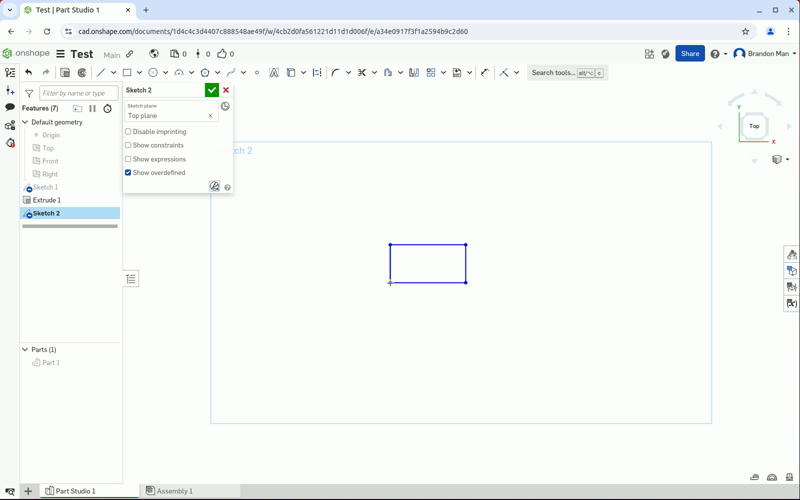
key_down(shift)
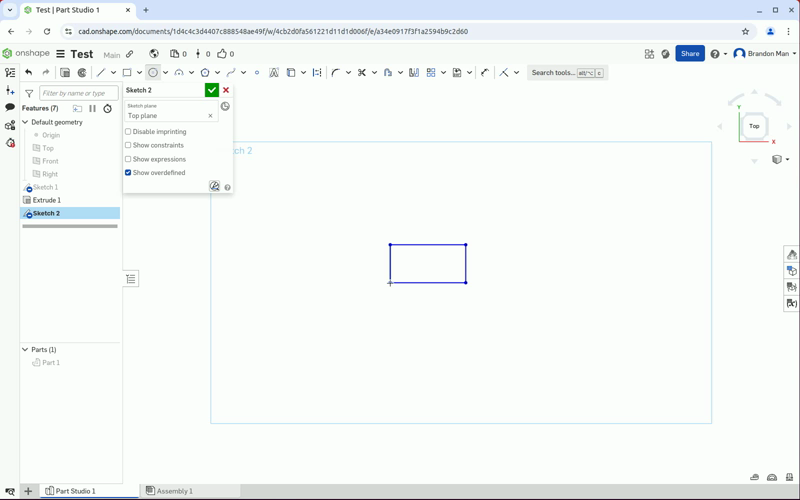
mouse_move(428, 264)
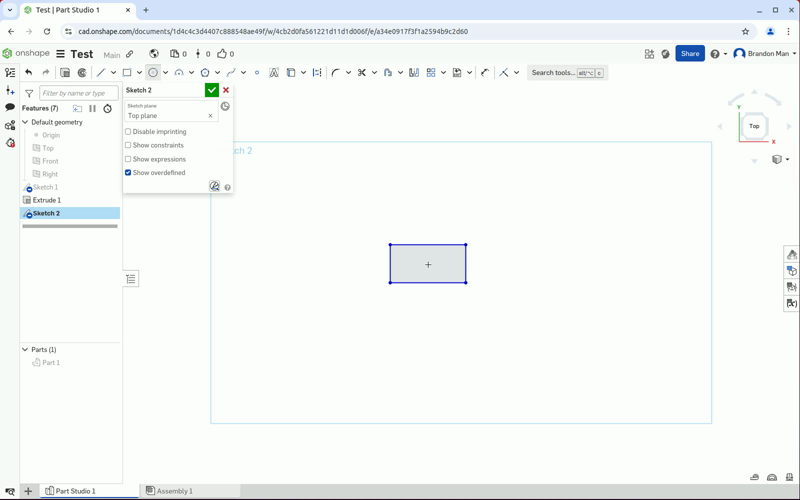
click(428, 264)
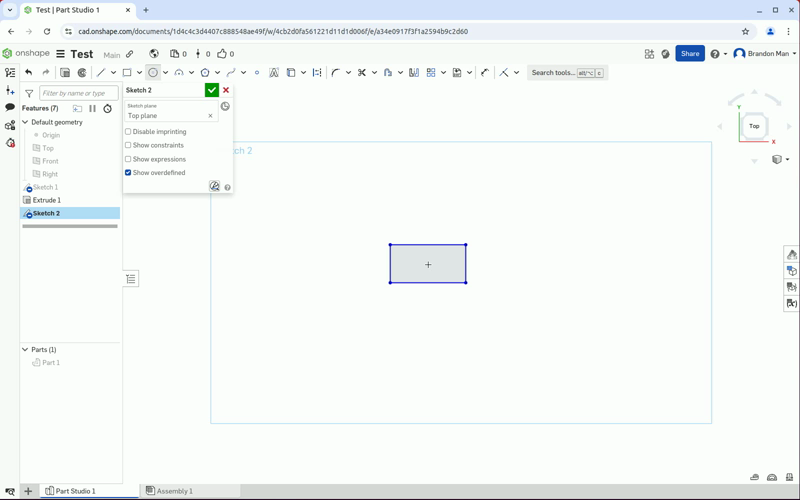
key_up(shift)
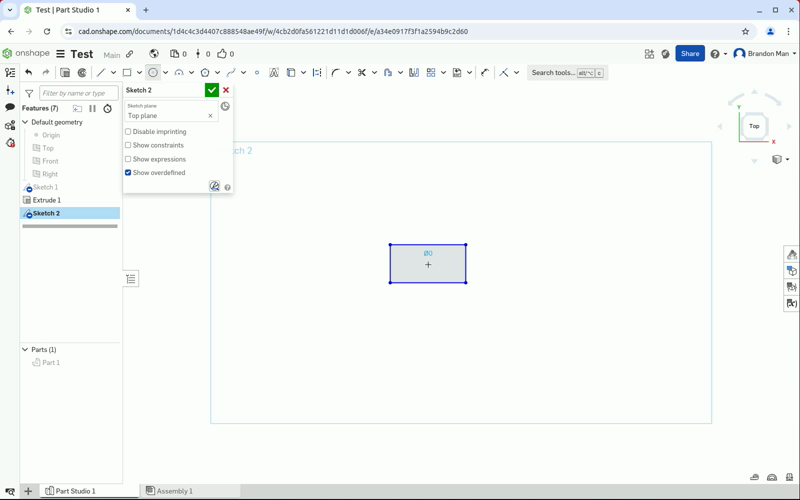
mouse_move(437, 264)
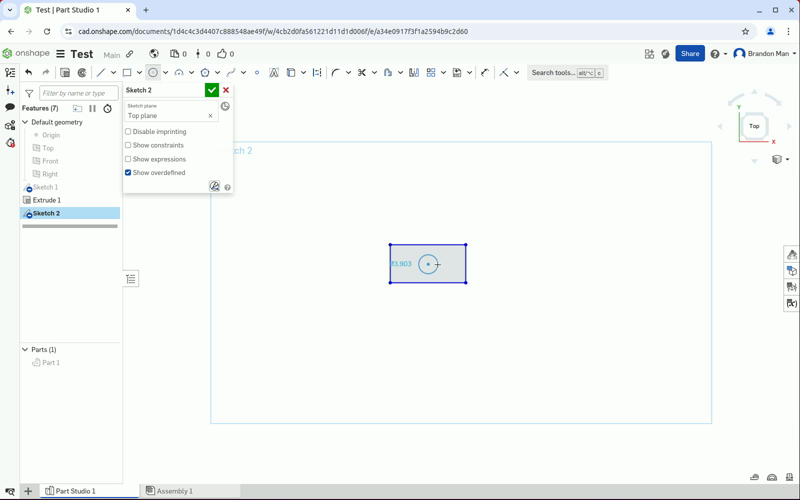
click(437, 264)
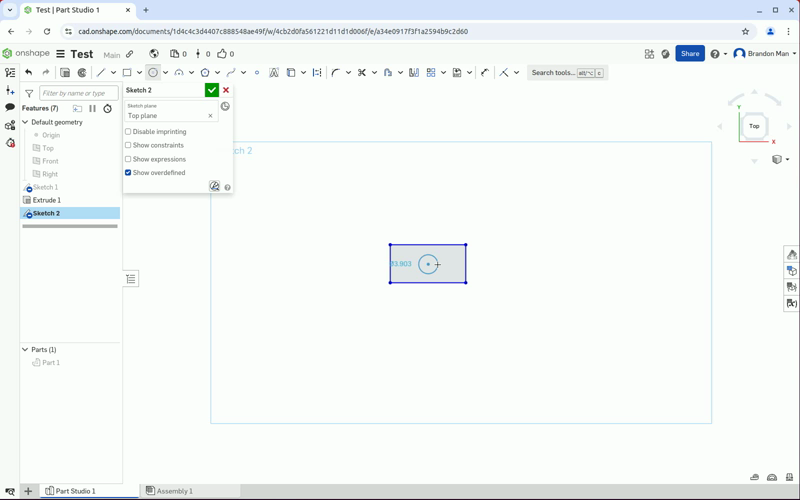
key(esc)
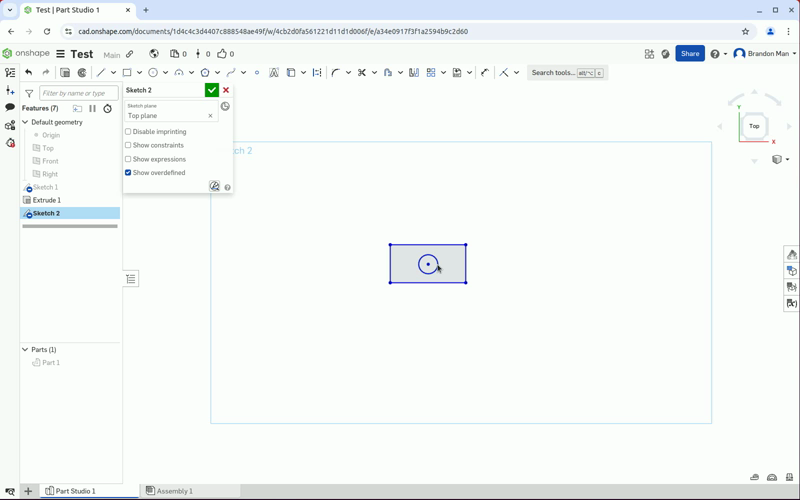
mouse_move(463, 263)
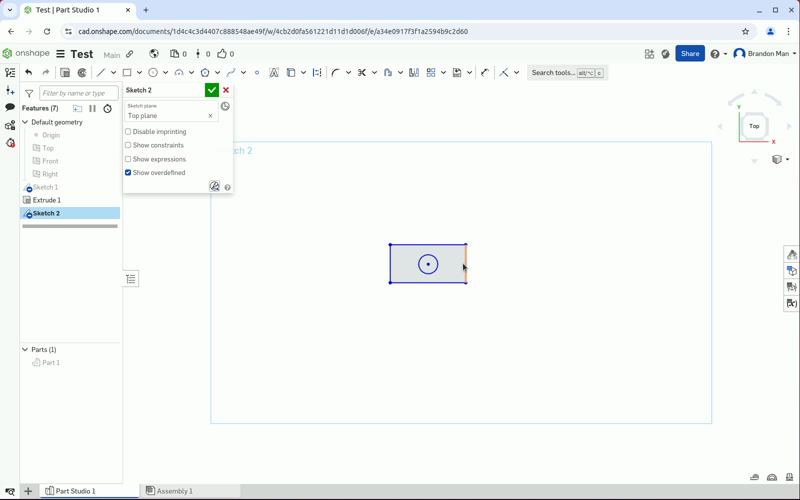
click(463, 263)
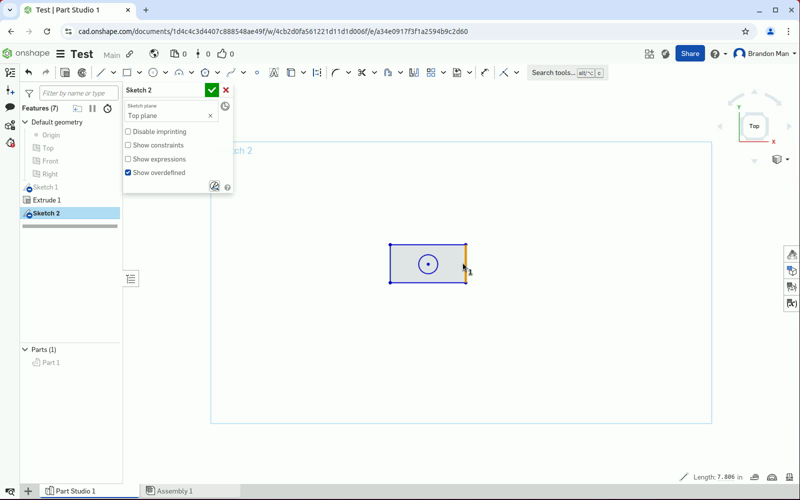
mouse_move(73, 352)
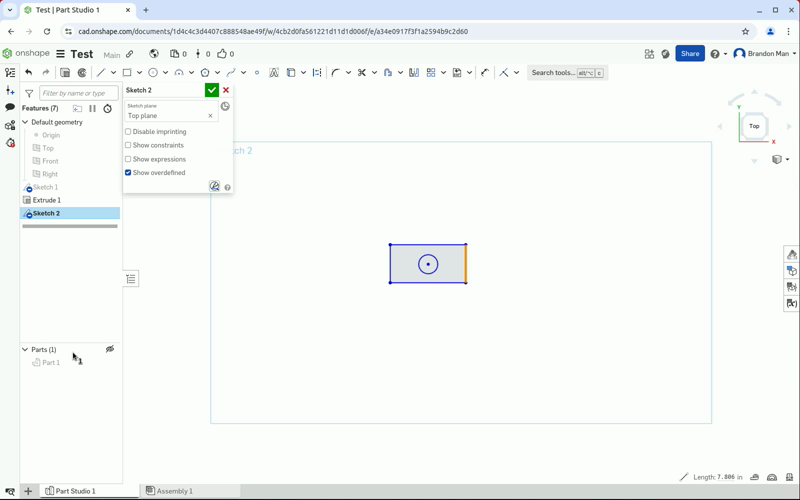
key(shift+y)
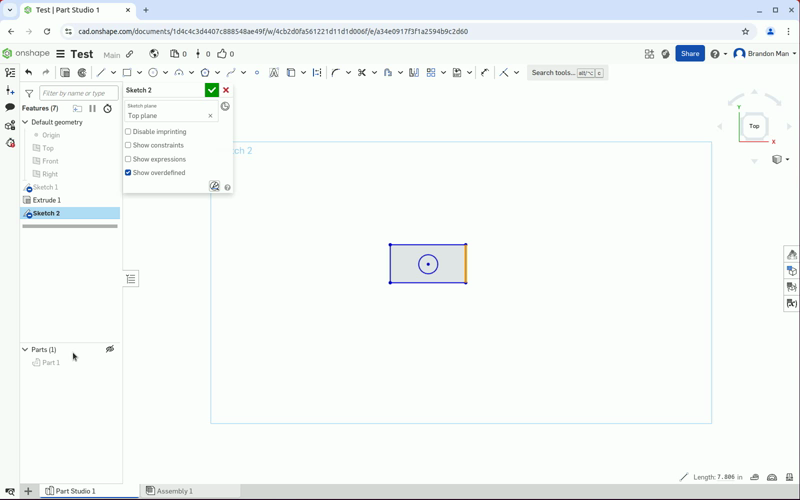
key(shift+e)
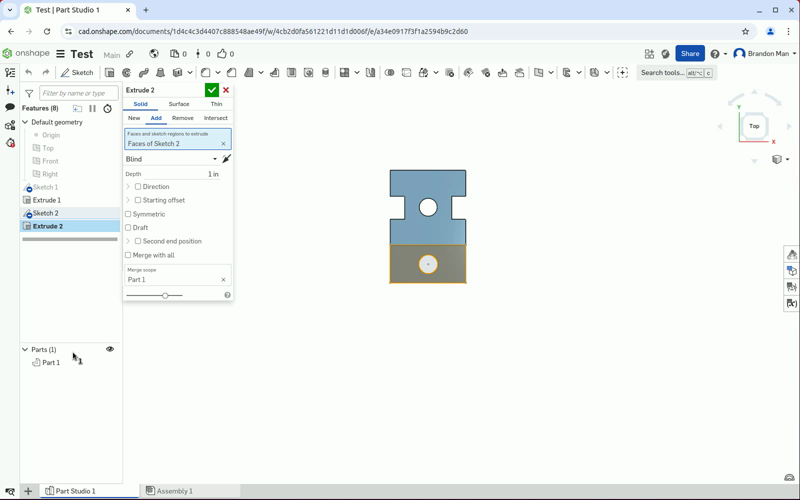
mouse_move(143, 106)
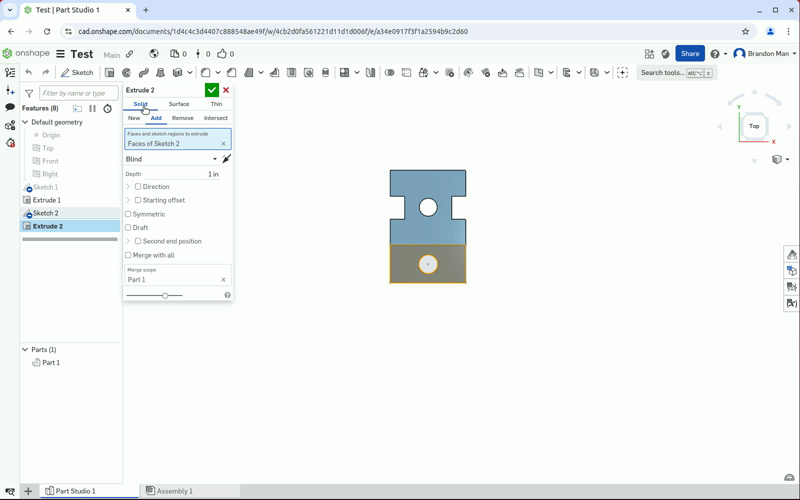
click(143, 106)
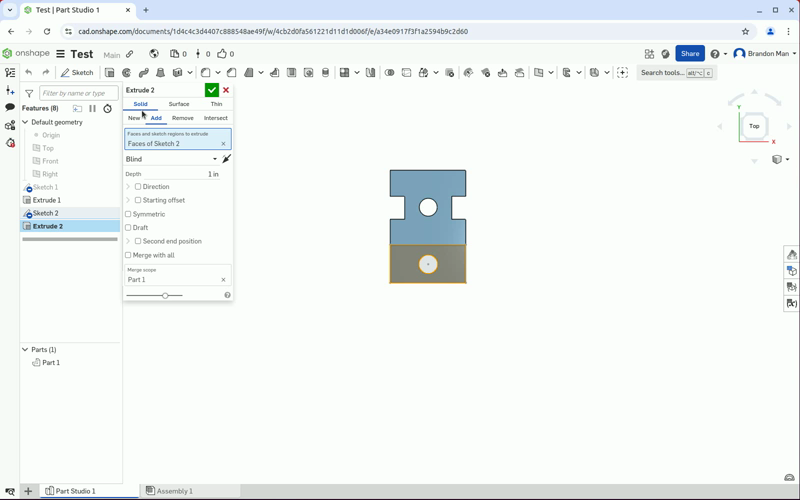
mouse_move(137, 120)
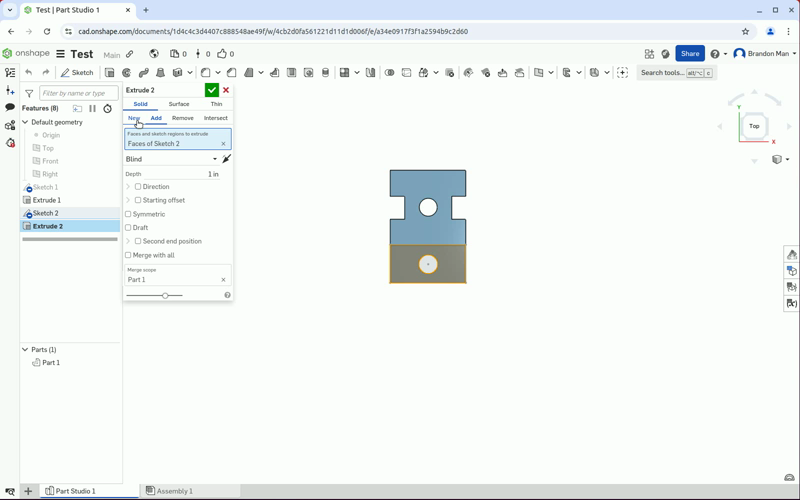
click(137, 120)
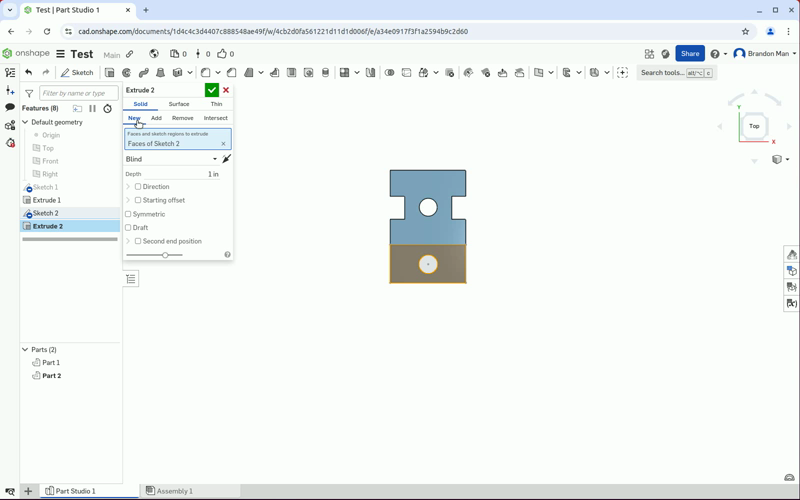
key(tab, 4)
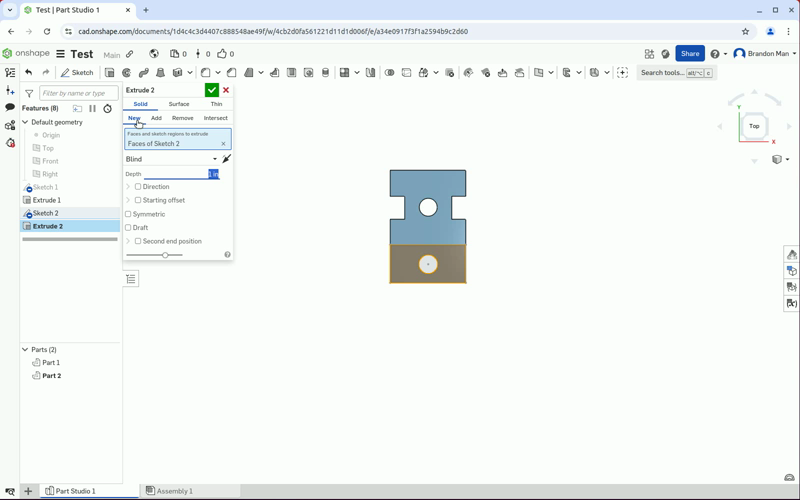
text(3.851)
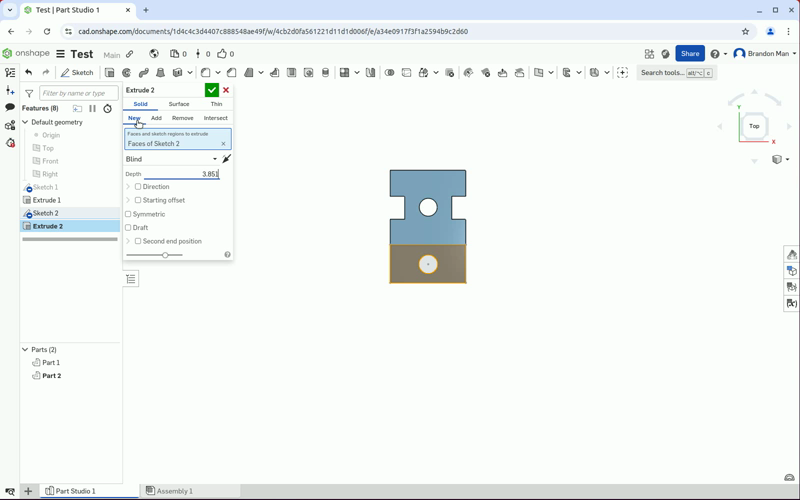
key(enter)
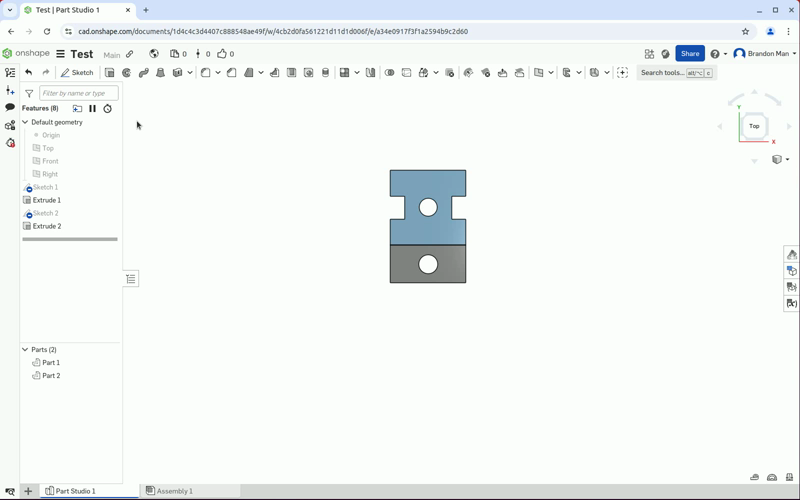
key(shift+h)
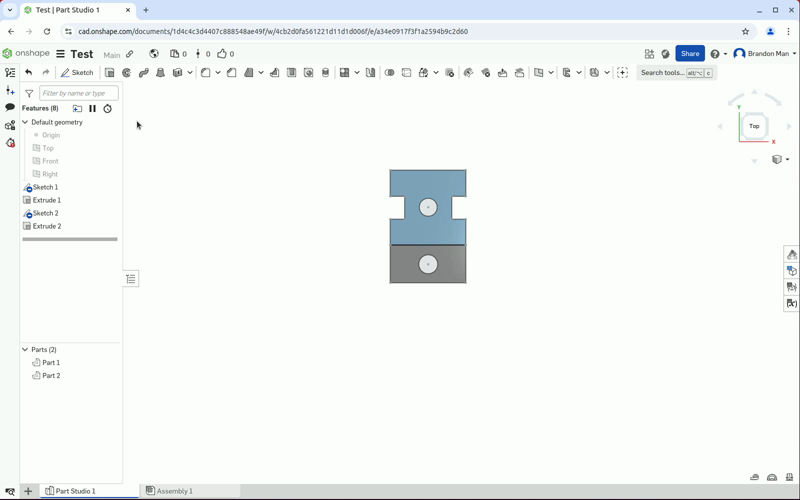
key(shift+h)
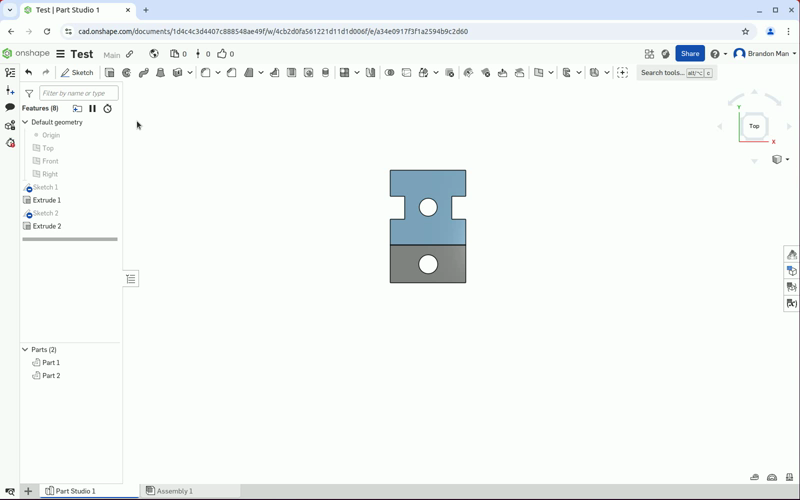
mouse_move(73, 189)
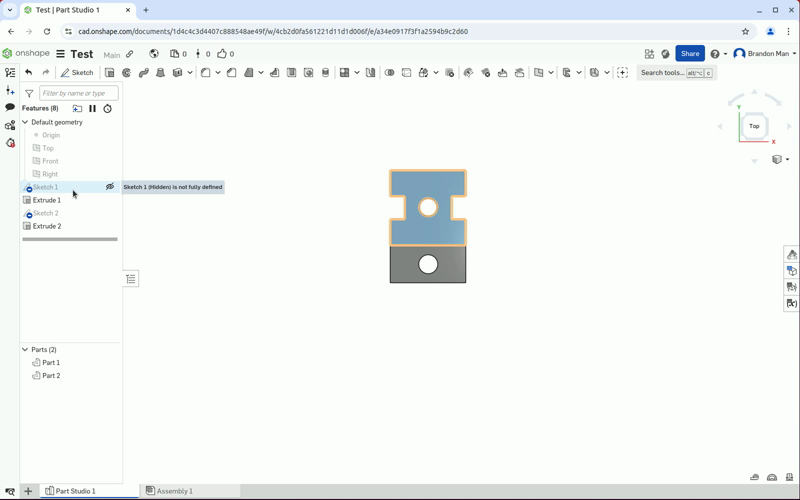
click(73, 189)
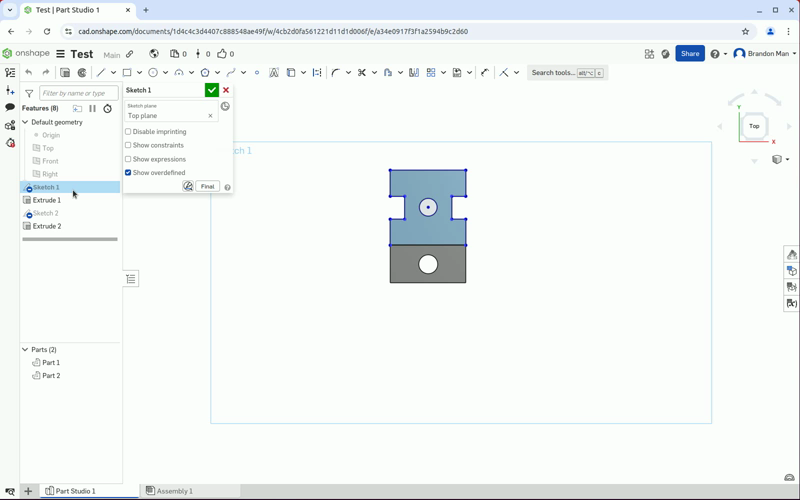
mouse_move(229, 92)
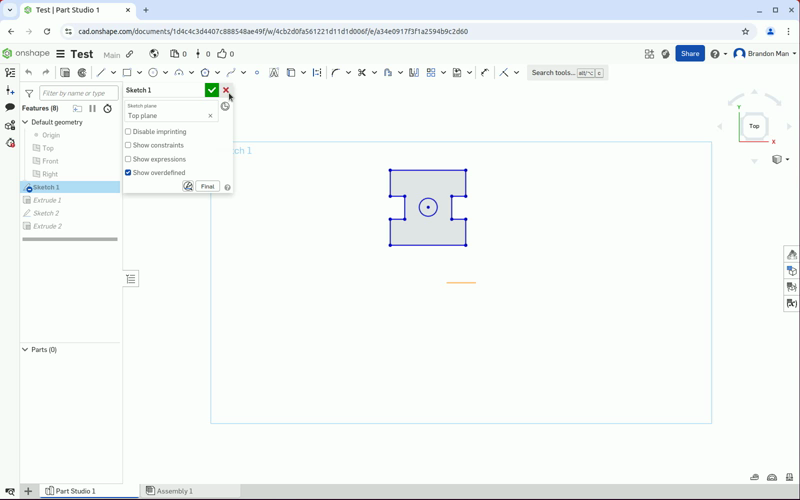
click(229, 92)
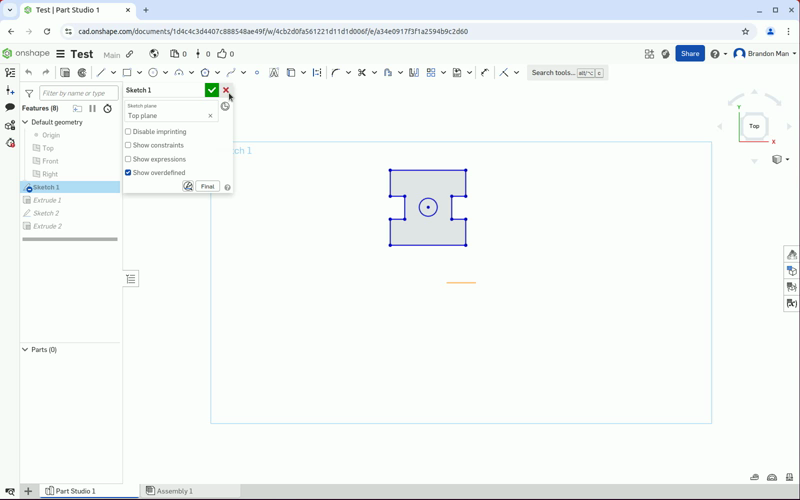
key(shift+s)
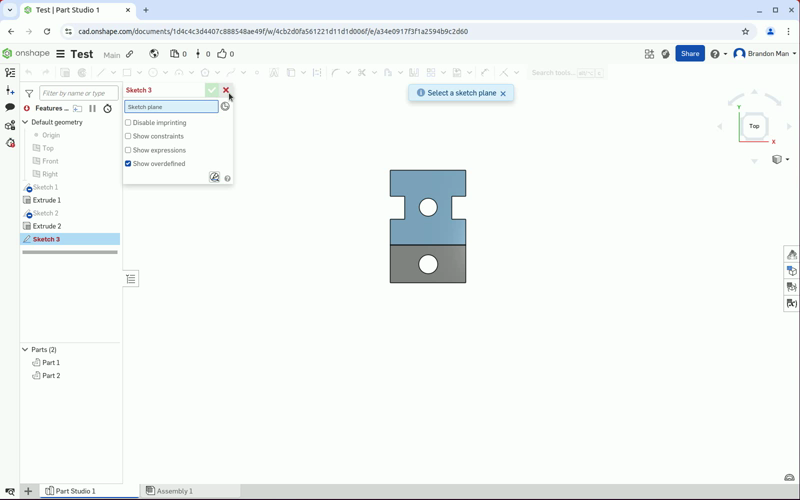
mouse_move(73, 150)
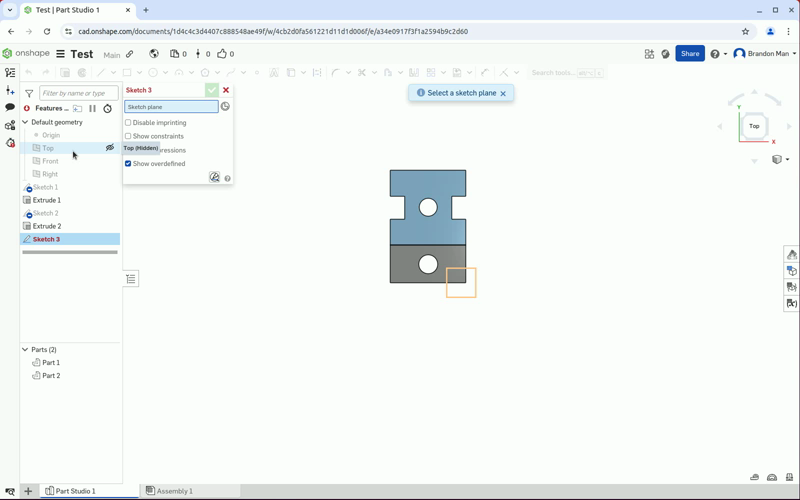
click(73, 150)
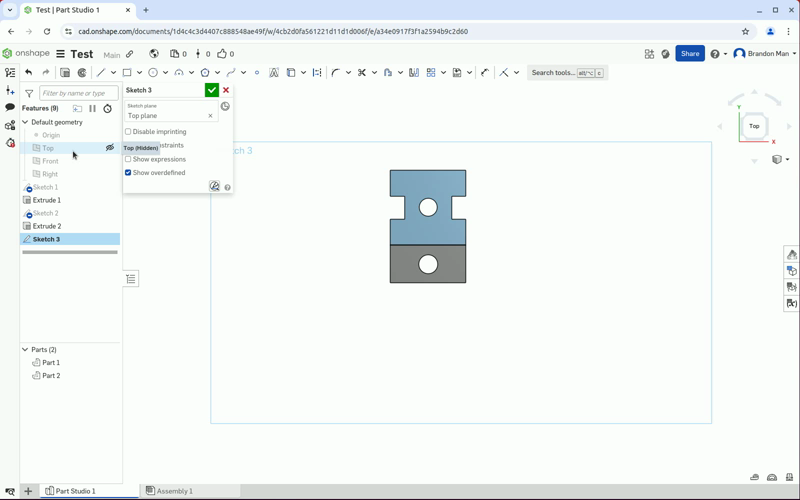
mouse_move(73, 352)
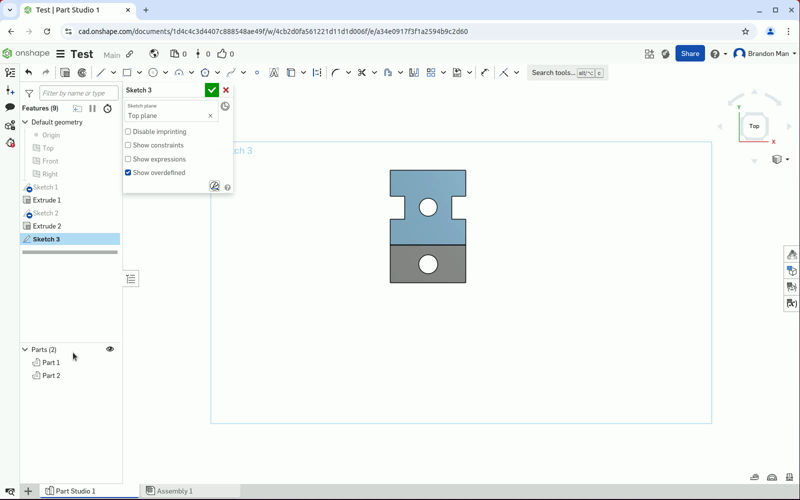
key(y)
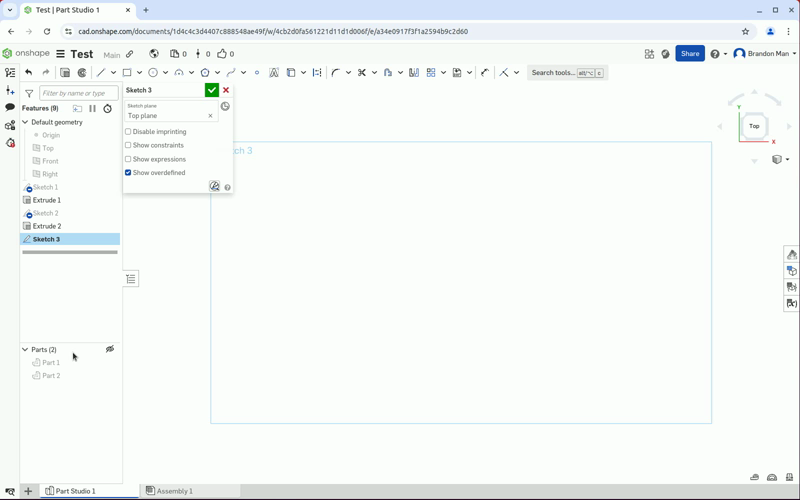
key(l)
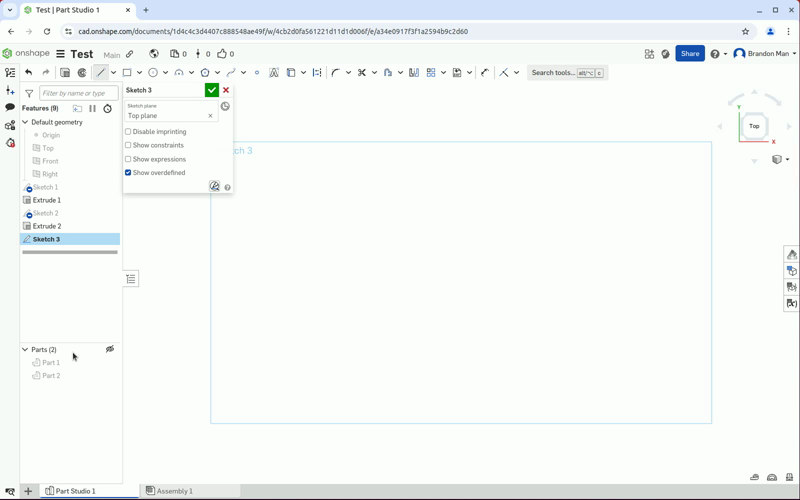
key_down(shift)
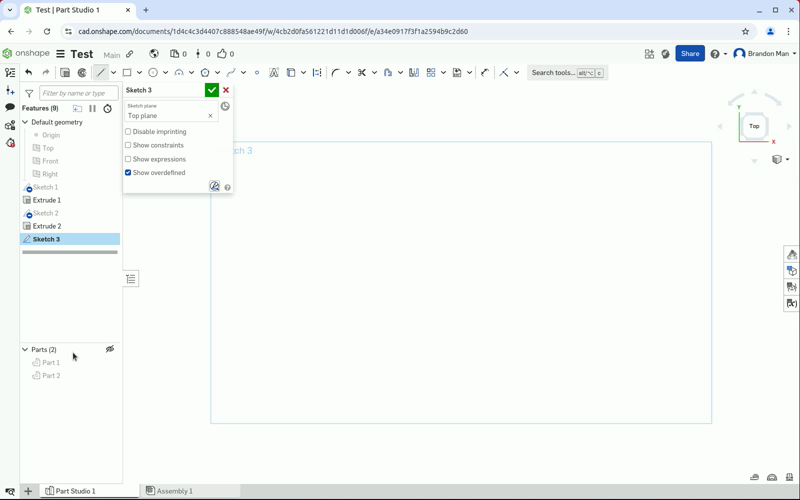
mouse_move(390, 218)
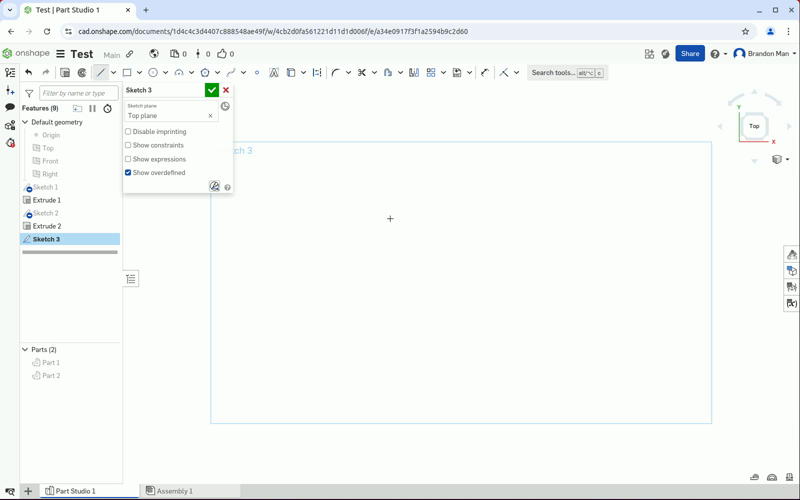
click(390, 218)
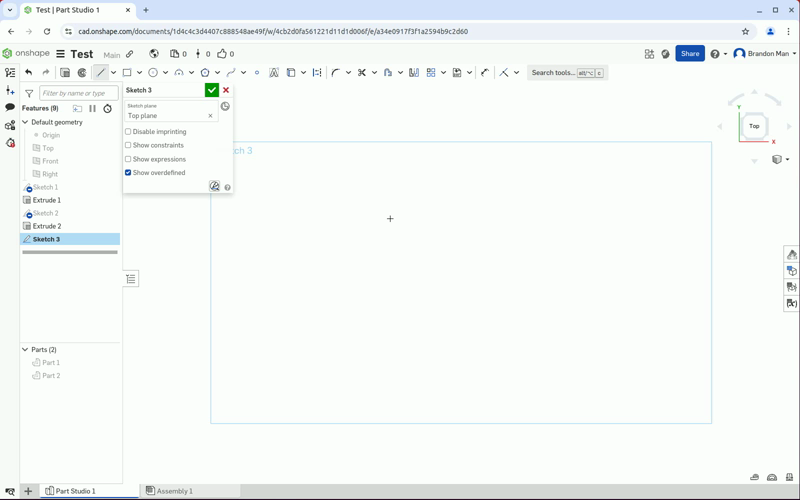
key_up(shift)
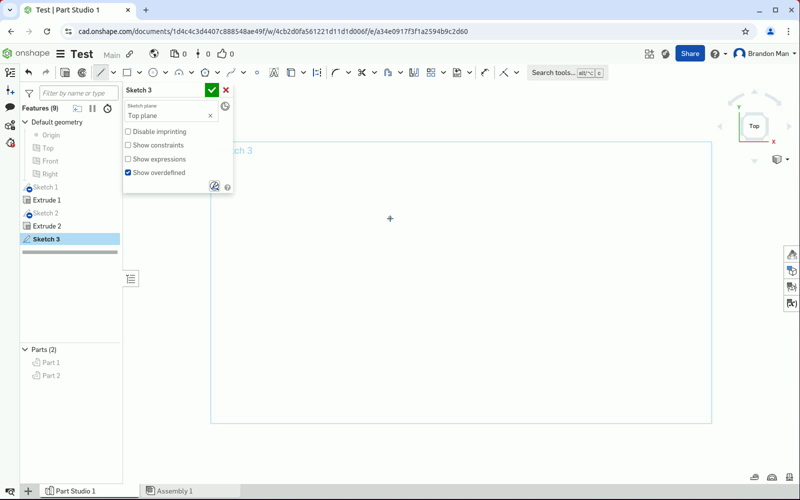
key_down(shift)
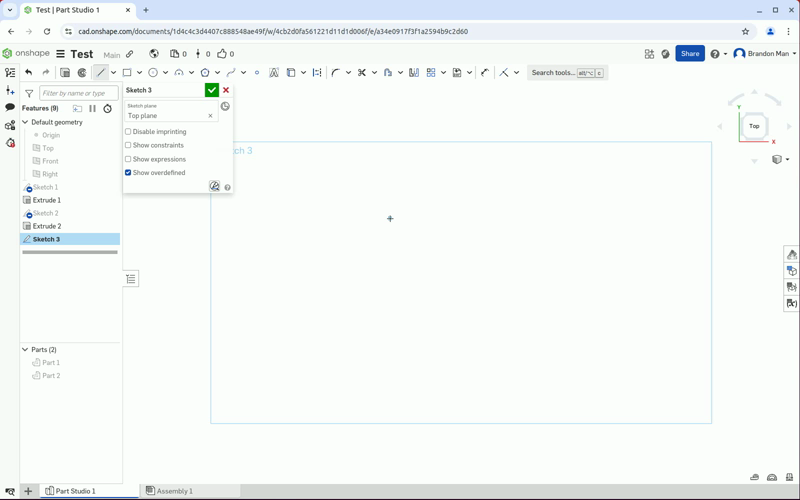
mouse_move(420, 218)
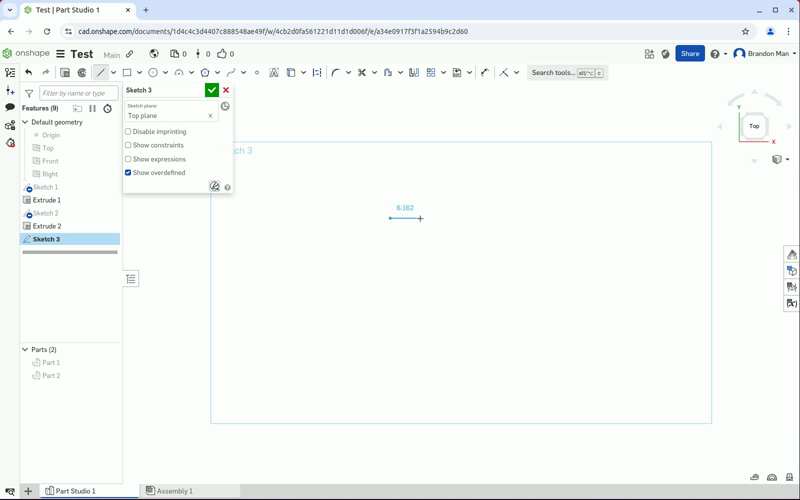
mouse_move(404, 218)
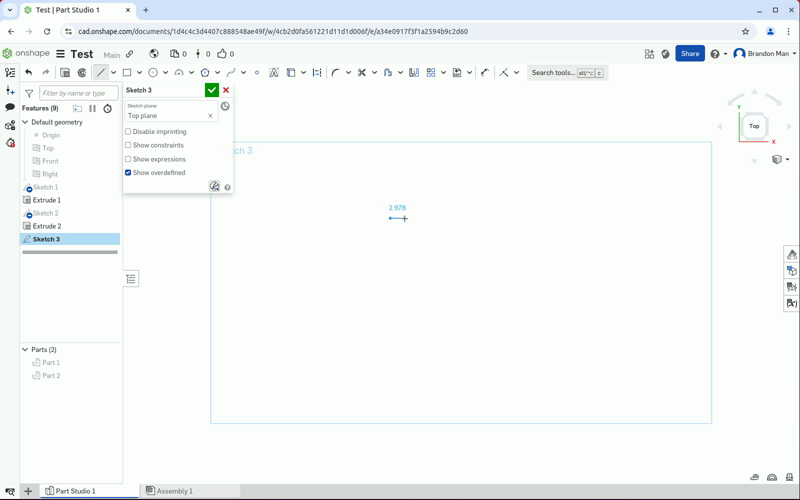
click(404, 218)
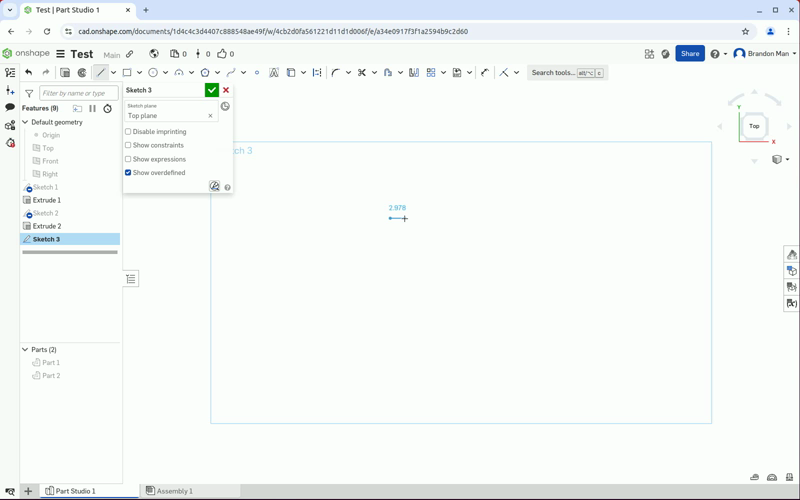
key_up(shift)
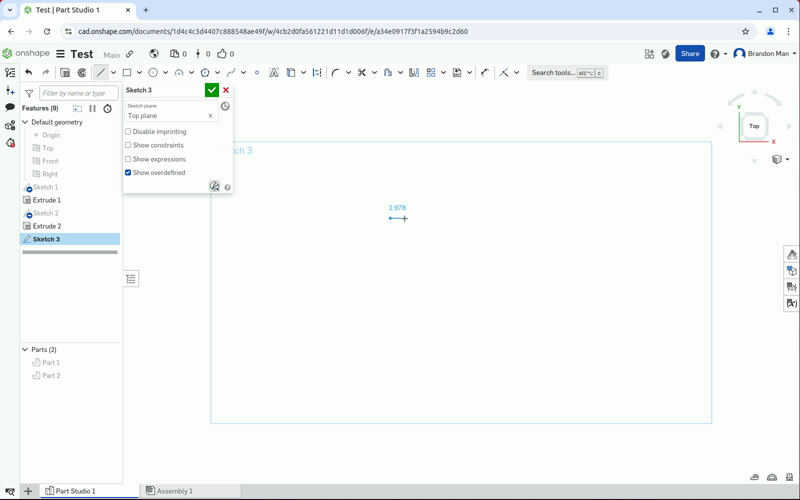
key_down(shift)
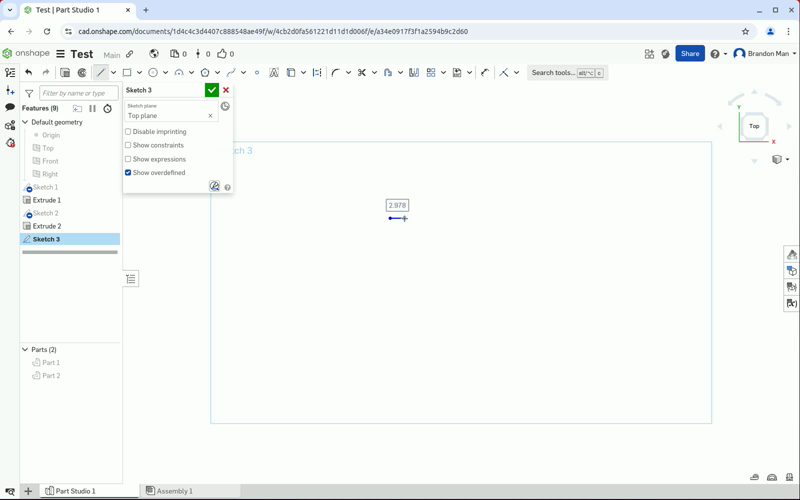
mouse_move(434, 218)
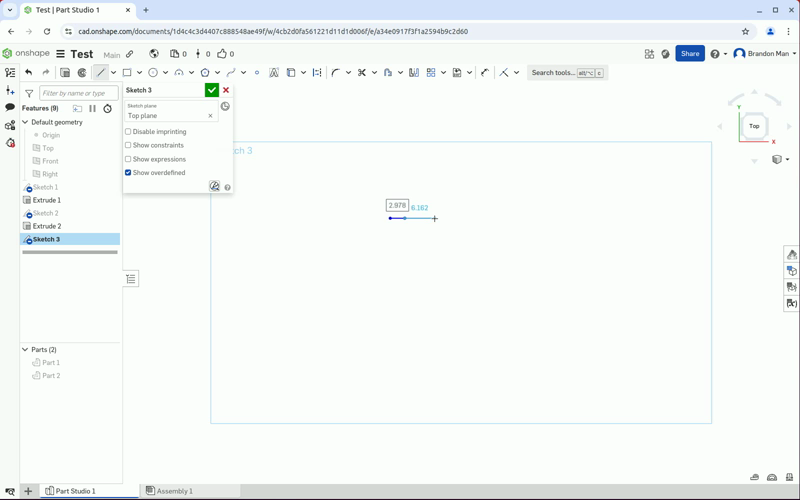
mouse_move(404, 195)
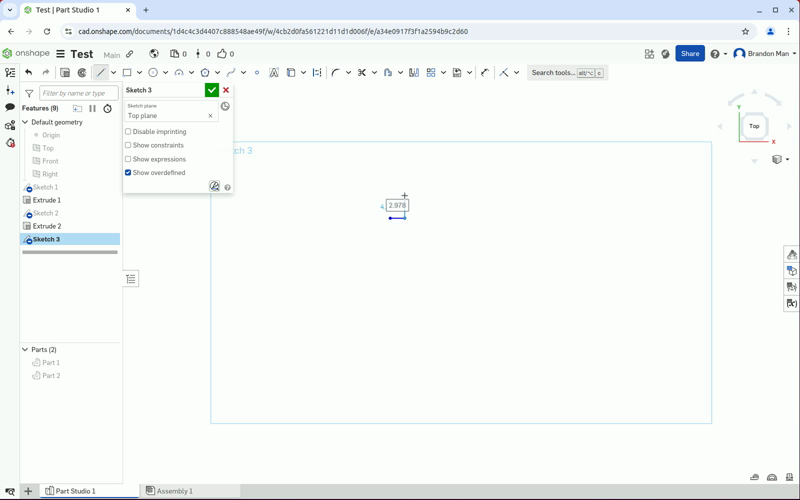
click(404, 195)
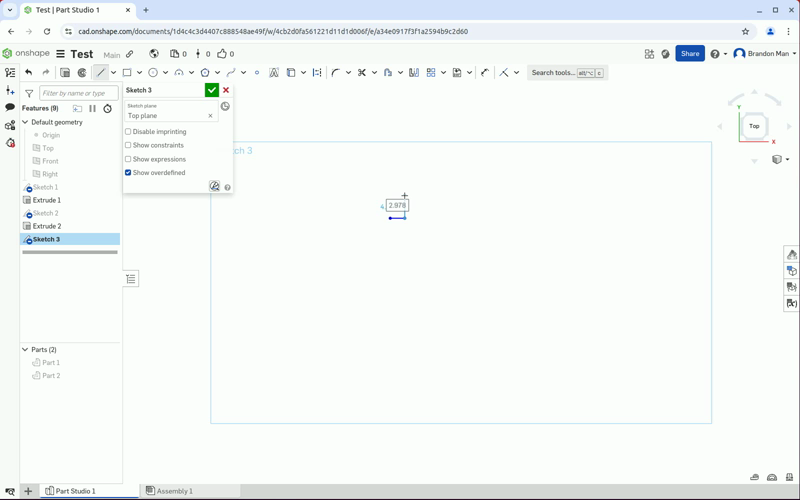
key_up(shift)
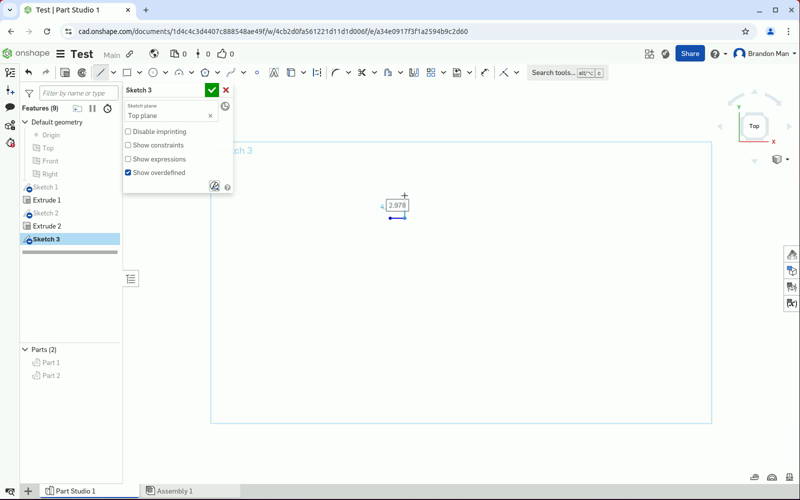
key_down(shift)
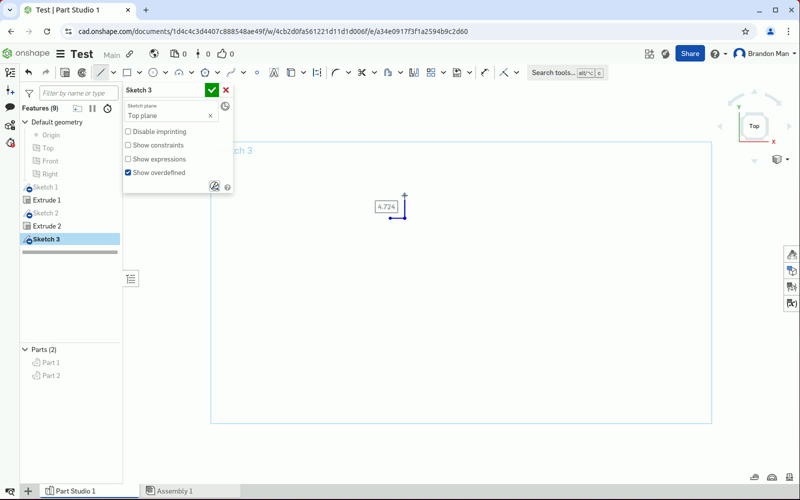
mouse_move(434, 195)
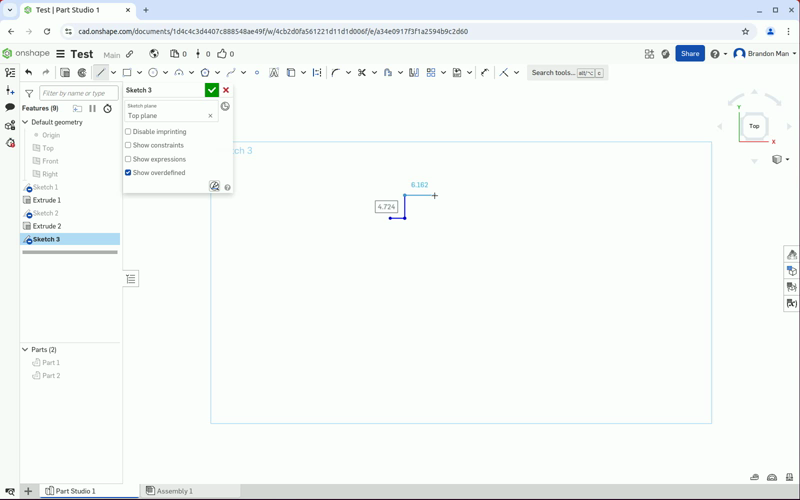
mouse_move(390, 195)
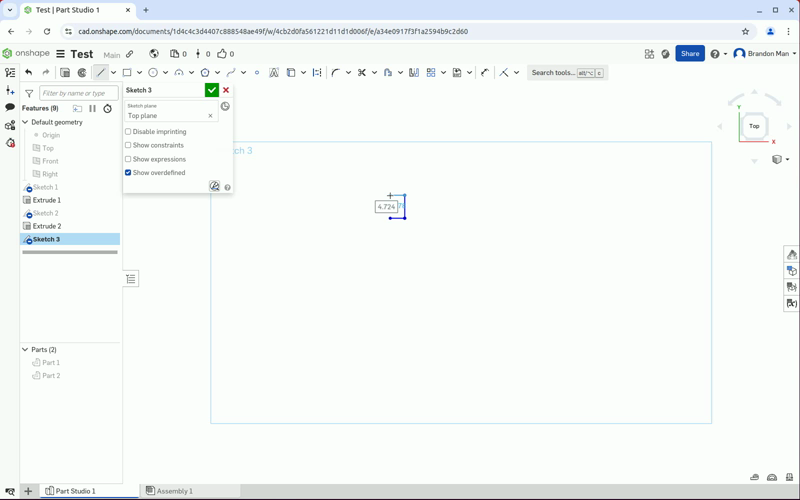
click(390, 195)
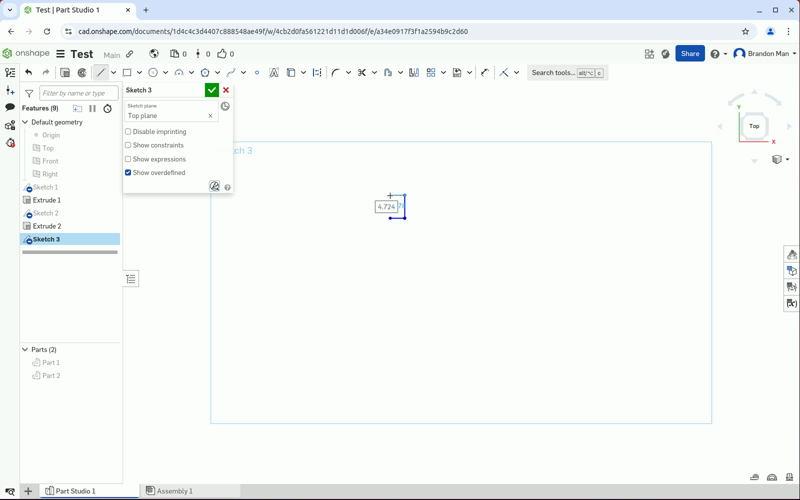
key_up(shift)
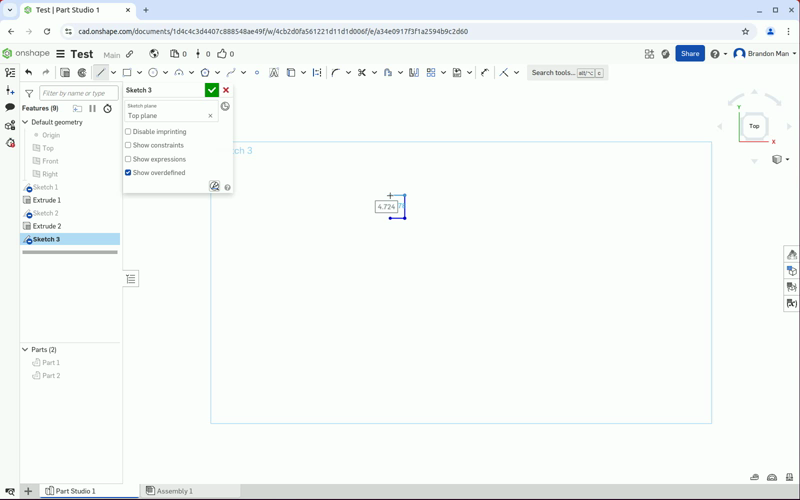
mouse_move(420, 195)
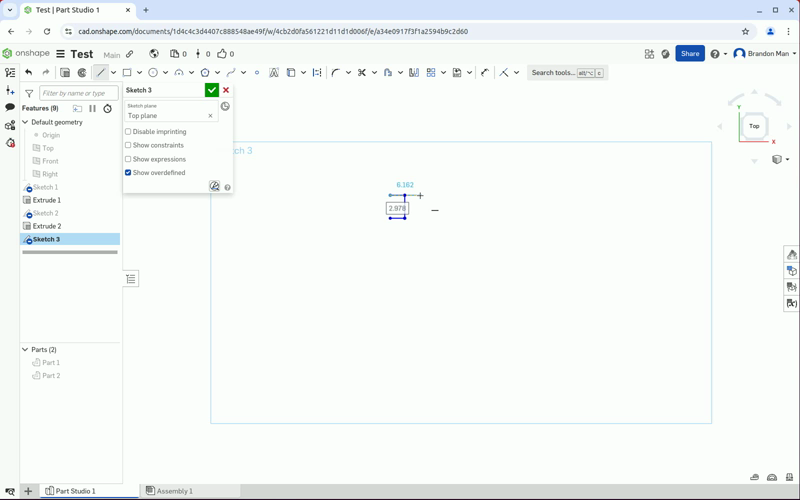
key_down(shift)
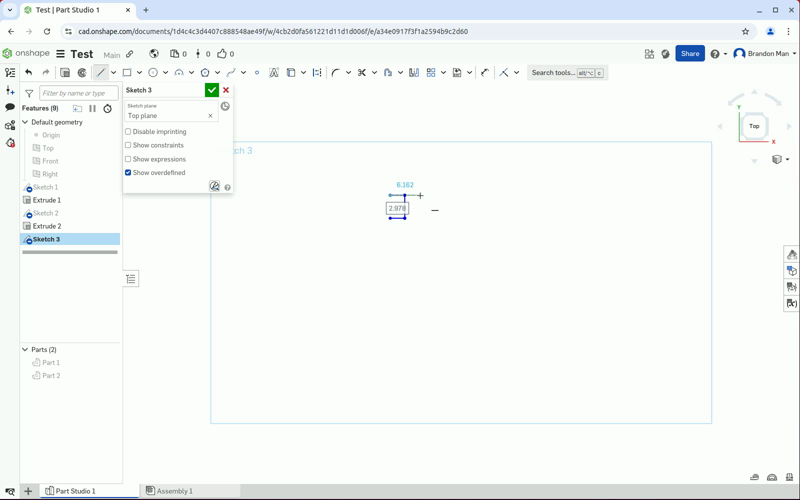
mouse_move(390, 218)
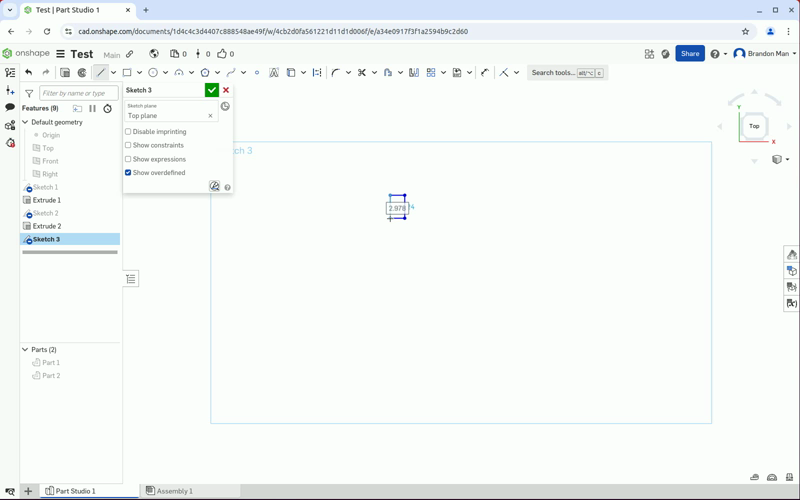
key_up(shift)
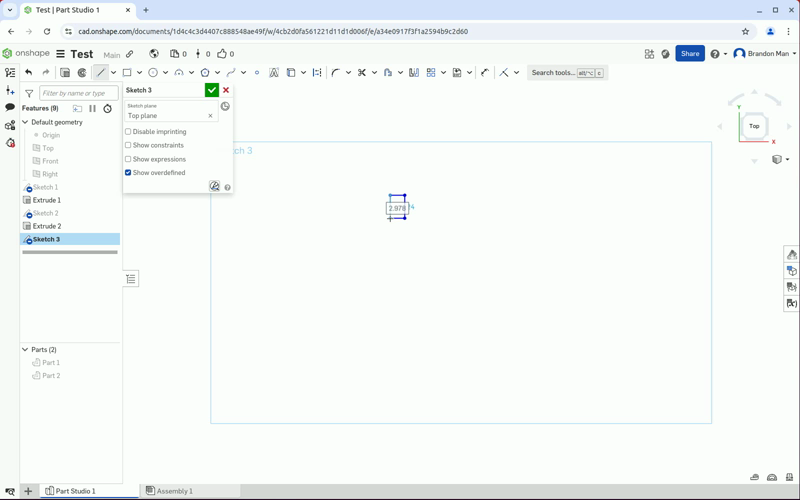
click(390, 218)
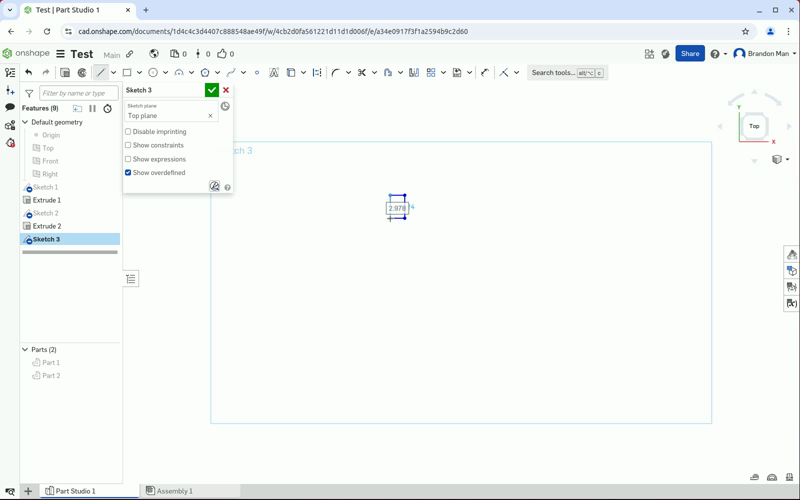
key(esc)
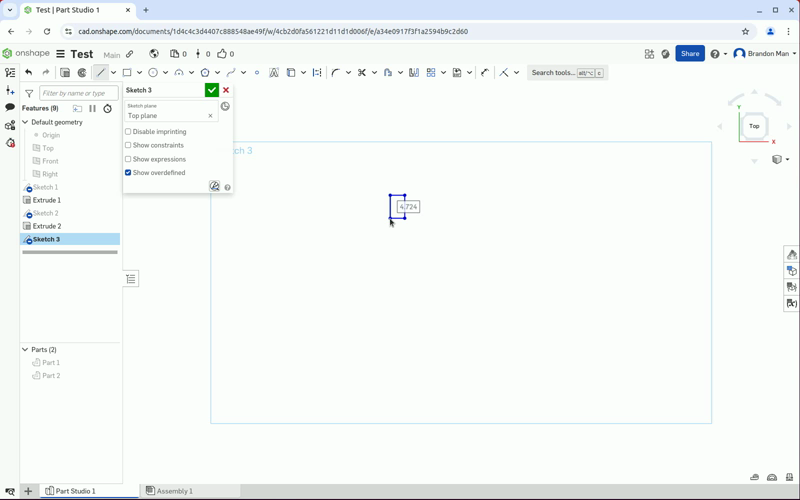
mouse_move(392, 217)
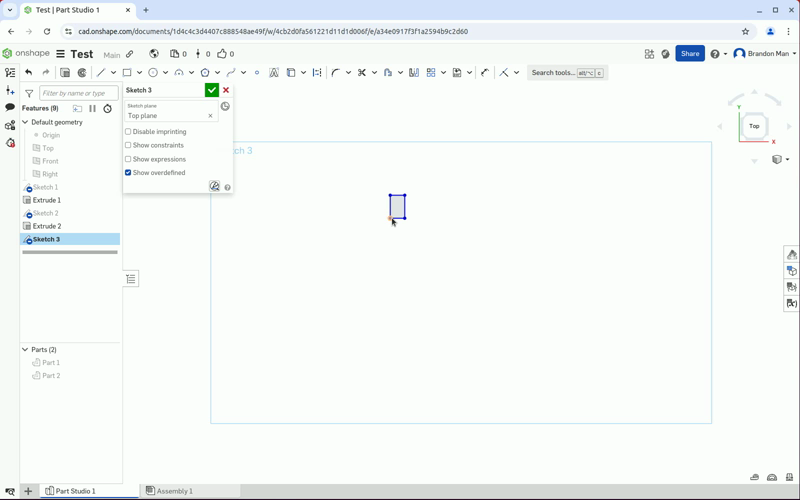
scroll(6)
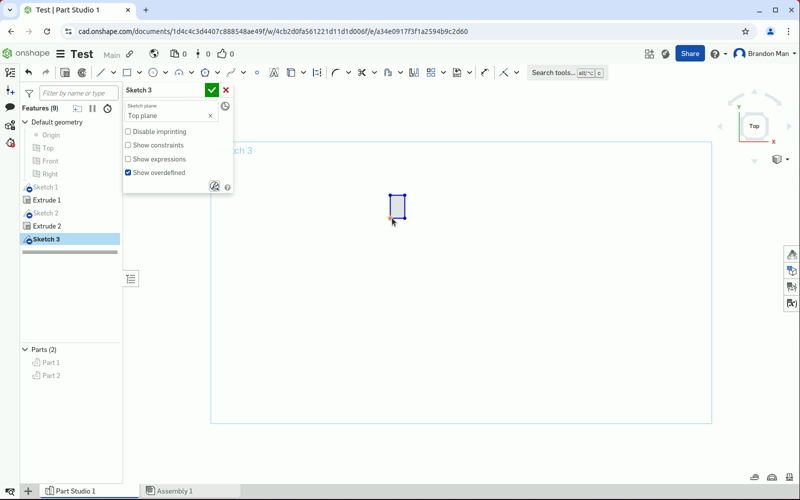
scroll(6)
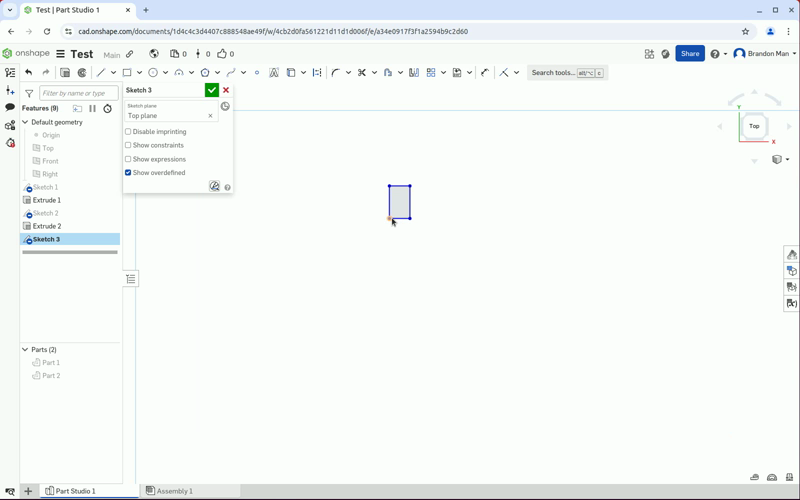
scroll(6)
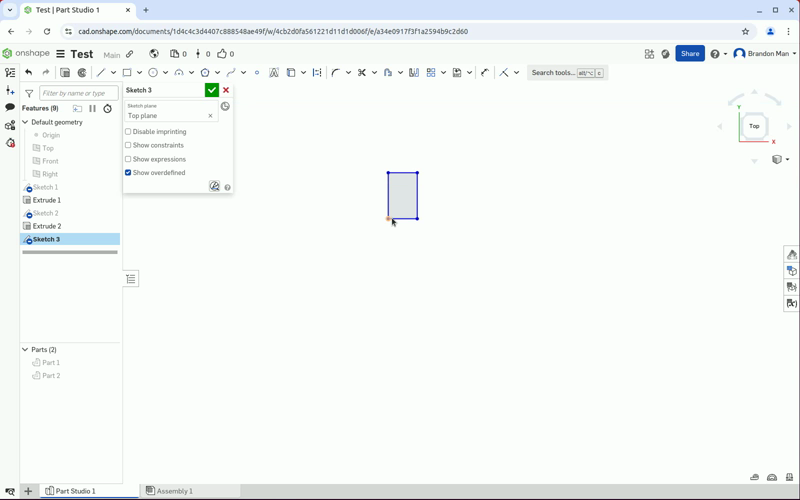
scroll(6)
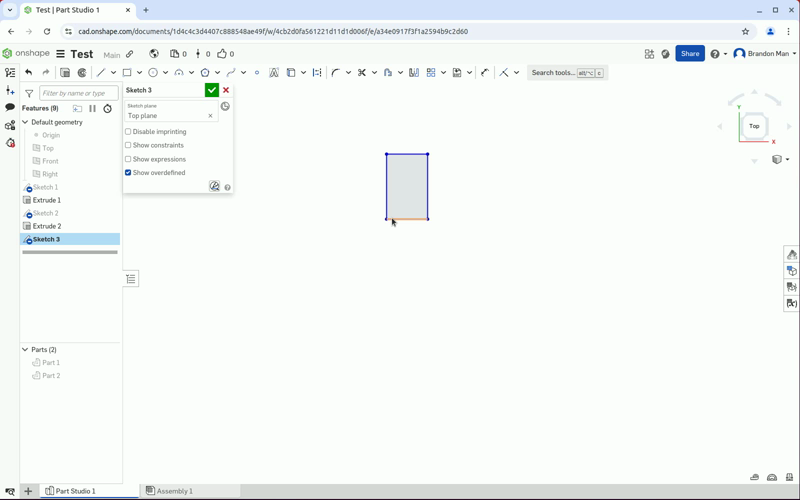
scroll(6)
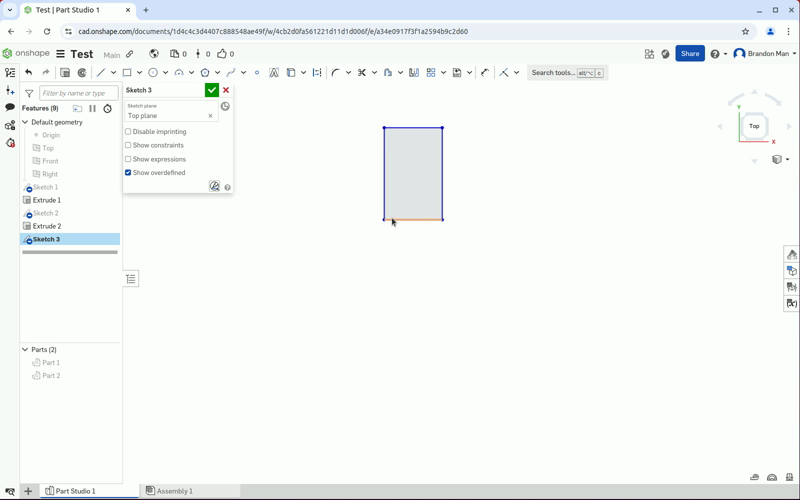
scroll(6)
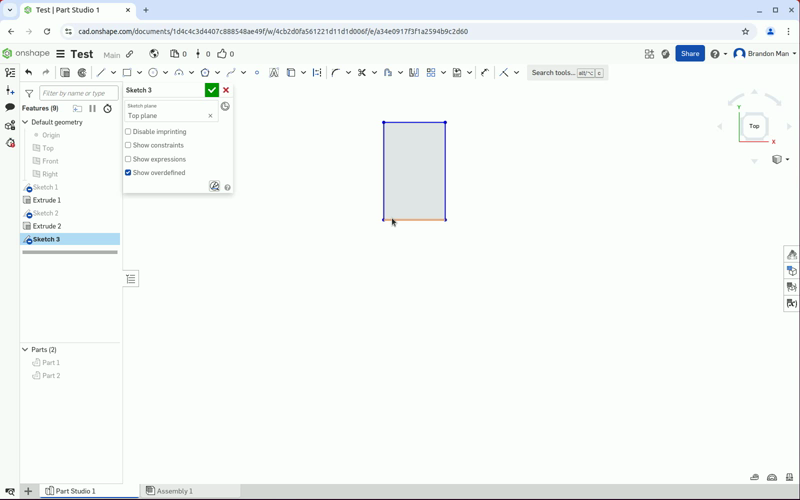
scroll(6)
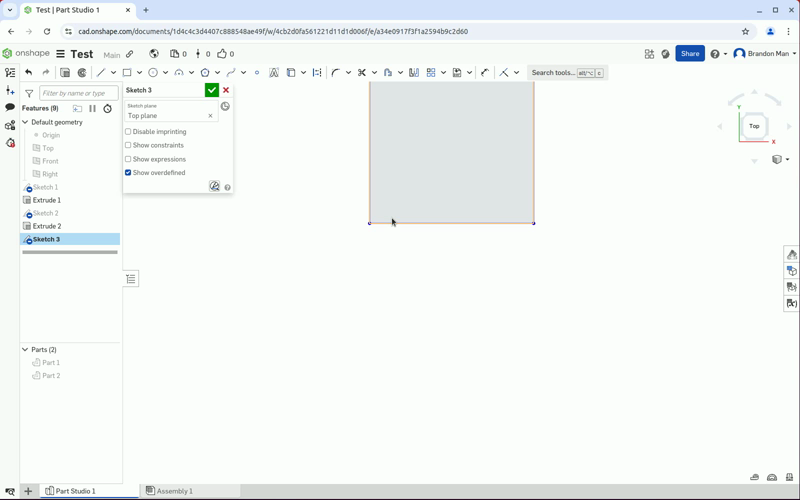
click(392, 217)
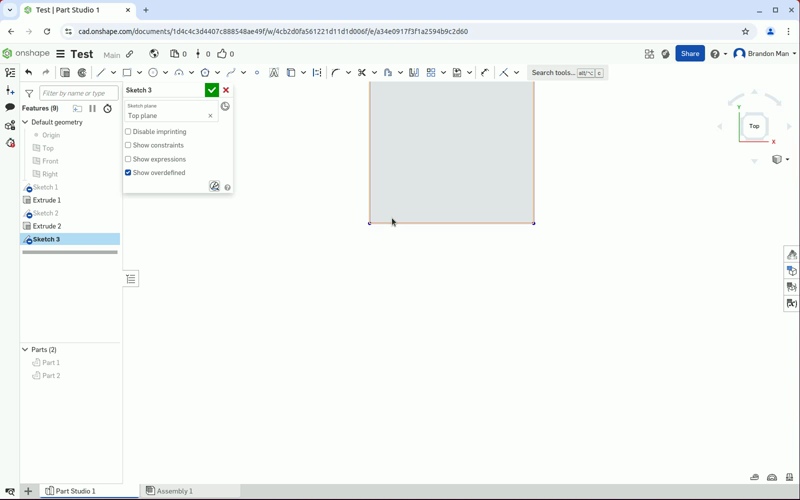
scroll(-6)
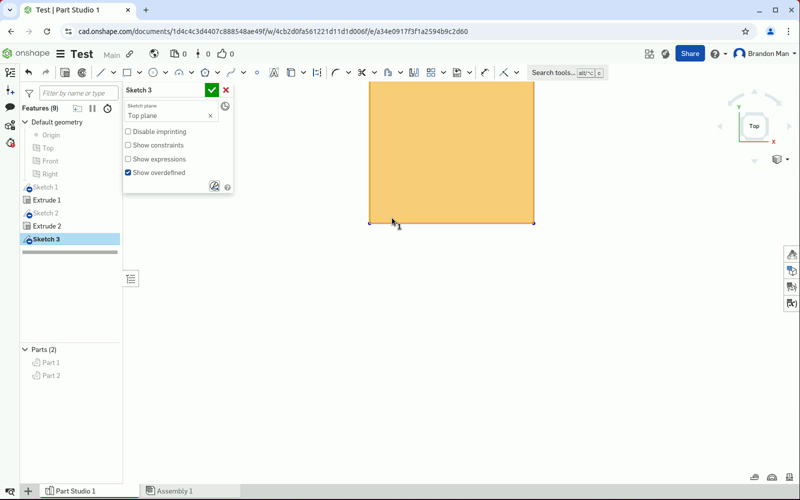
scroll(-6)
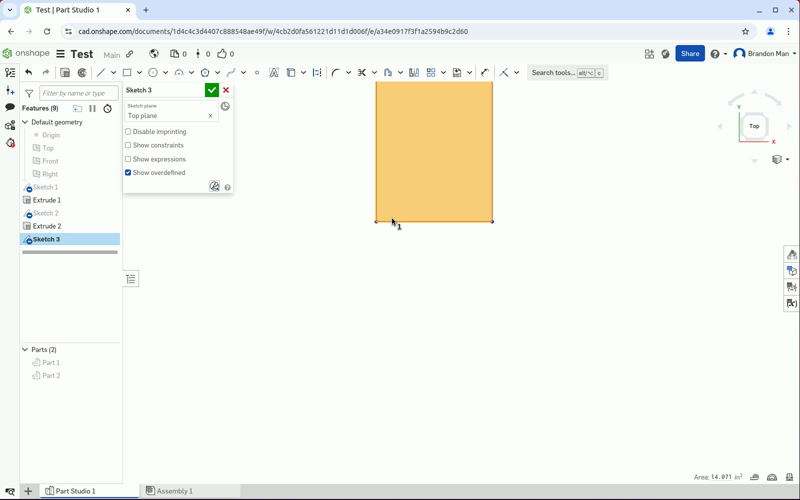
scroll(-6)
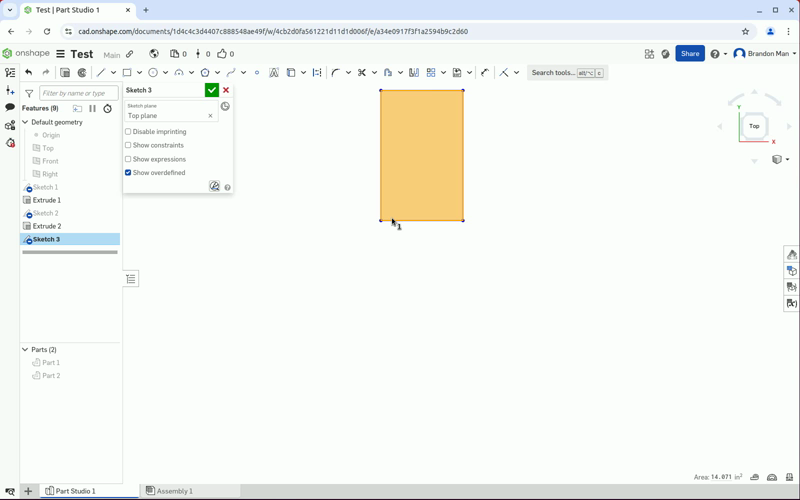
scroll(-6)
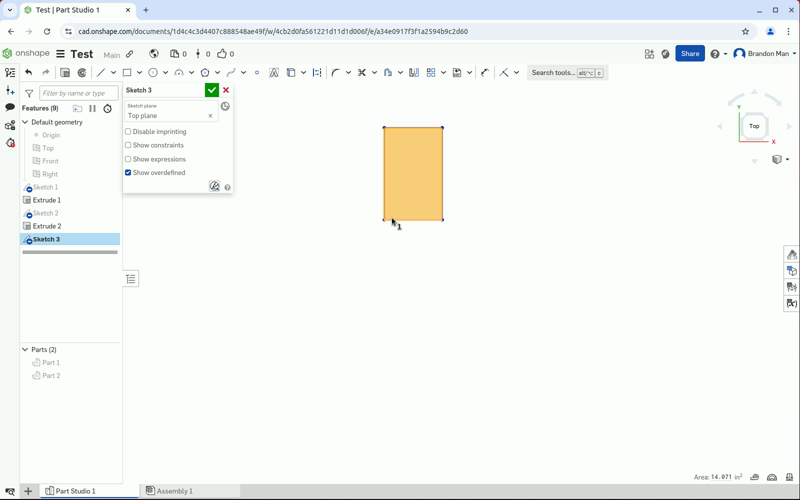
scroll(-6)
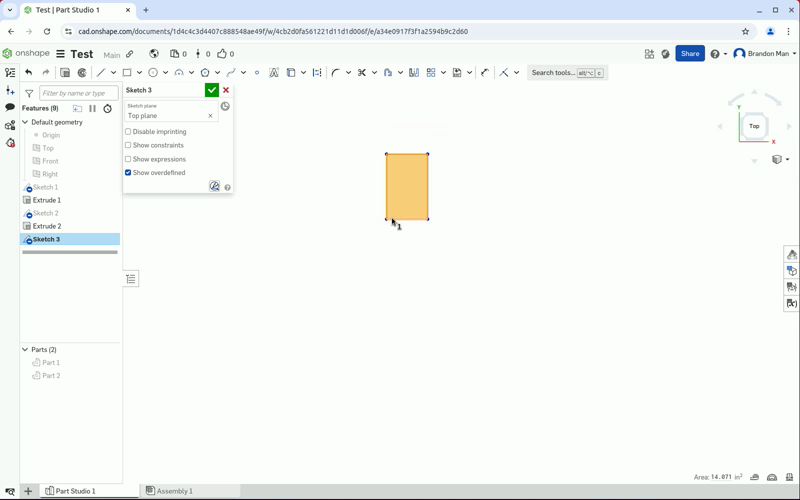
scroll(-6)
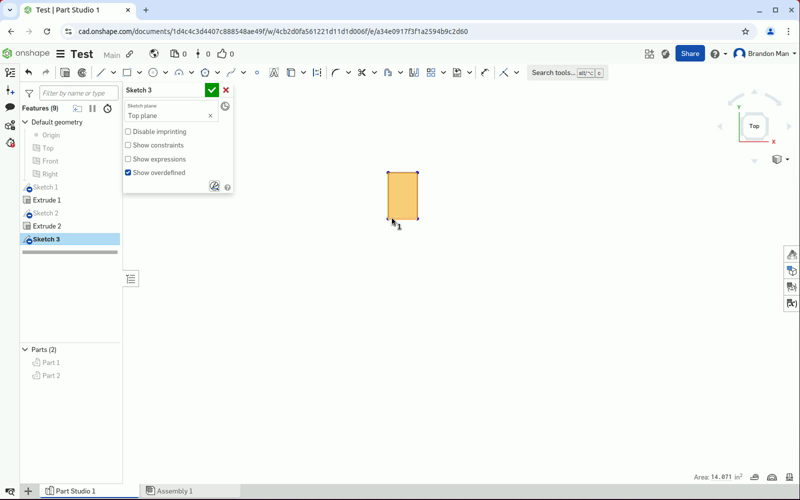
scroll(-6)
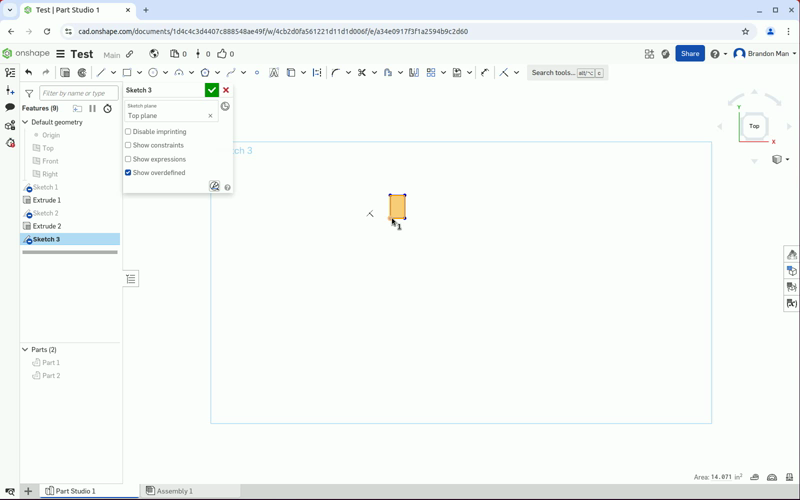
mouse_move(73, 352)
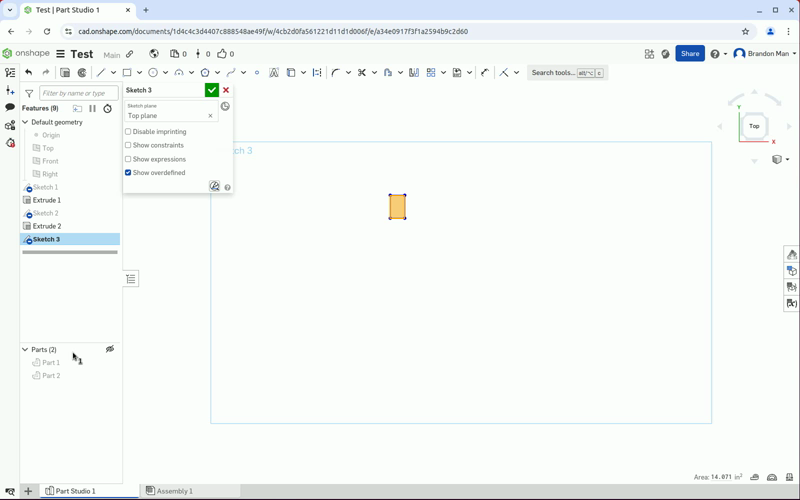
key(shift+y)
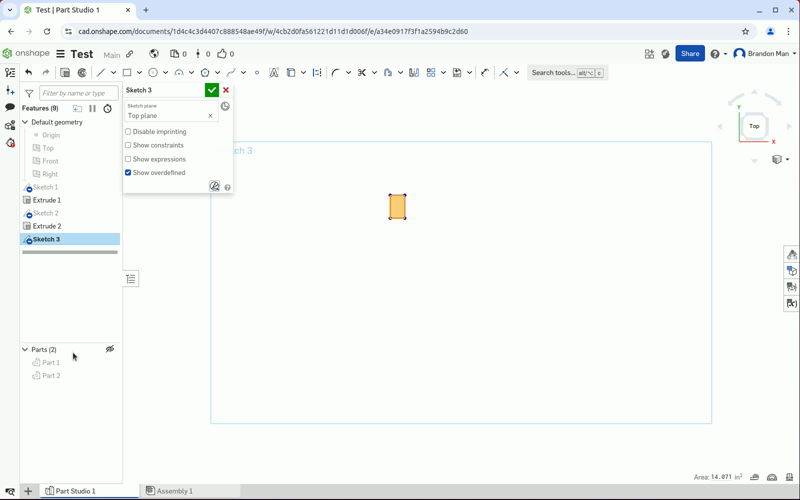
key(shift+e)
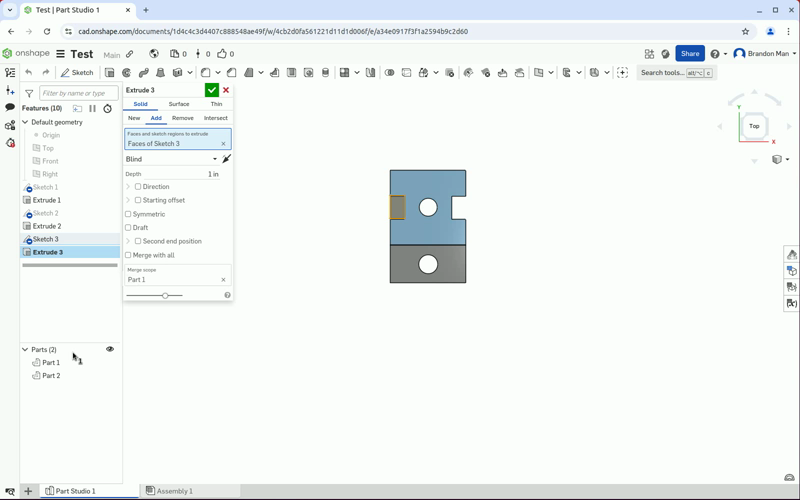
mouse_move(143, 106)
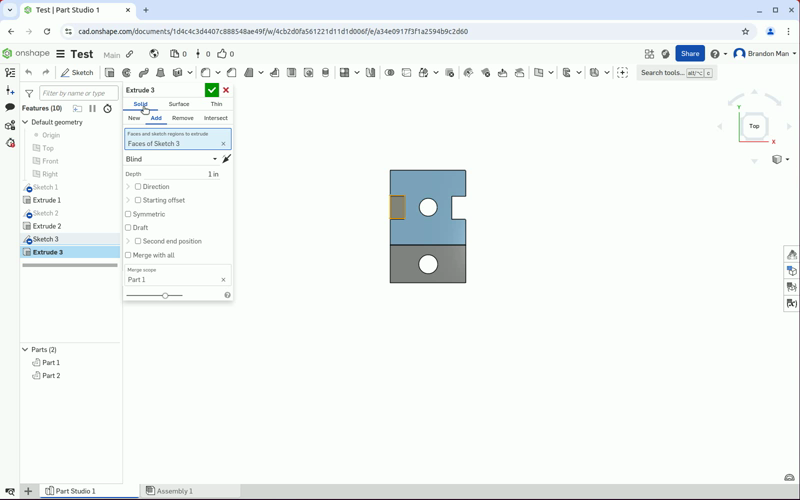
click(143, 106)
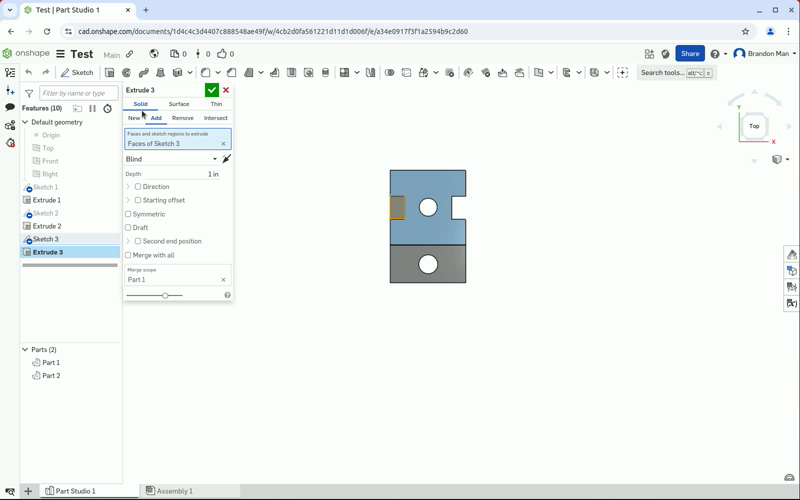
mouse_move(137, 120)
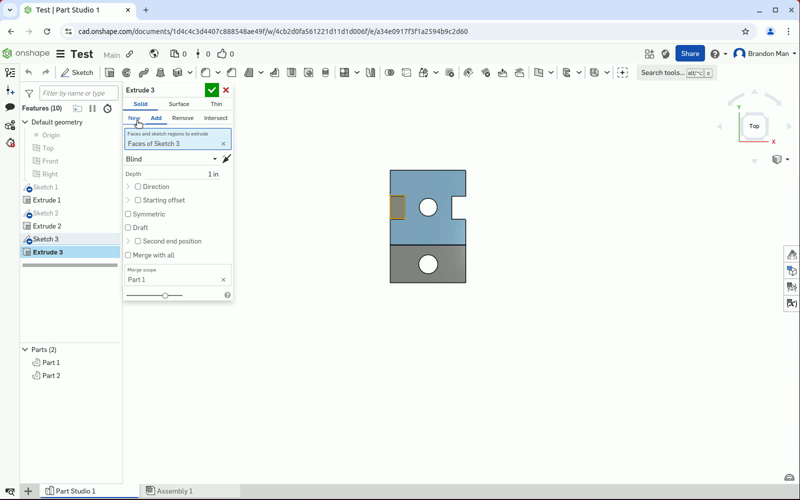
click(137, 120)
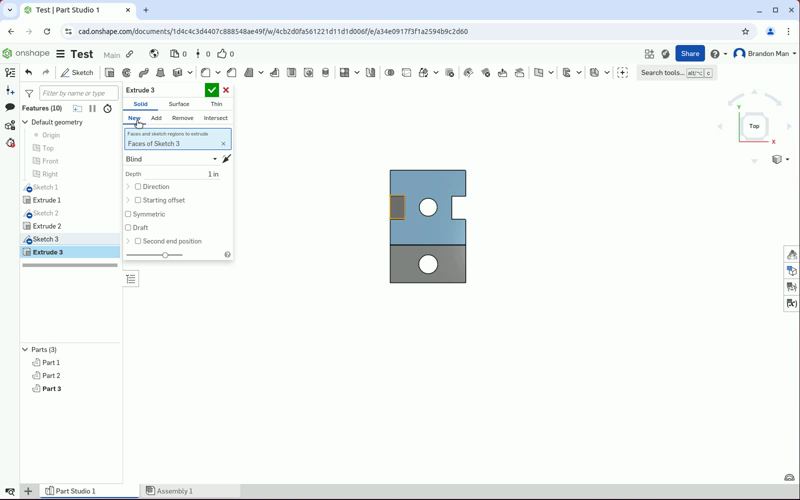
key(tab, 4)
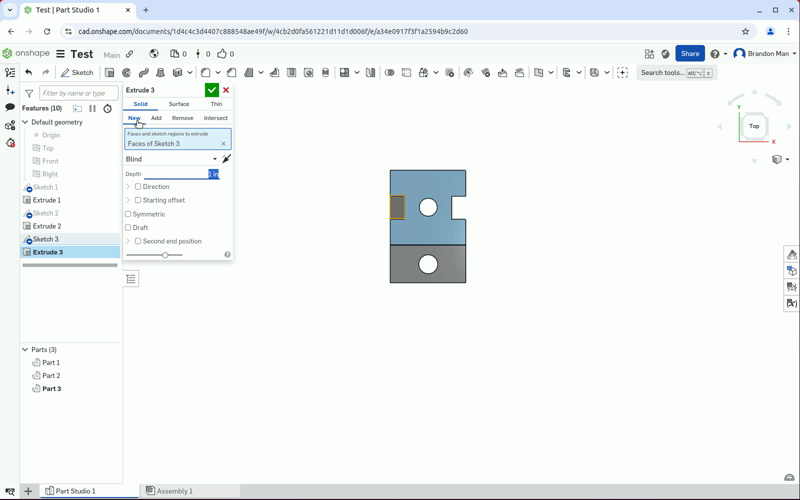
text(7.703)
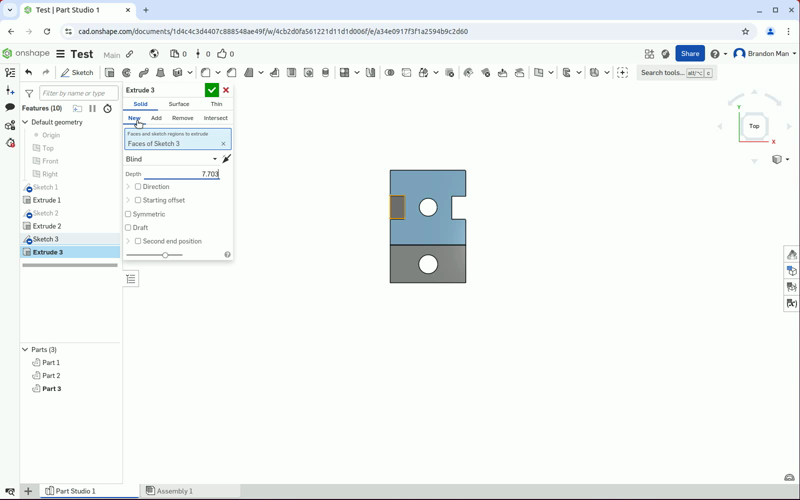
key(enter)
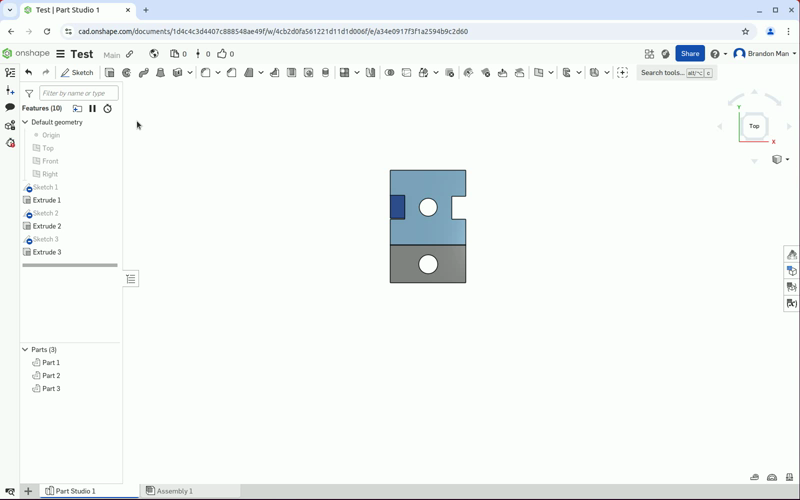
key(shift+h)
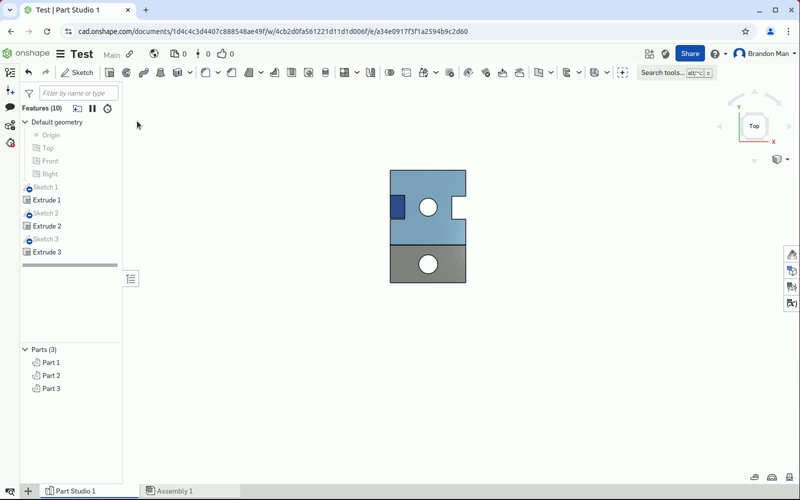
key(shift+h)
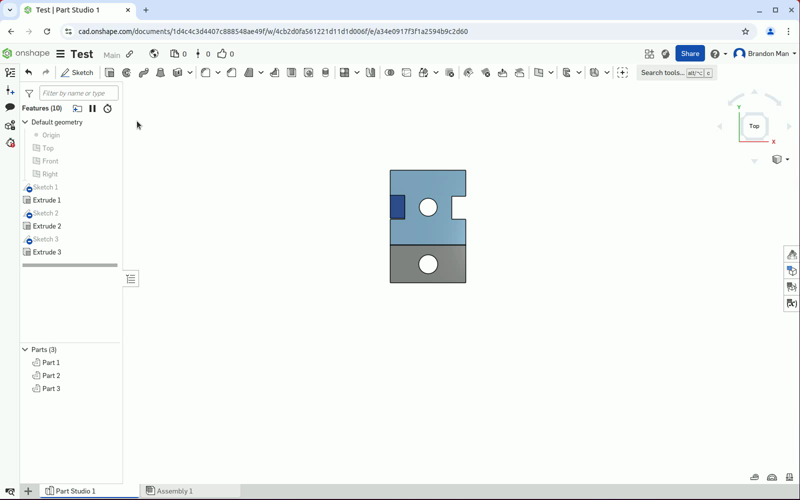
mouse_move(73, 189)
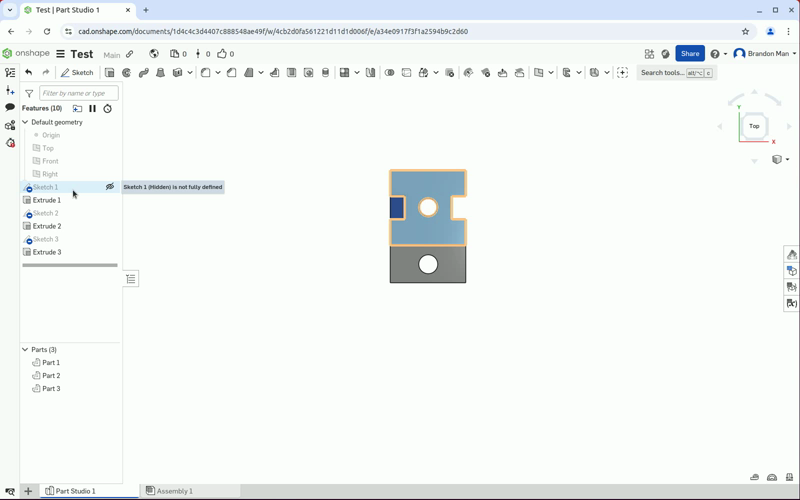
click(73, 189)
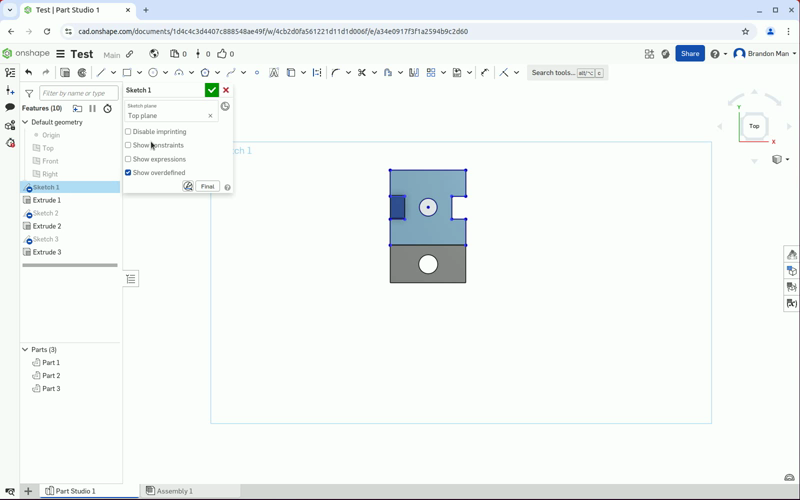
mouse_move(229, 92)
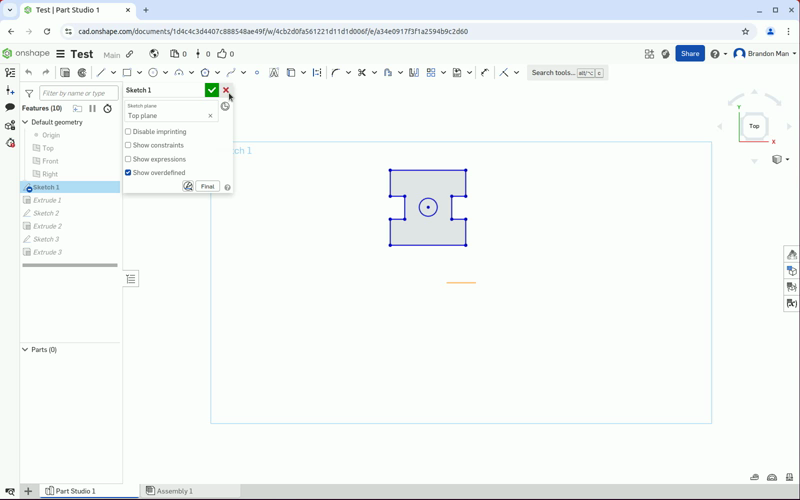
click(229, 92)
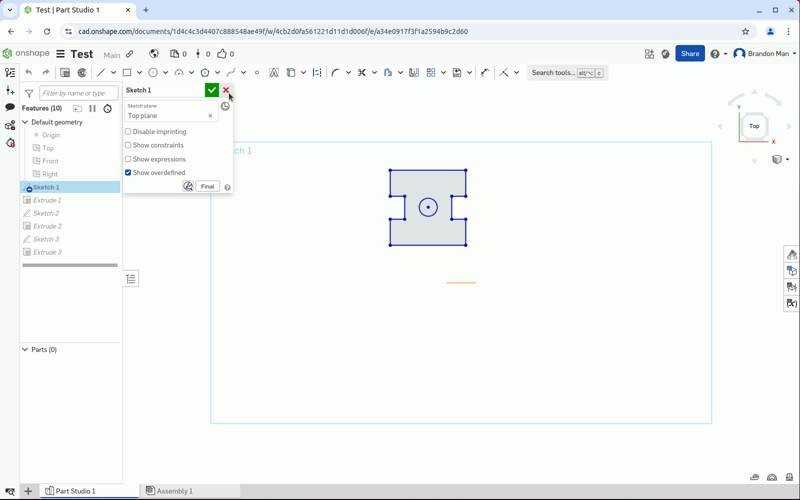
key(shift+s)
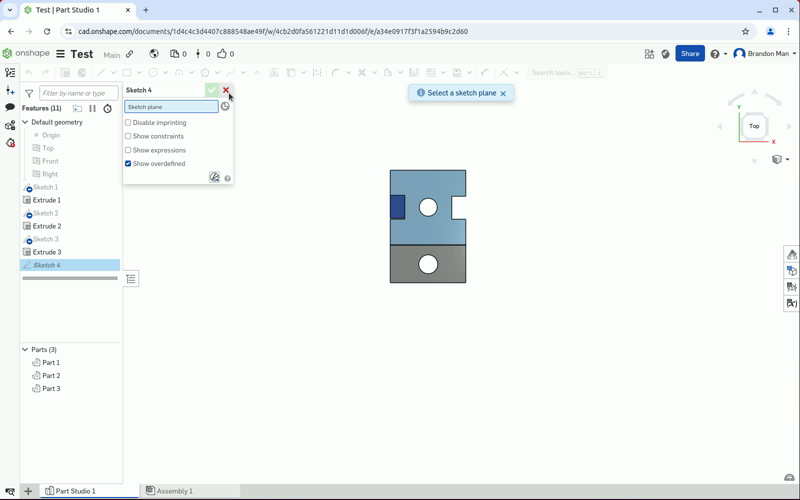
mouse_move(73, 150)
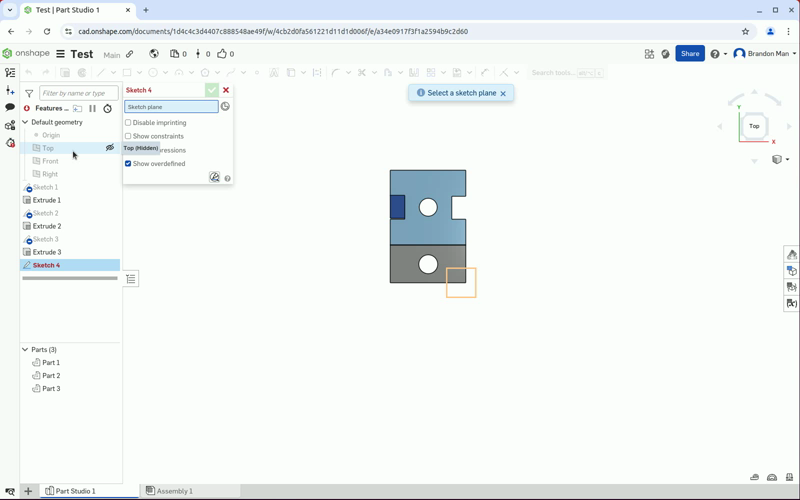
click(73, 150)
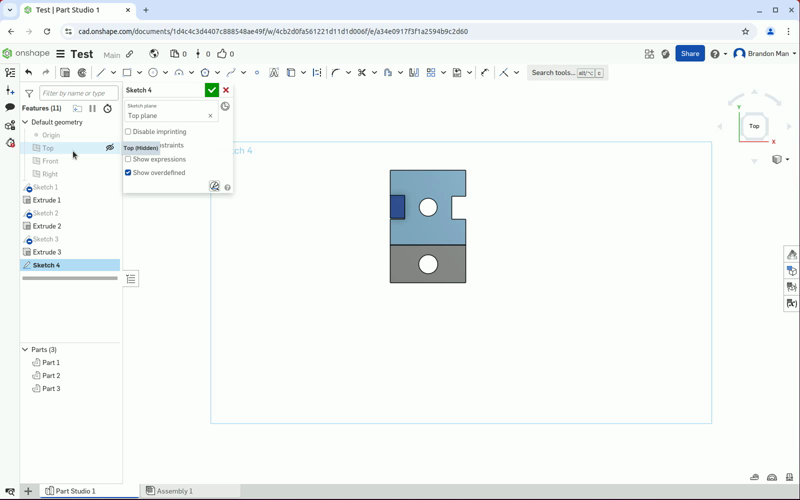
mouse_move(73, 352)
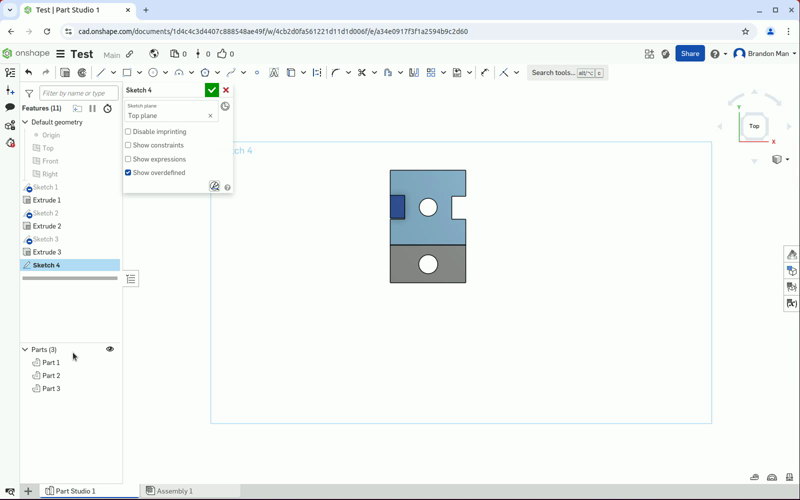
key(y)
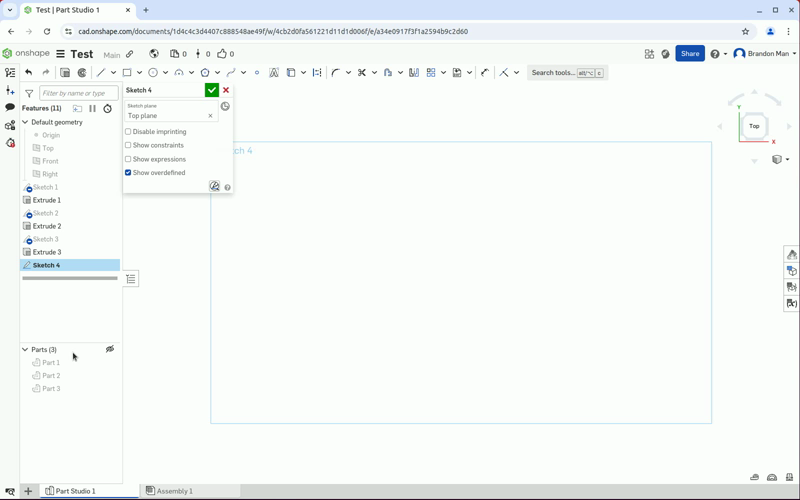
key(l)
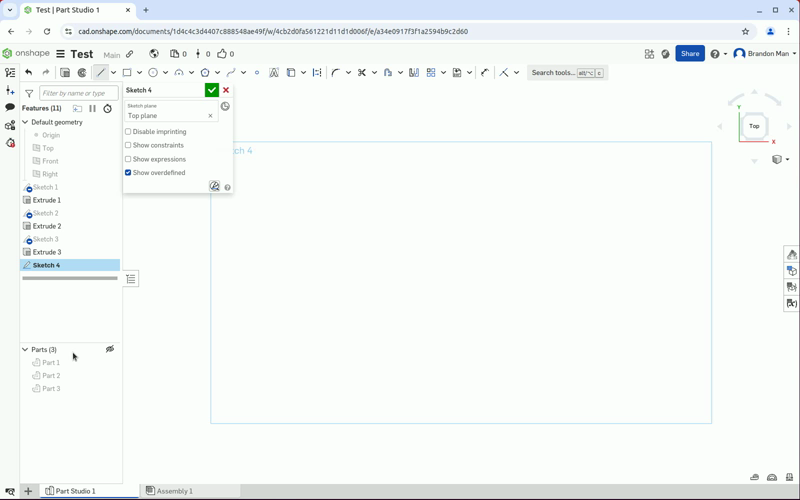
key_down(shift)
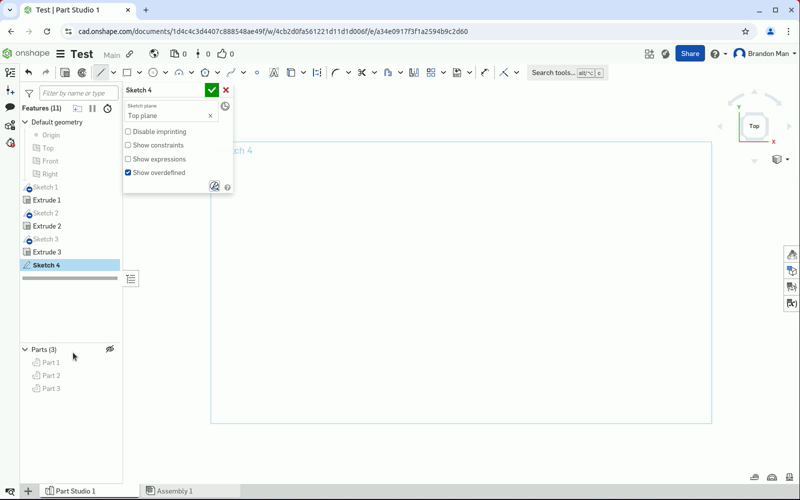
mouse_move(451, 218)
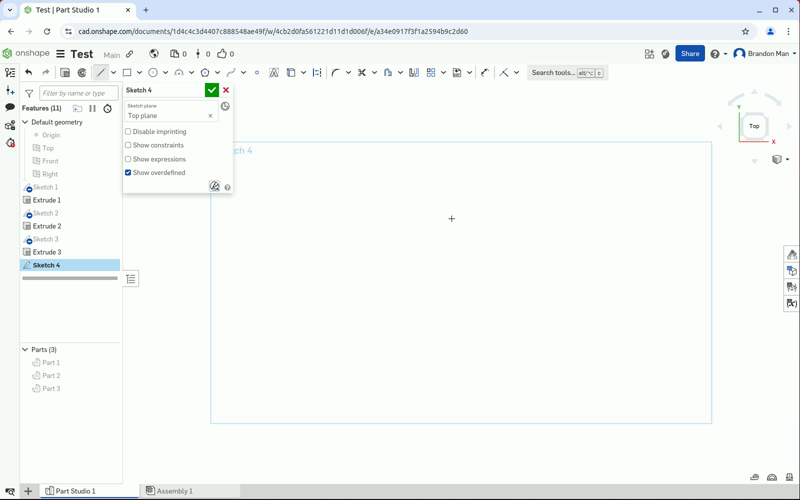
click(451, 218)
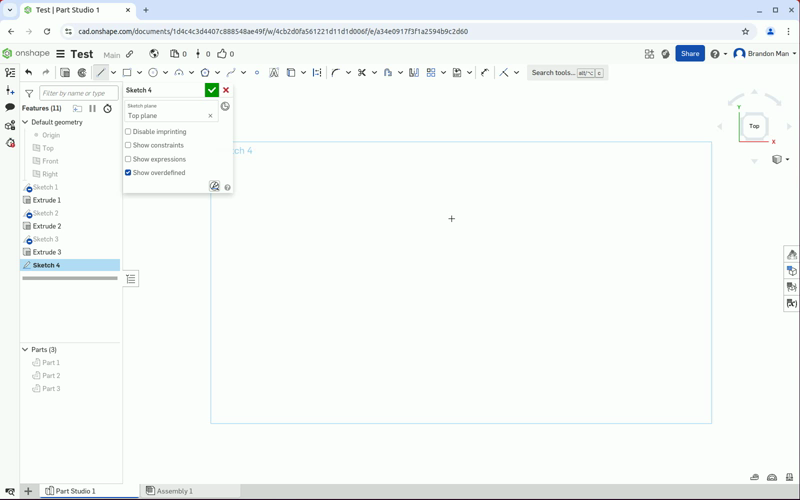
key_up(shift)
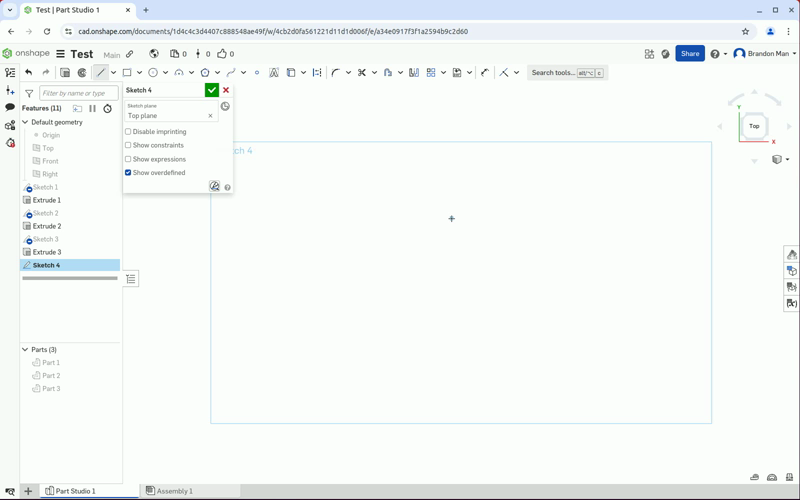
key_down(shift)
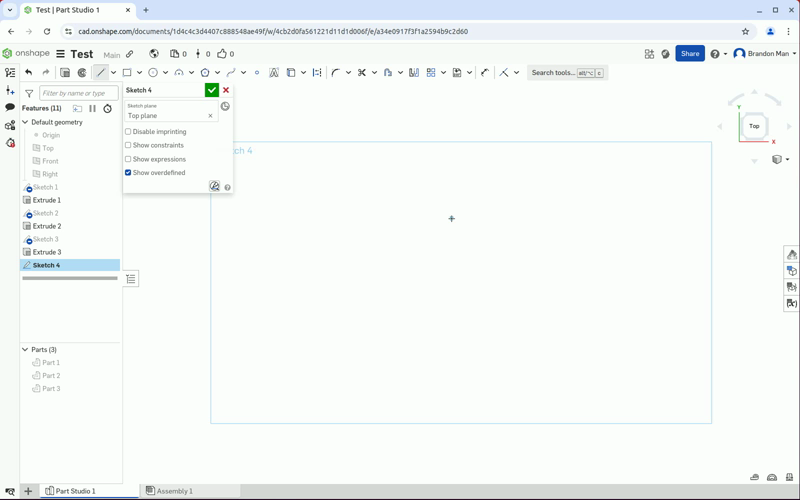
mouse_move(481, 218)
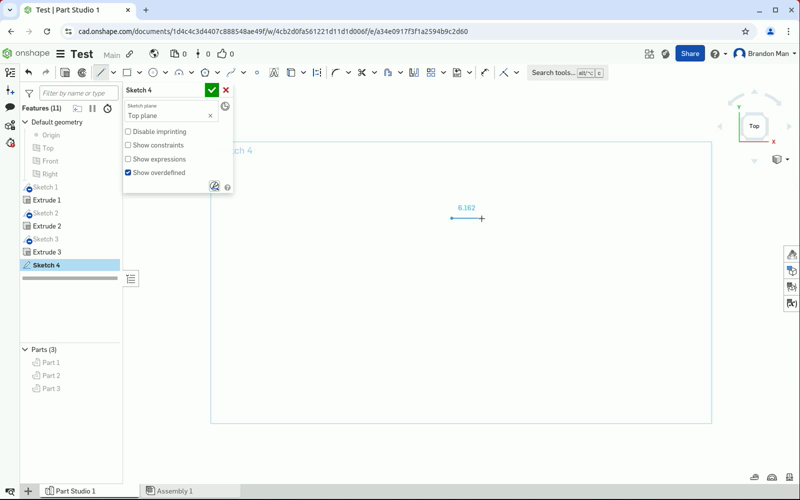
mouse_move(466, 218)
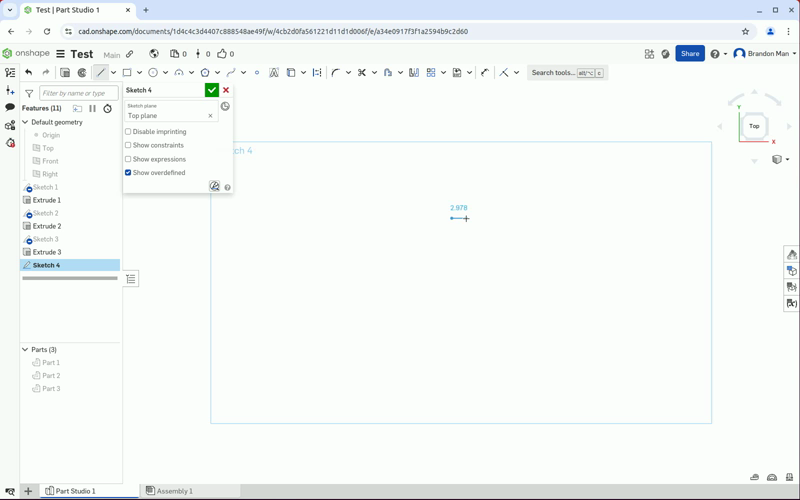
click(466, 218)
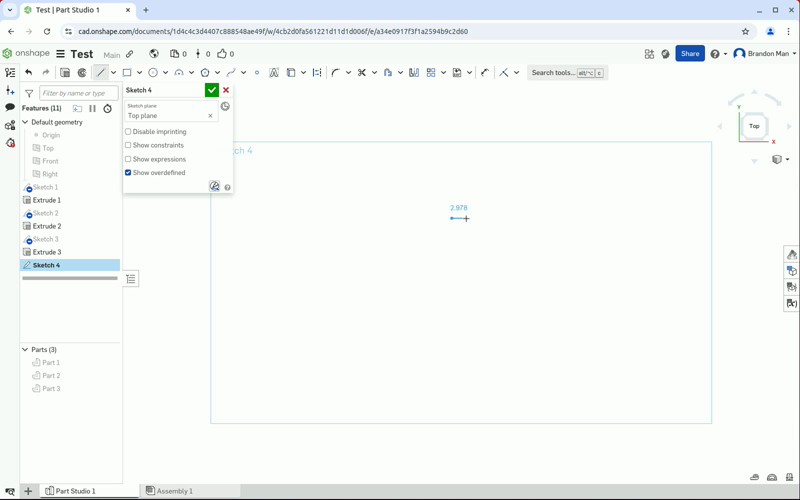
key_up(shift)
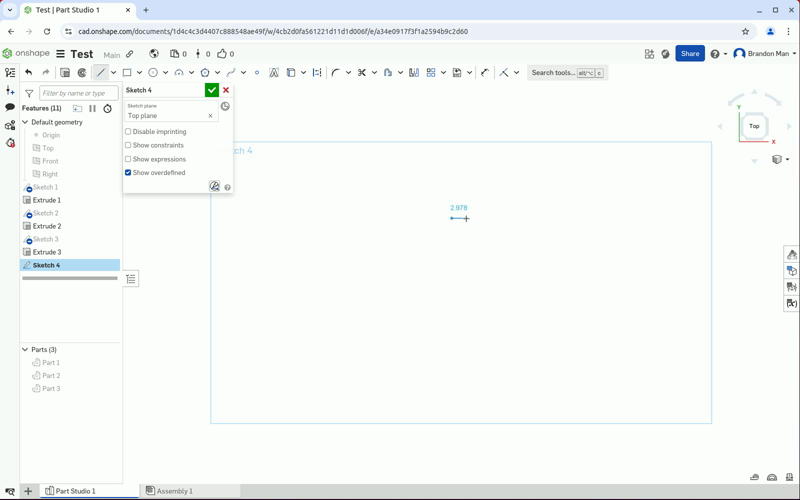
key_down(shift)
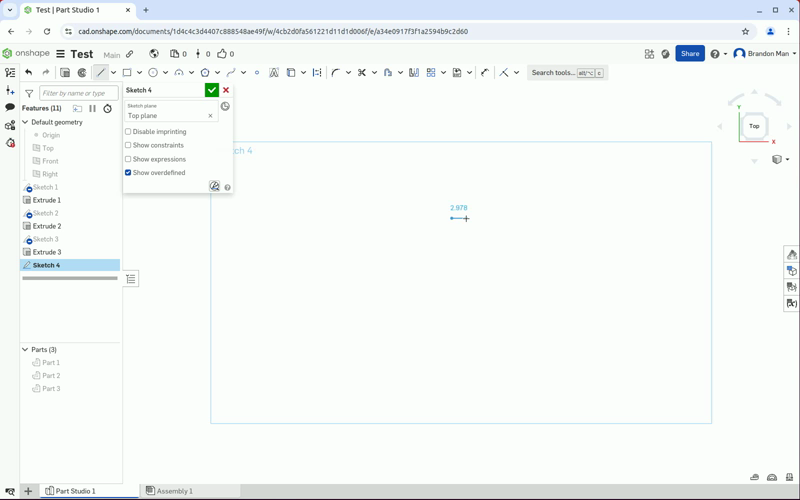
mouse_move(496, 218)
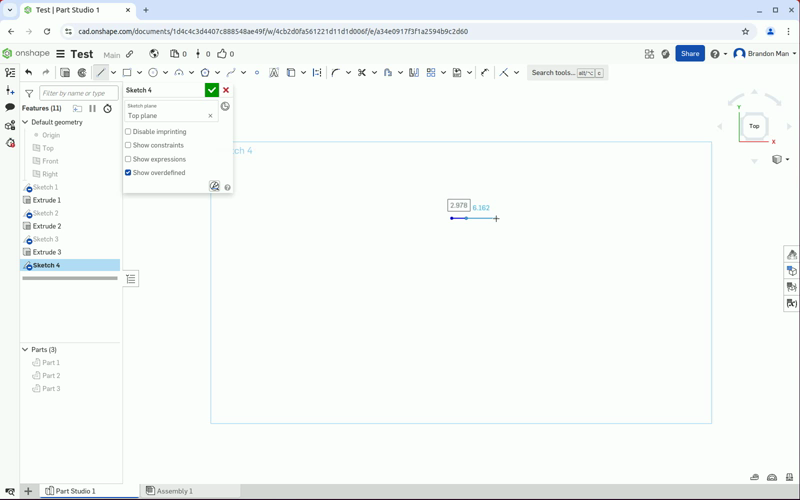
mouse_move(466, 195)
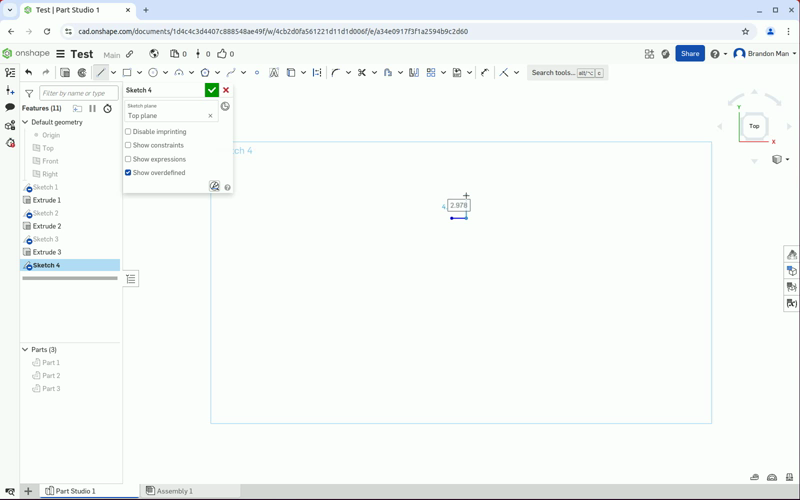
click(466, 195)
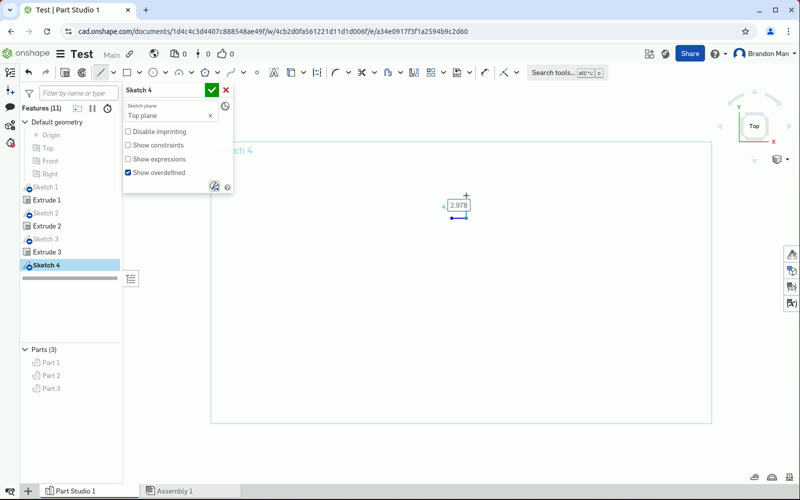
key_up(shift)
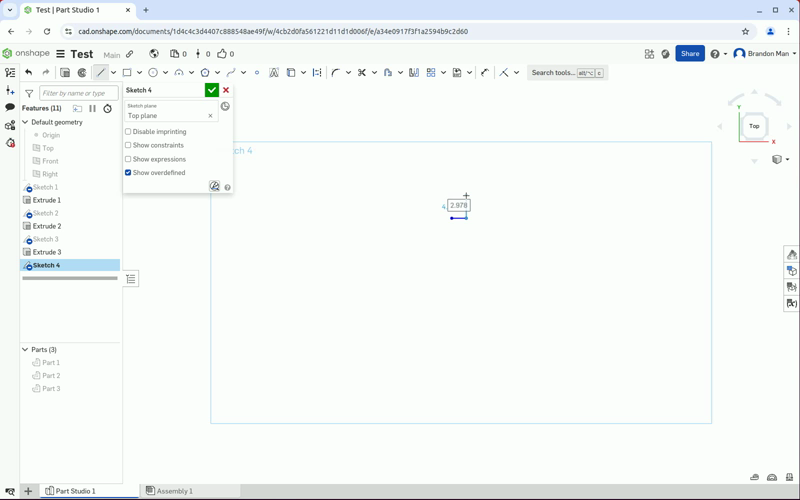
key_down(shift)
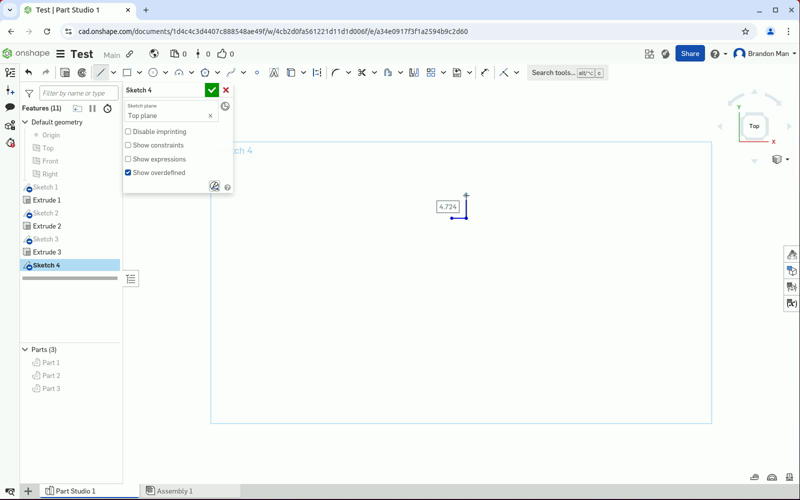
mouse_move(496, 195)
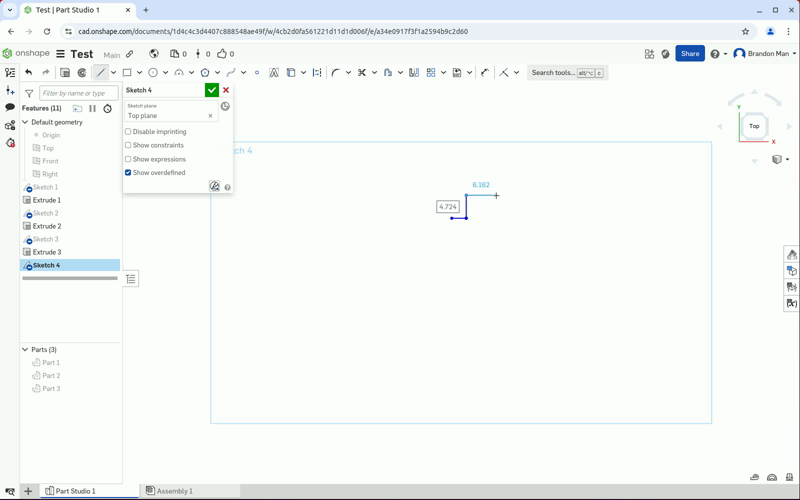
mouse_move(451, 195)
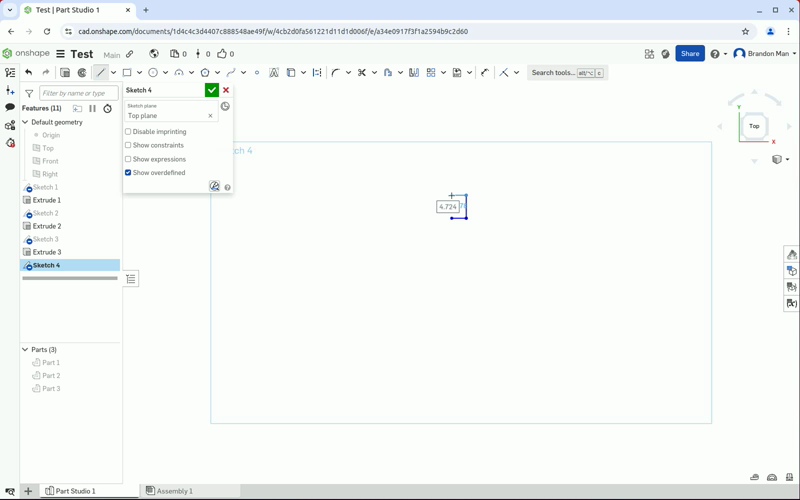
click(451, 195)
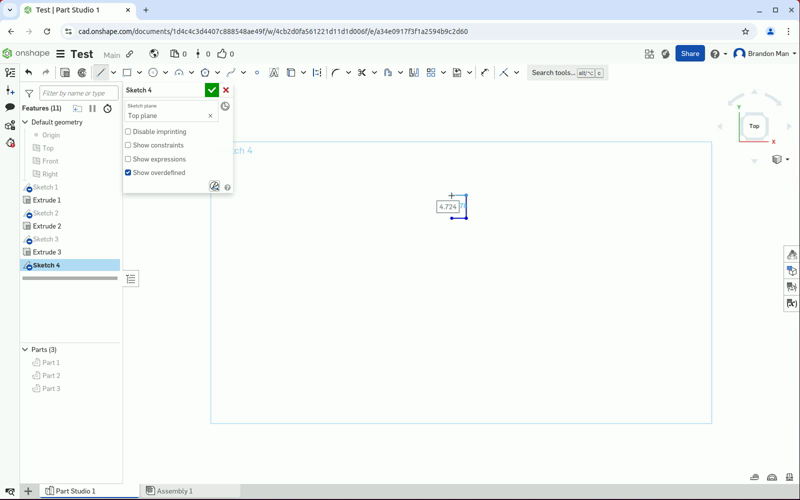
key_up(shift)
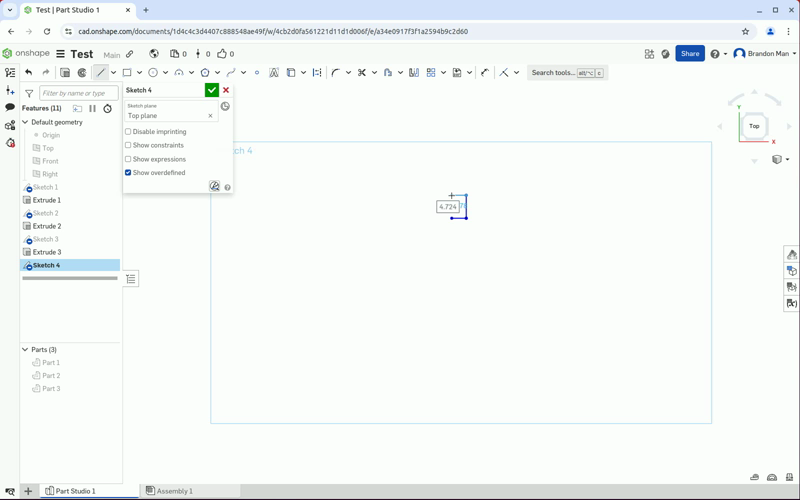
mouse_move(481, 195)
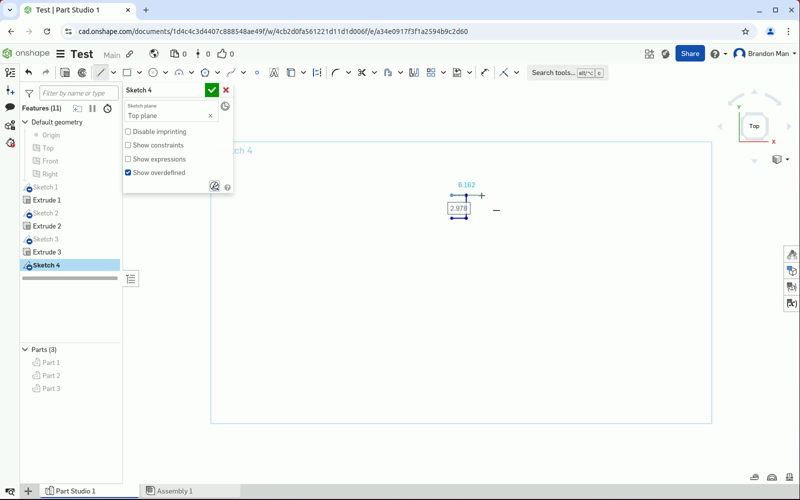
key_down(shift)
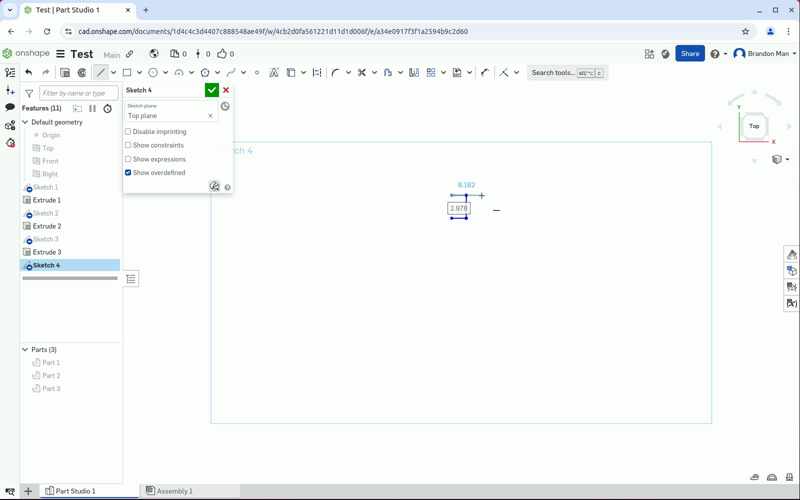
mouse_move(451, 218)
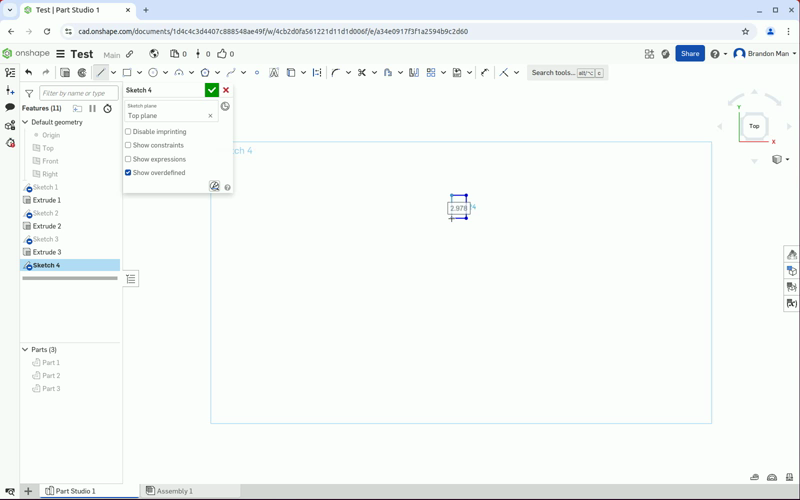
key_up(shift)
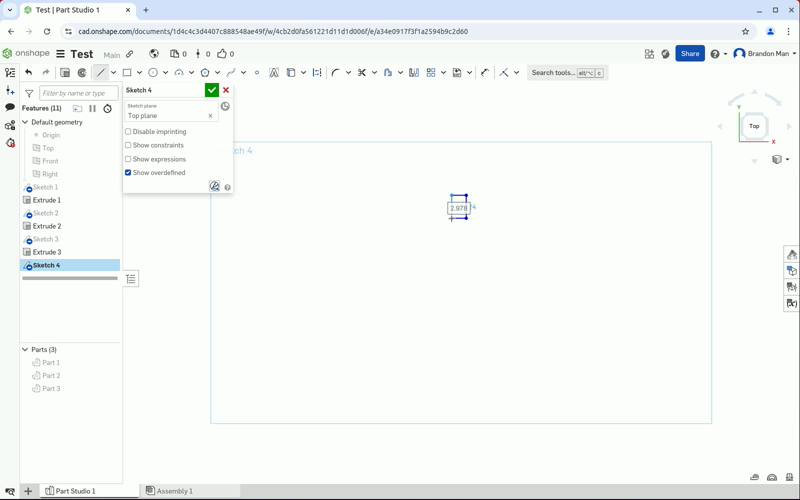
click(451, 218)
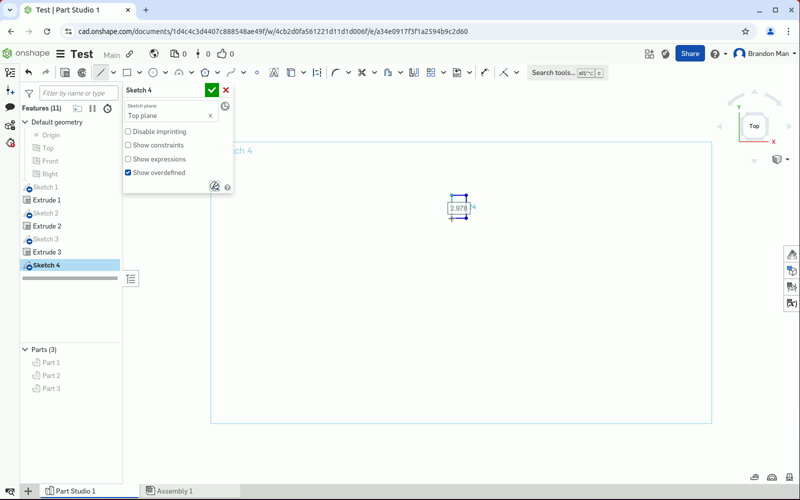
key(esc)
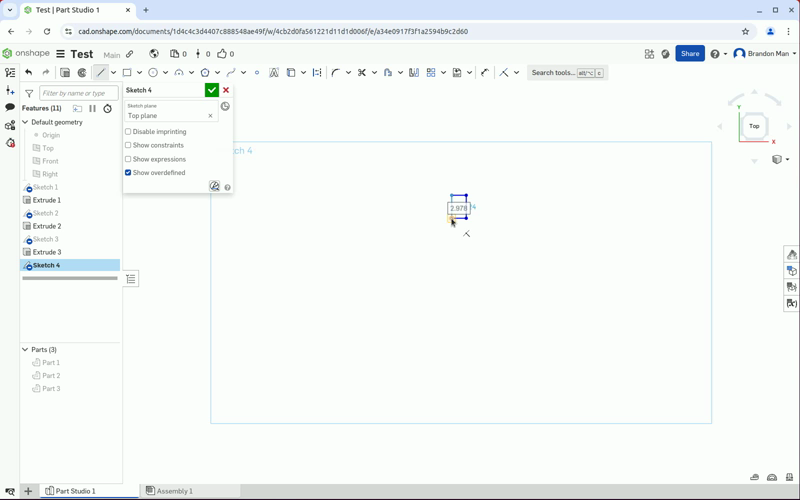
mouse_move(458, 199)
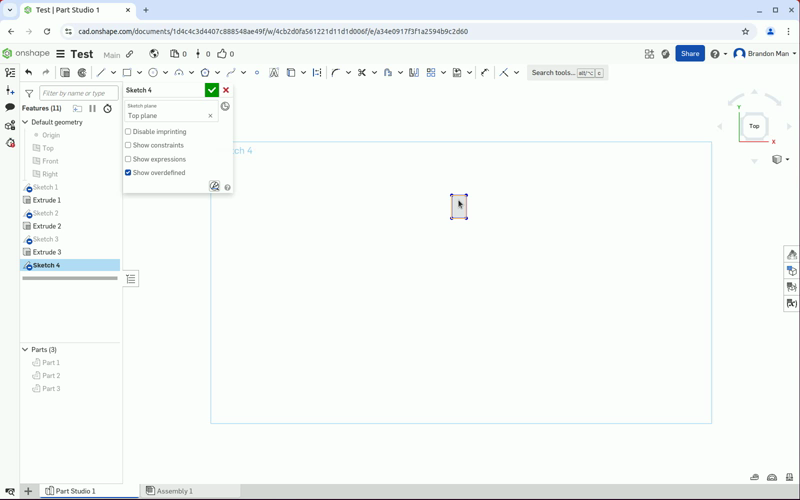
scroll(6)
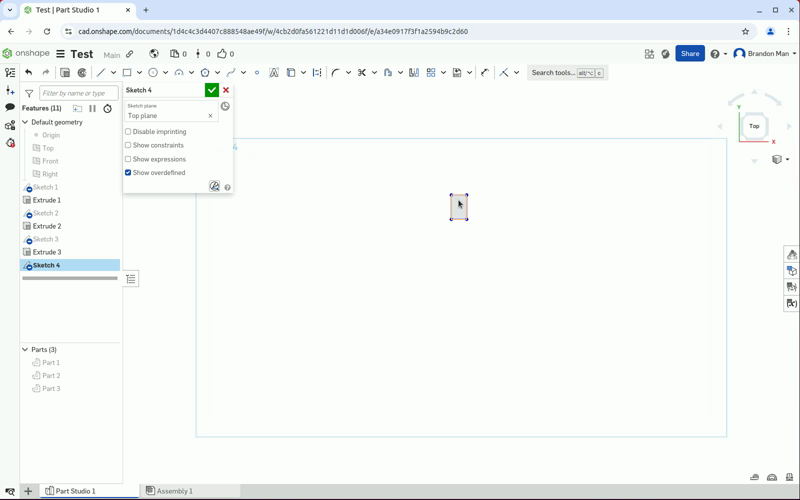
scroll(6)
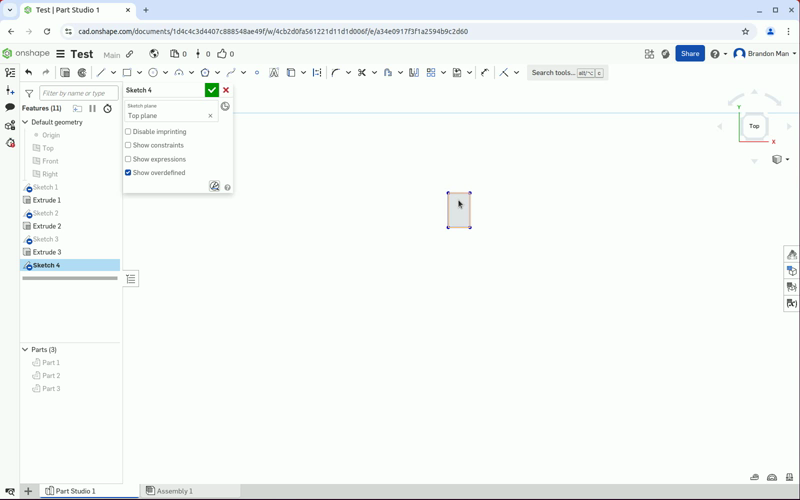
scroll(6)
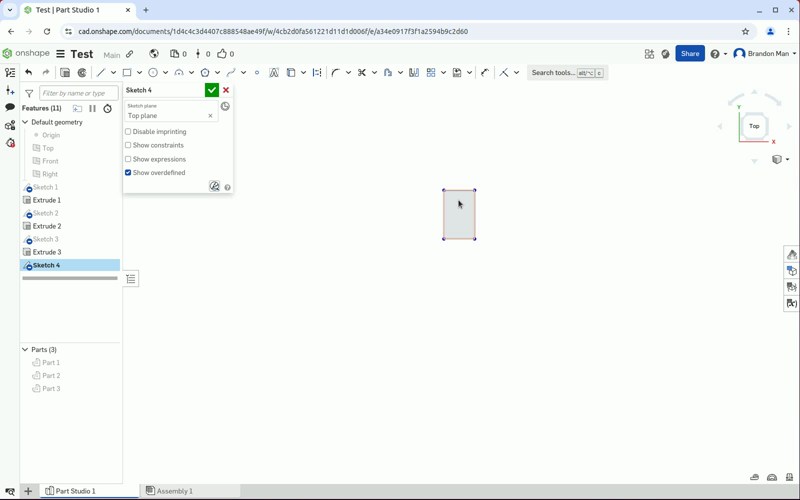
scroll(6)
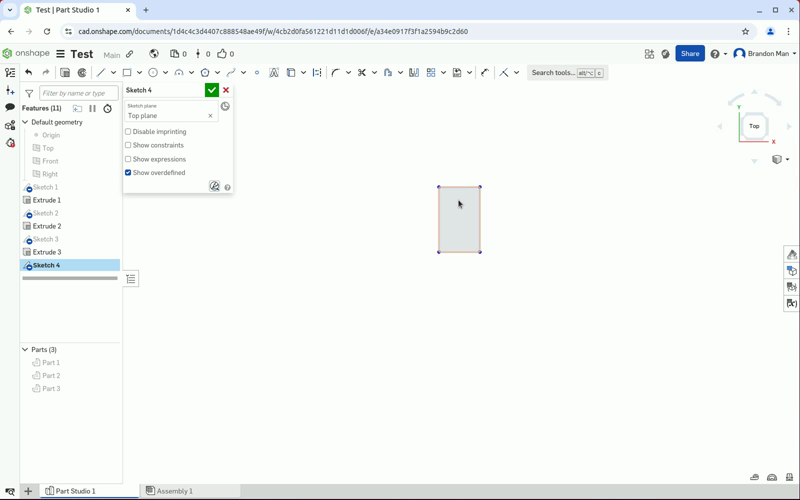
scroll(6)
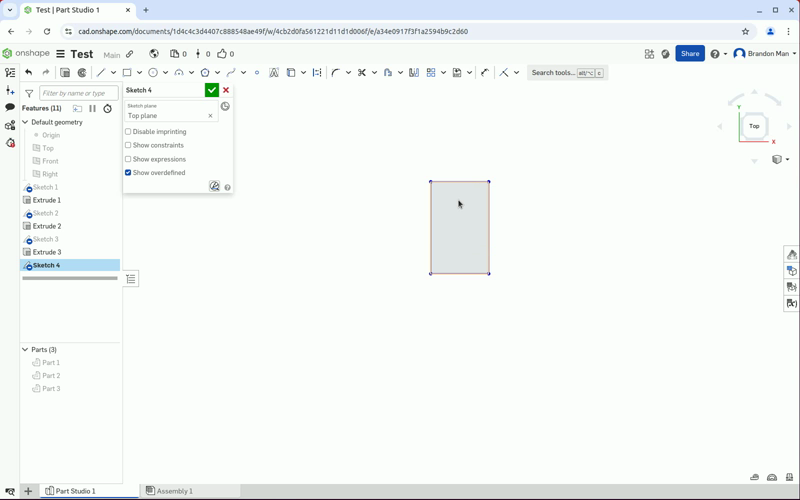
scroll(6)
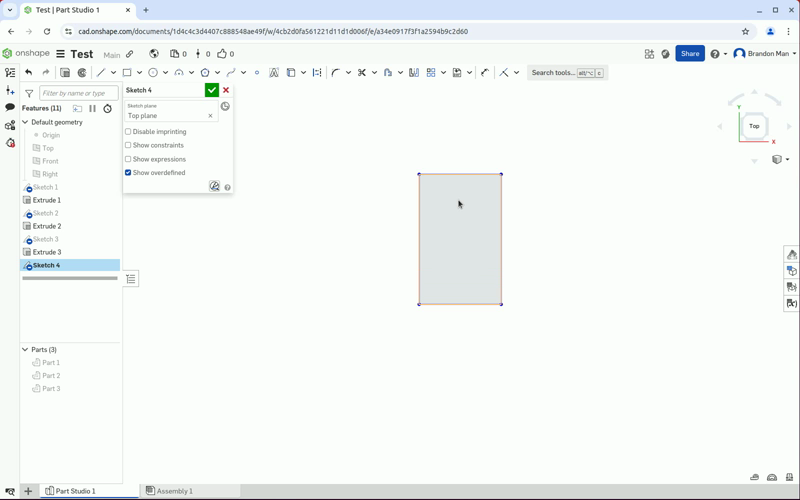
scroll(6)
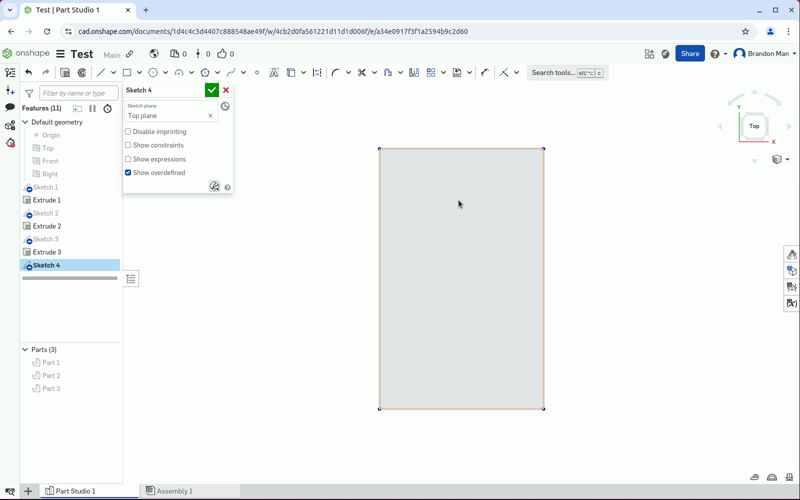
click(458, 199)
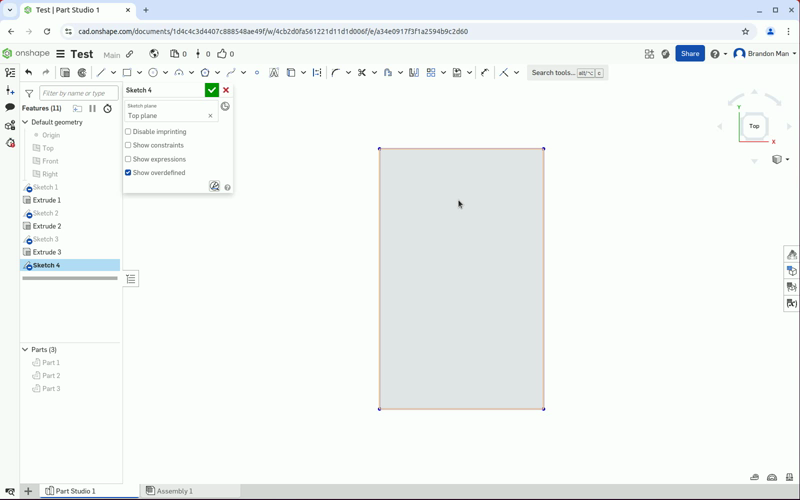
scroll(-6)
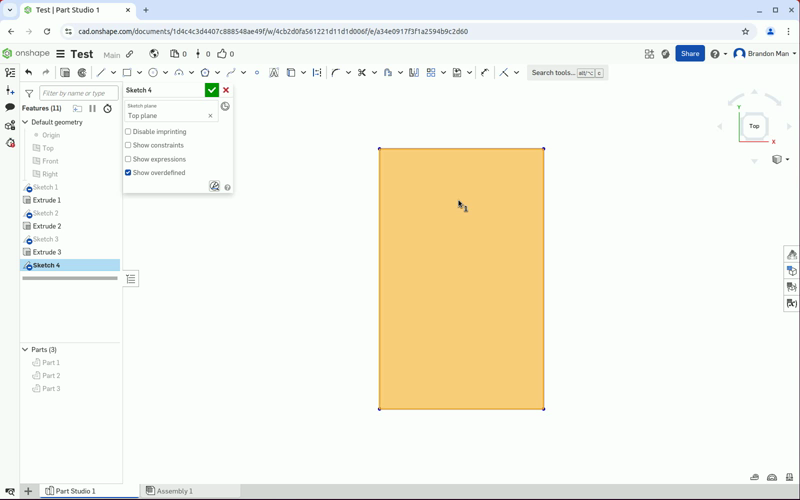
scroll(-6)
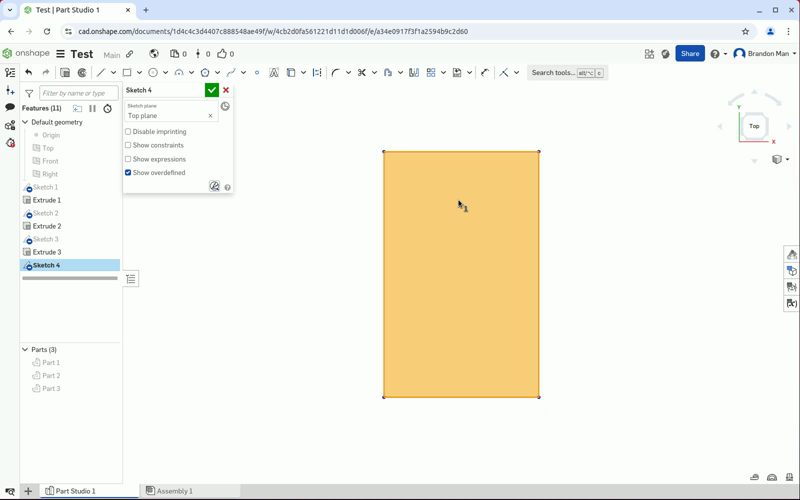
scroll(-6)
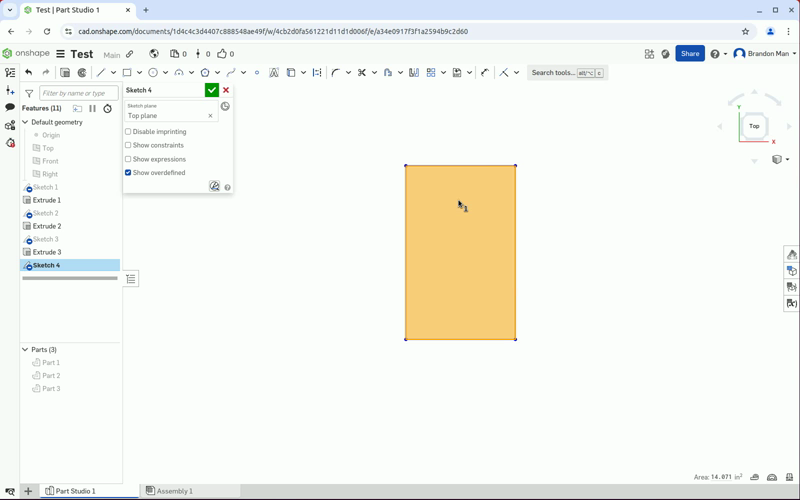
scroll(-6)
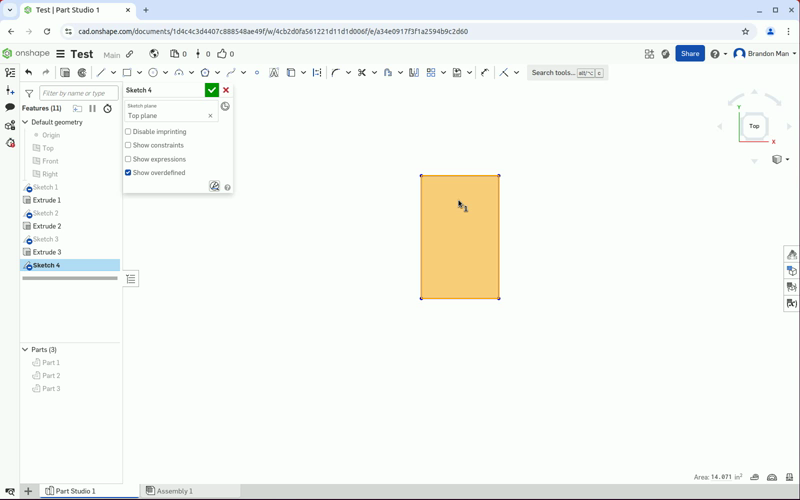
scroll(-6)
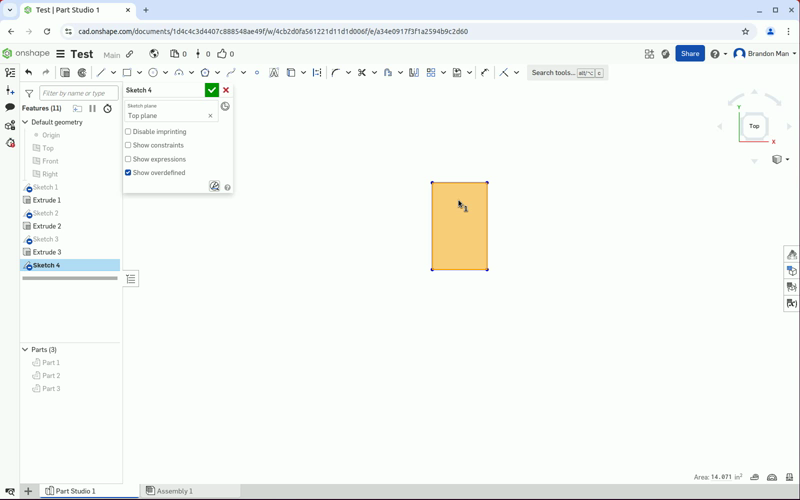
scroll(-6)
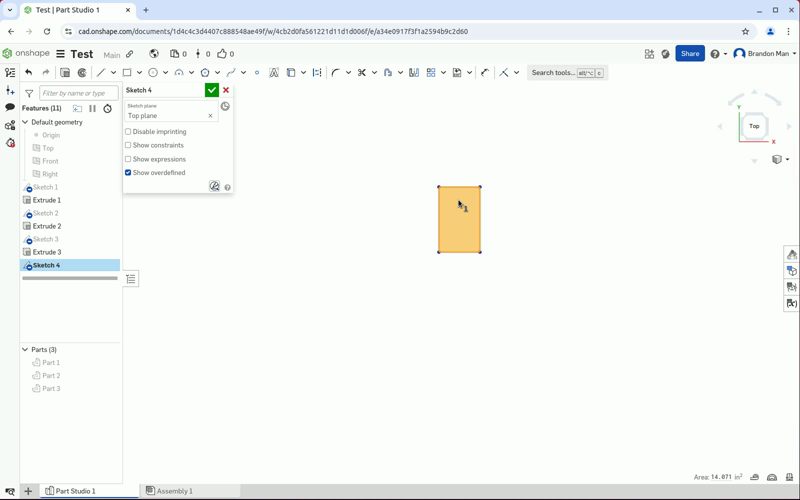
scroll(-6)
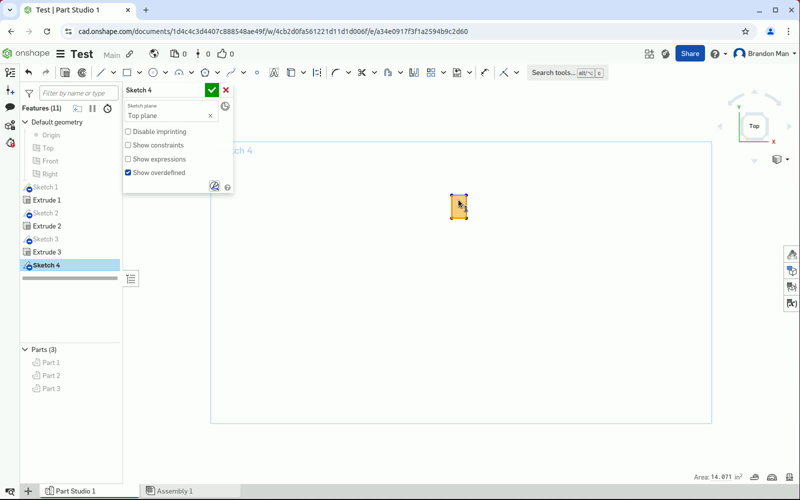
mouse_move(73, 352)
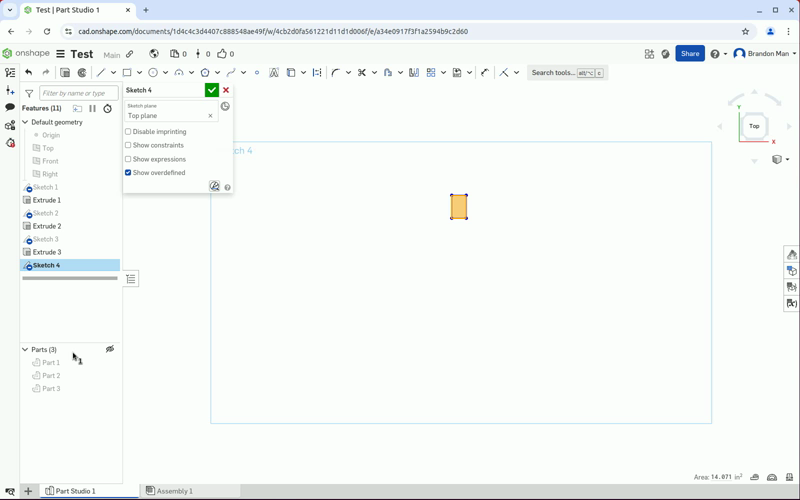
key(shift+y)
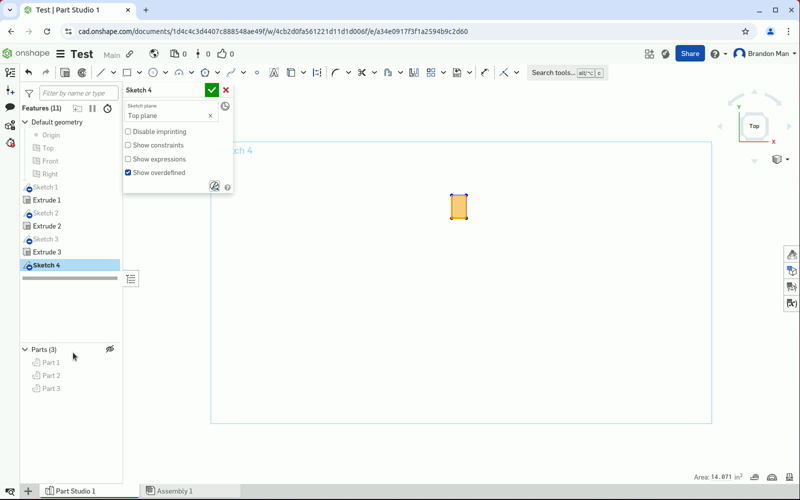
key(shift+e)
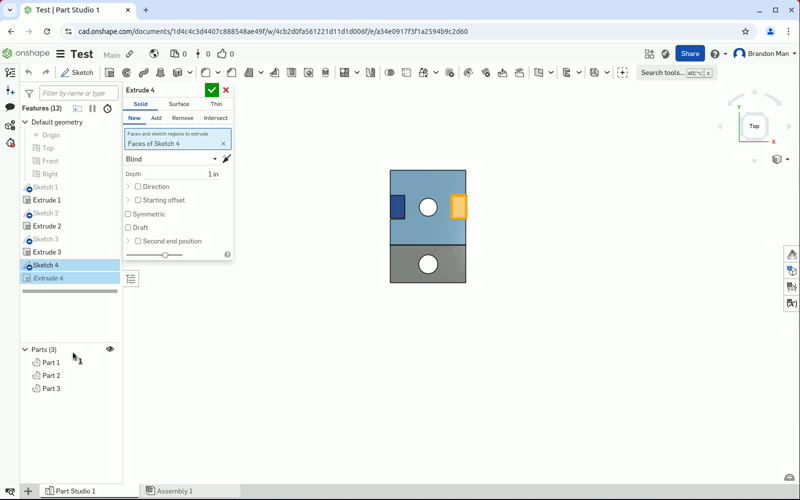
mouse_move(143, 106)
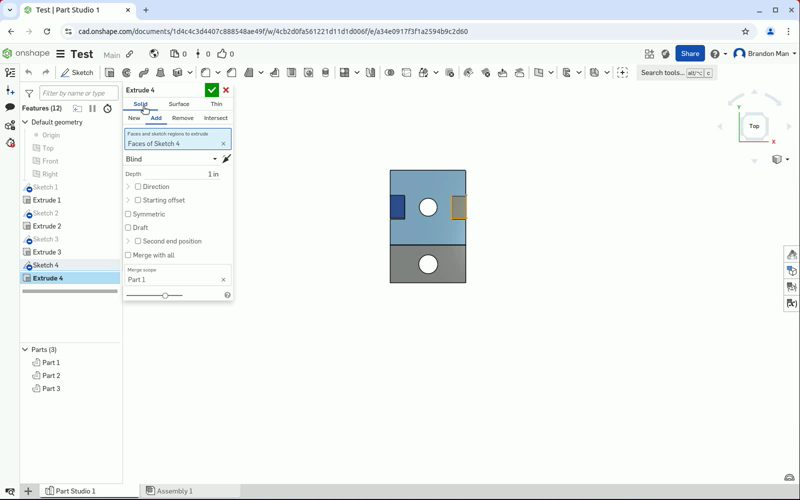
click(143, 106)
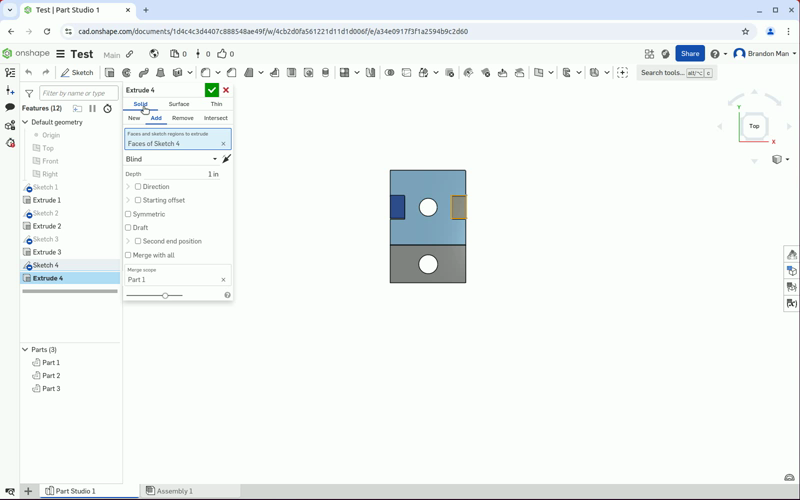
mouse_move(137, 120)
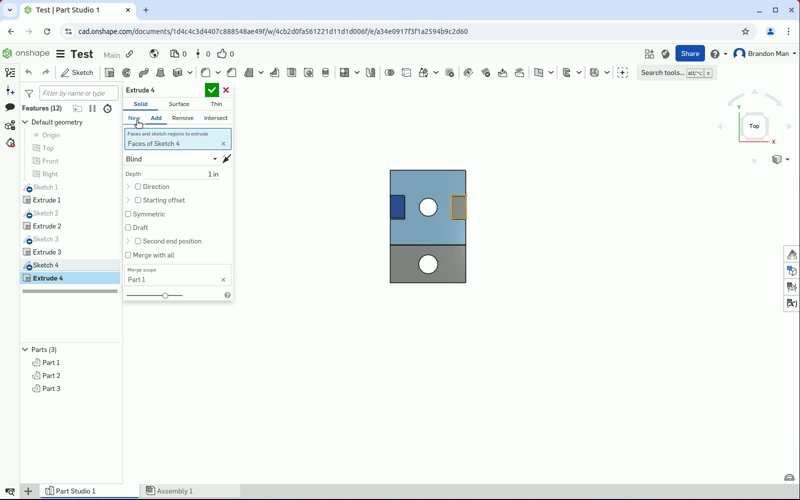
click(137, 120)
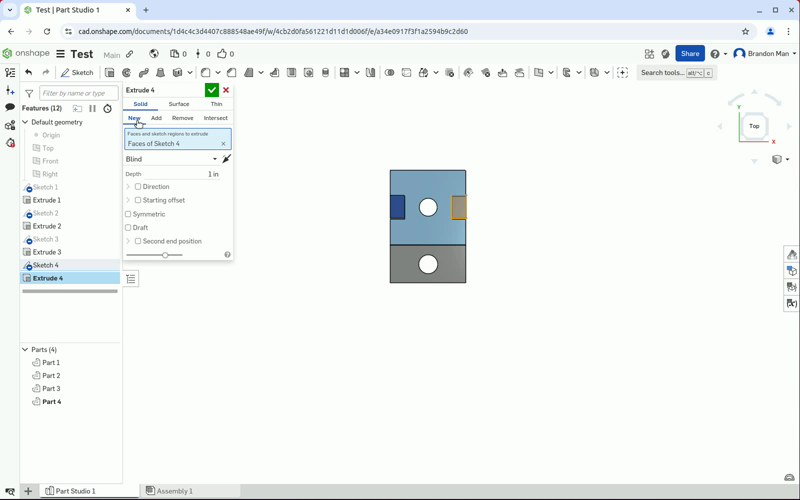
key(tab, 4)
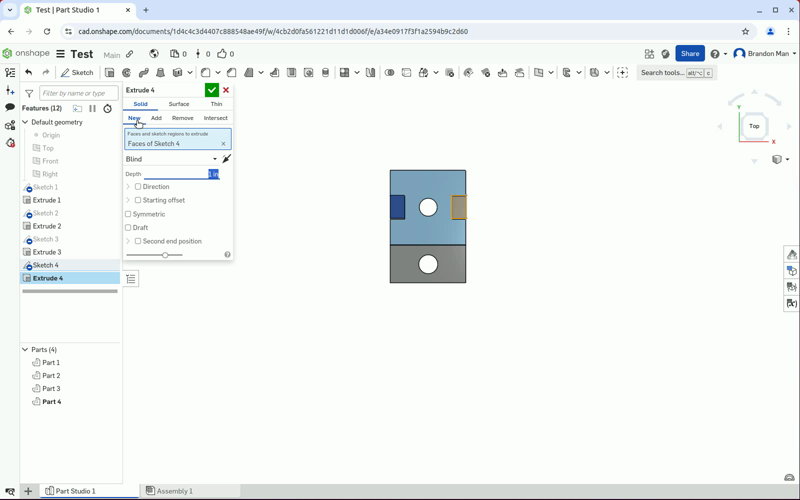
text(7.703)
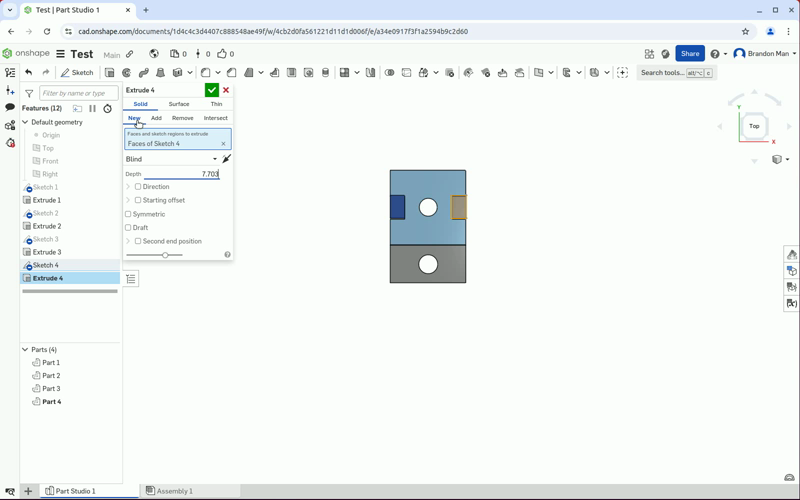
key(enter)
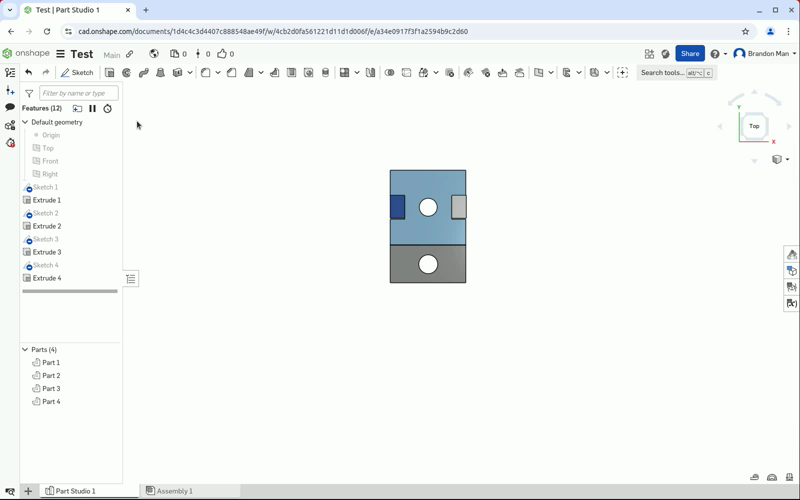
key(shift+h)
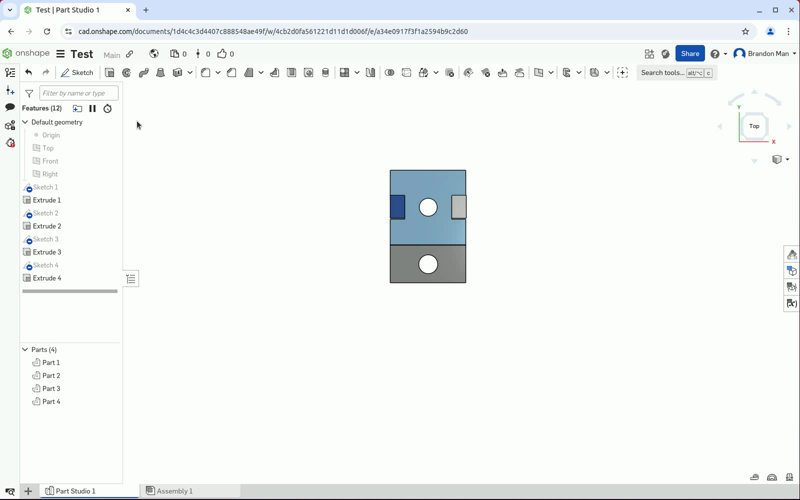
key(shift+h)
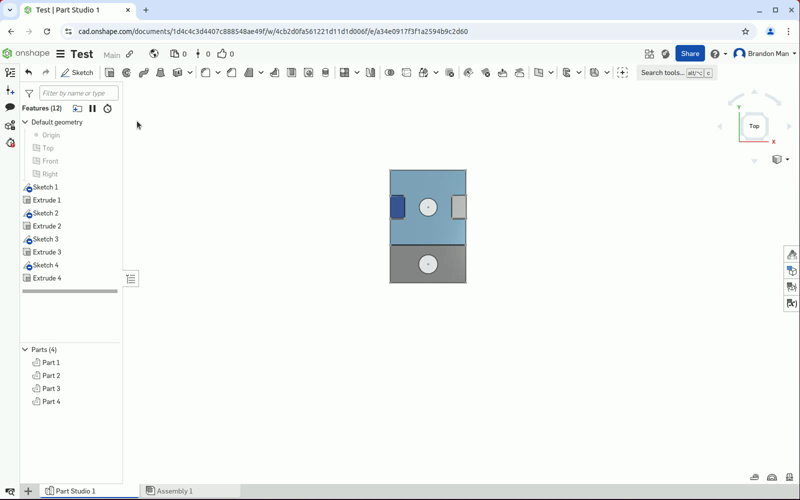
key(shift+7)
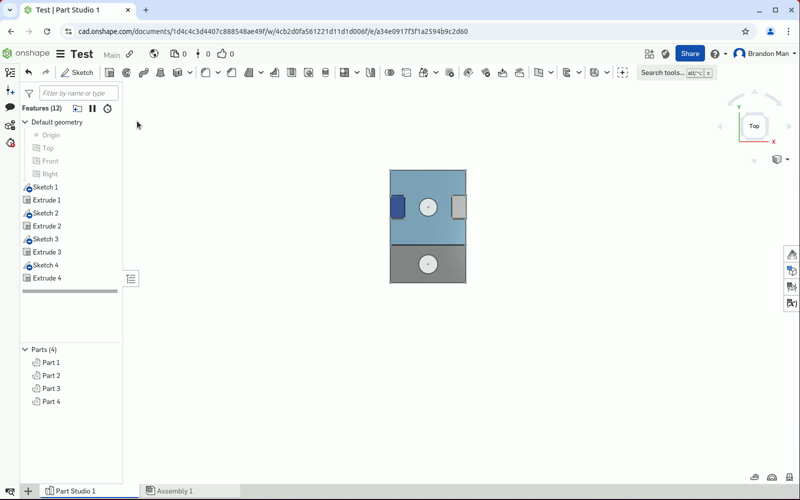
key(up, 3)
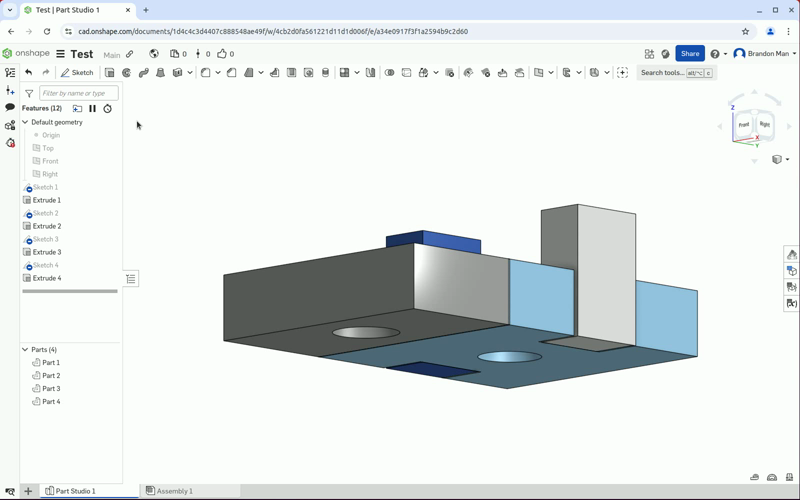
key(left, 3)
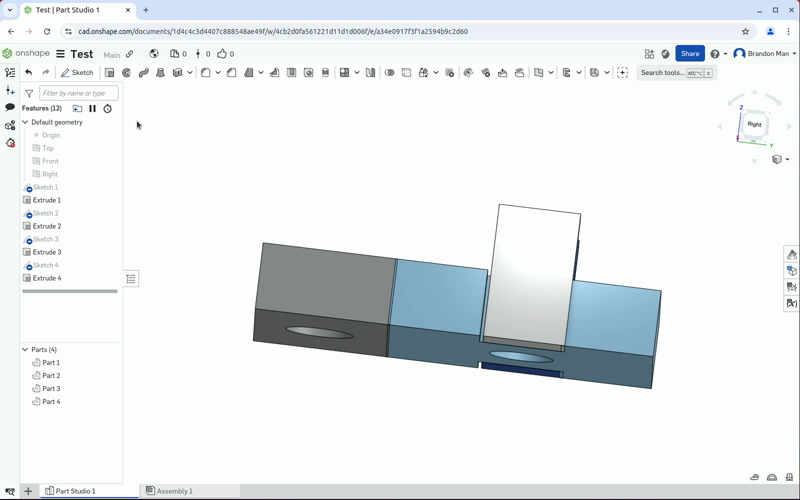
key(right, 3)
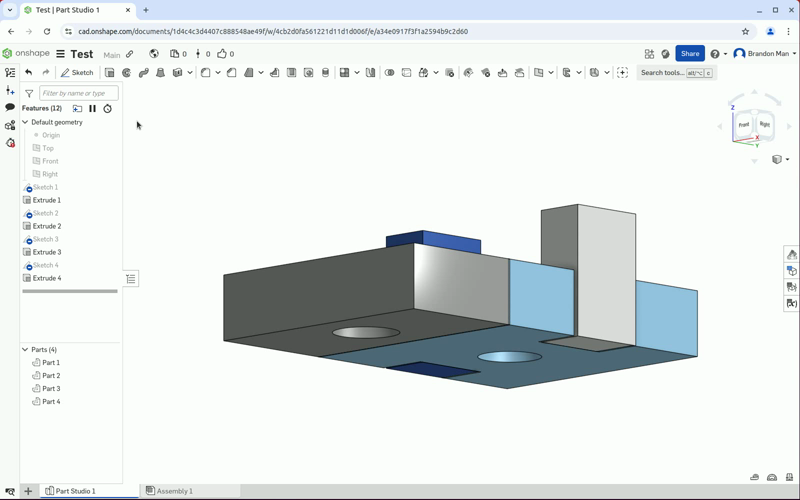
key(down, 3)
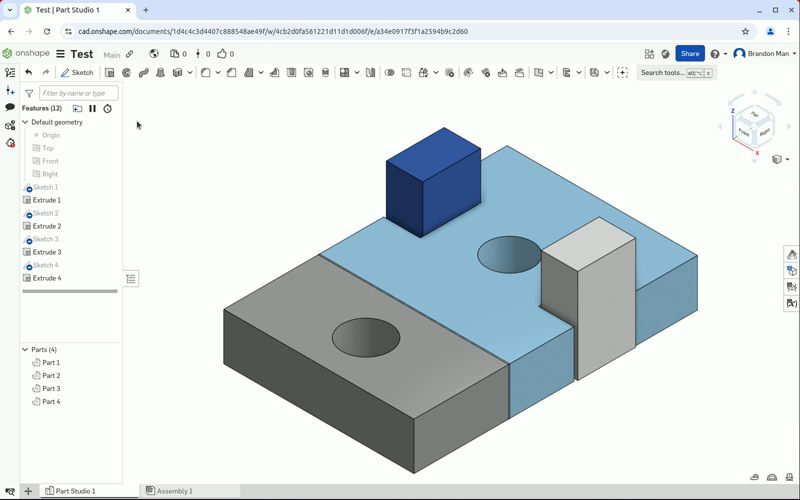
mouse_move(73, 189)
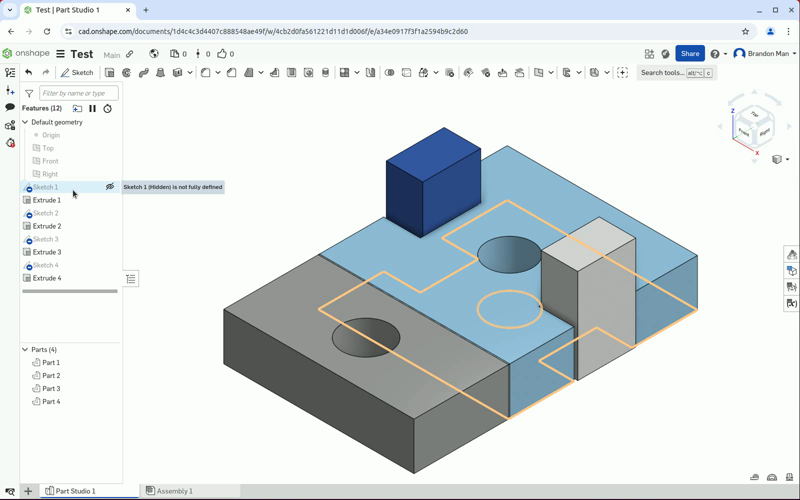
click(73, 189)